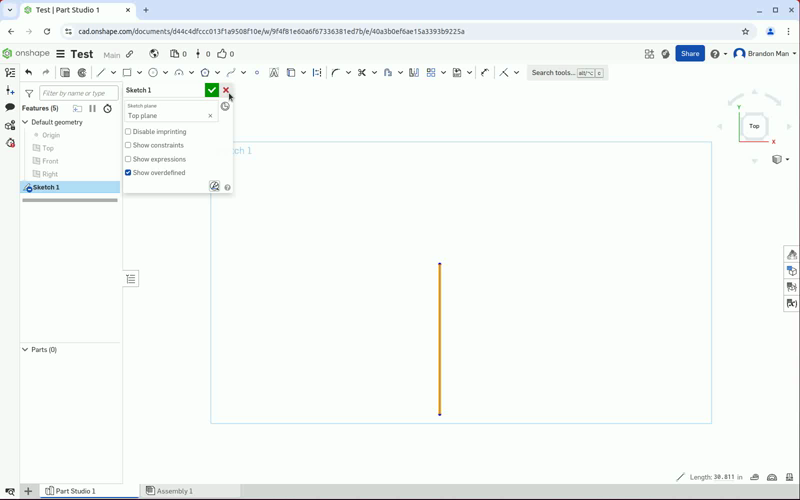
key(shift+h)
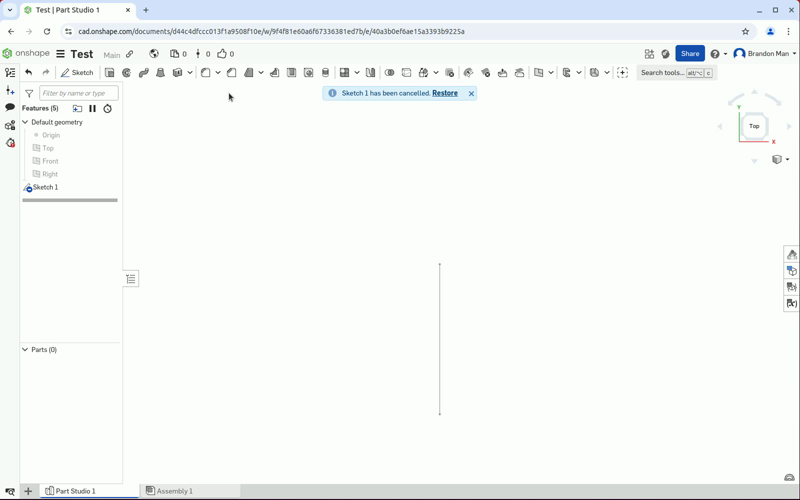
mouse_move(73, 352)
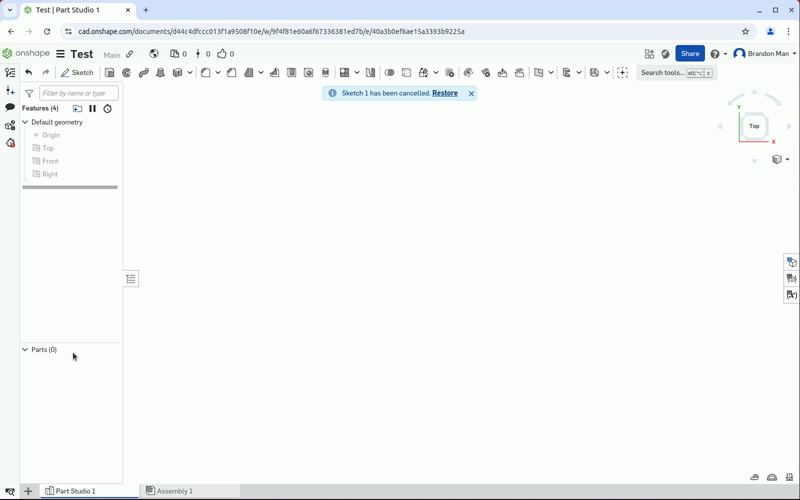
key(y)
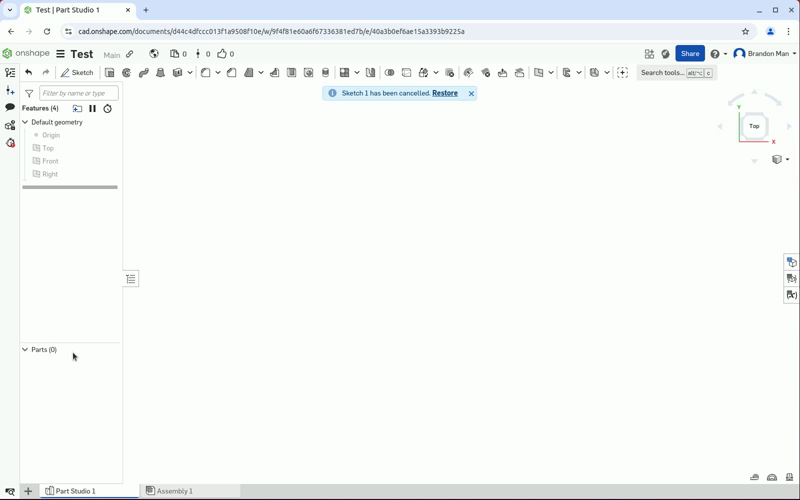
key(shift+p)
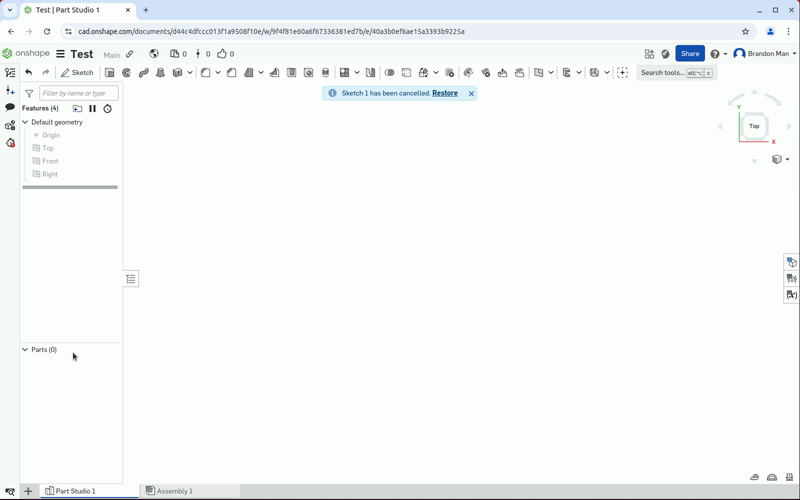
key(space)
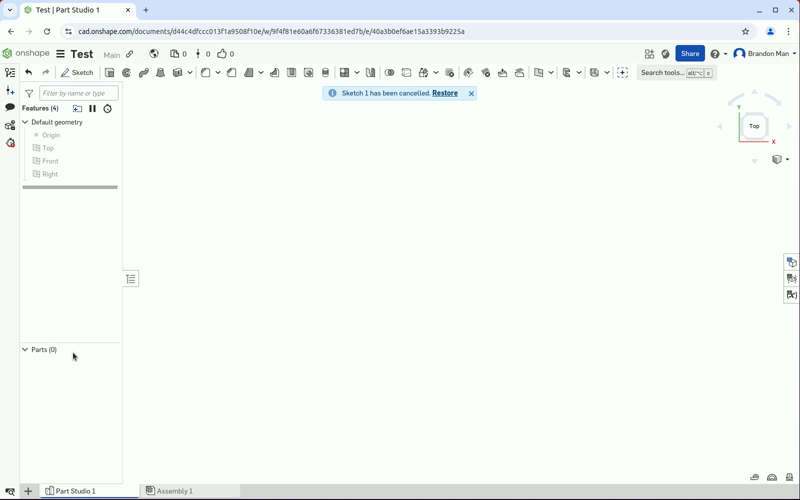
key_down(shift)
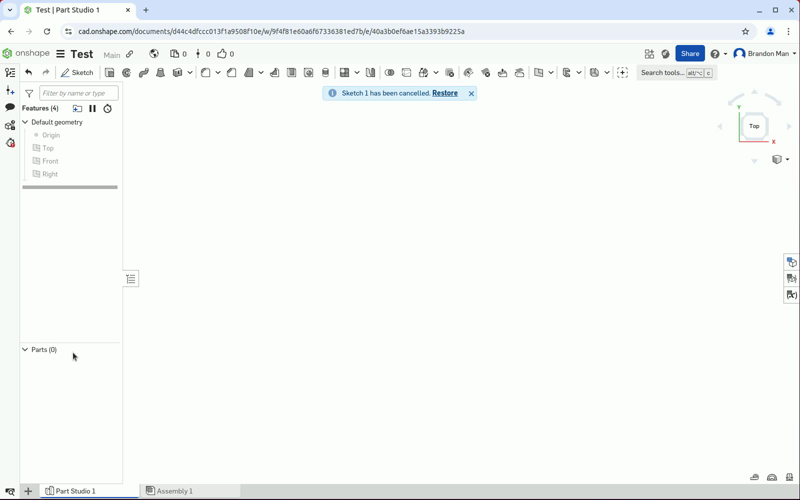
key(up)
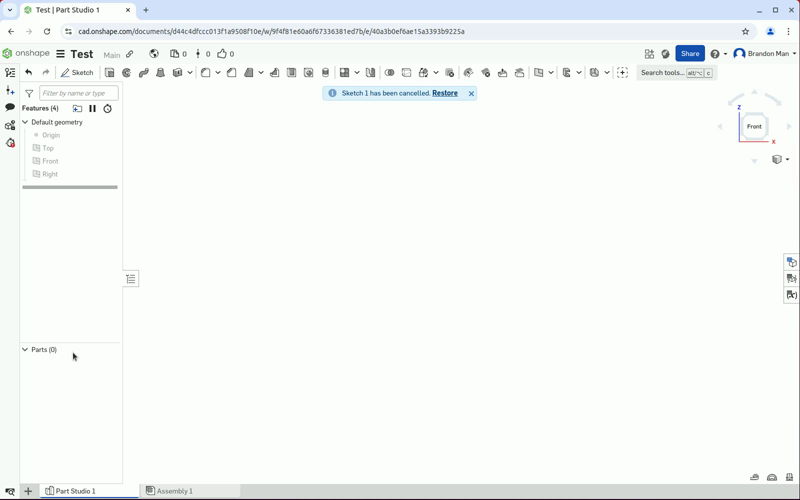
key_up(shift)
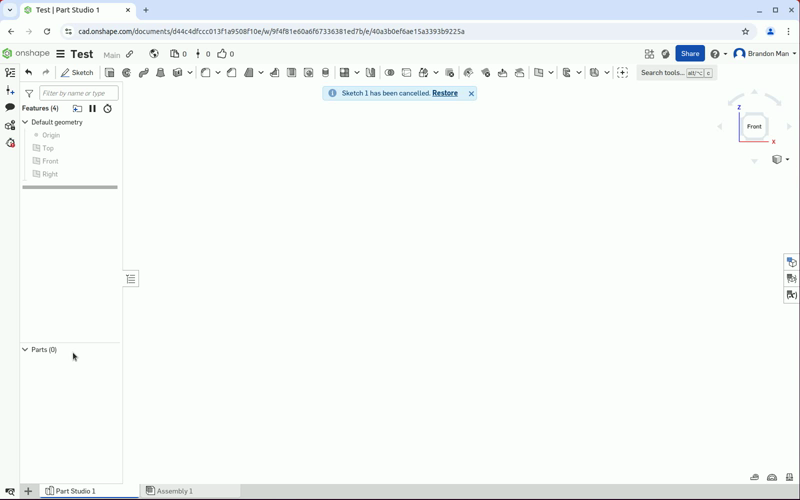
mouse_move(73, 352)
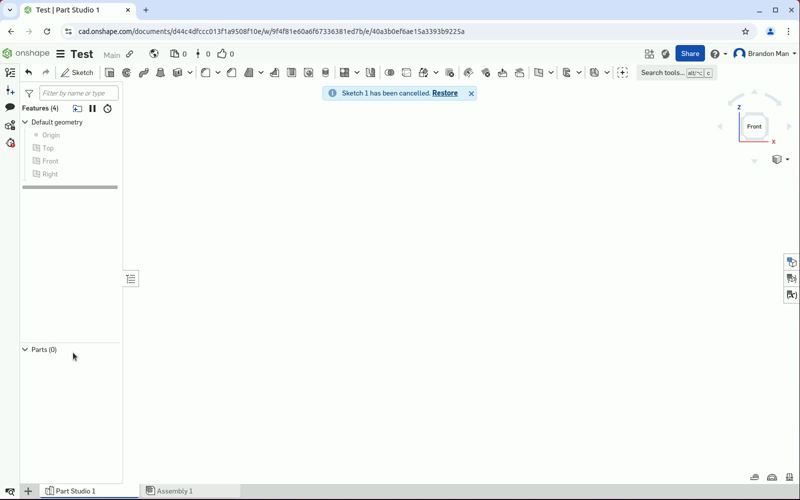
key(shift+y)
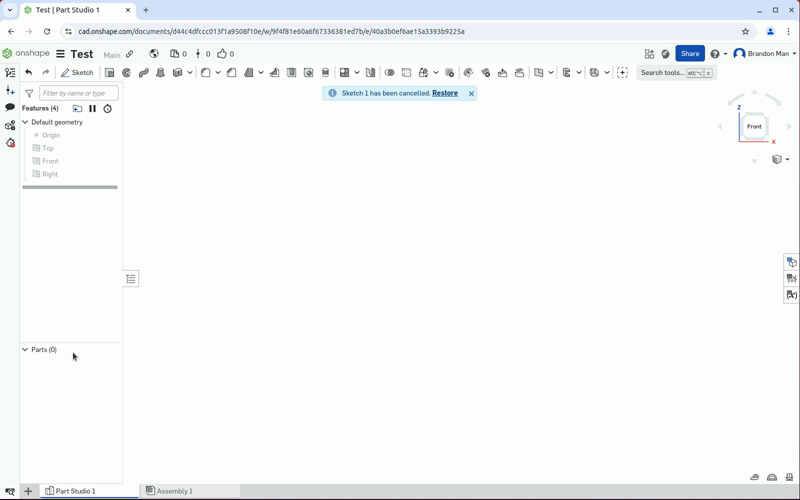
key(shift+s)
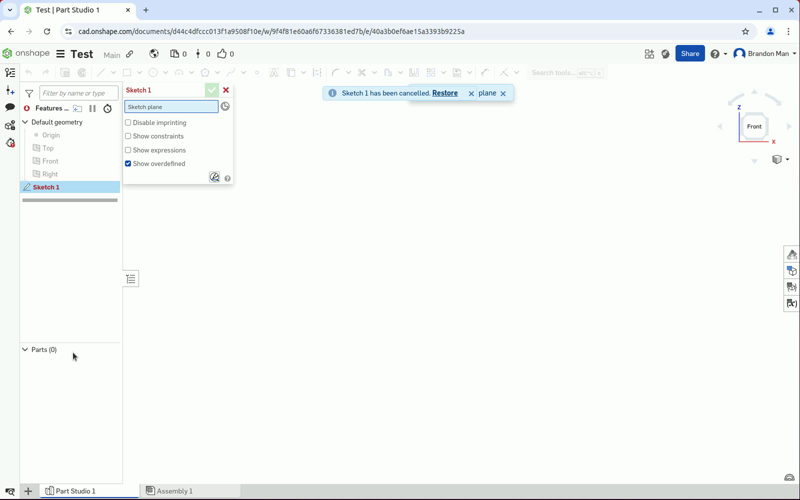
mouse_move(73, 163)
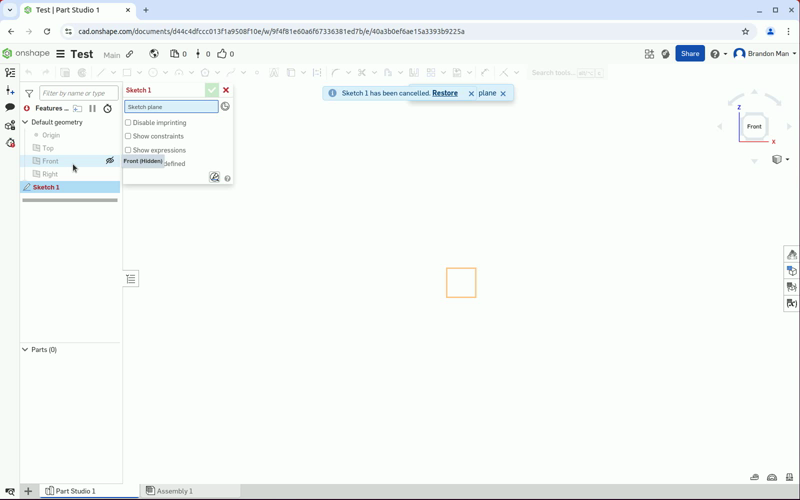
click(73, 163)
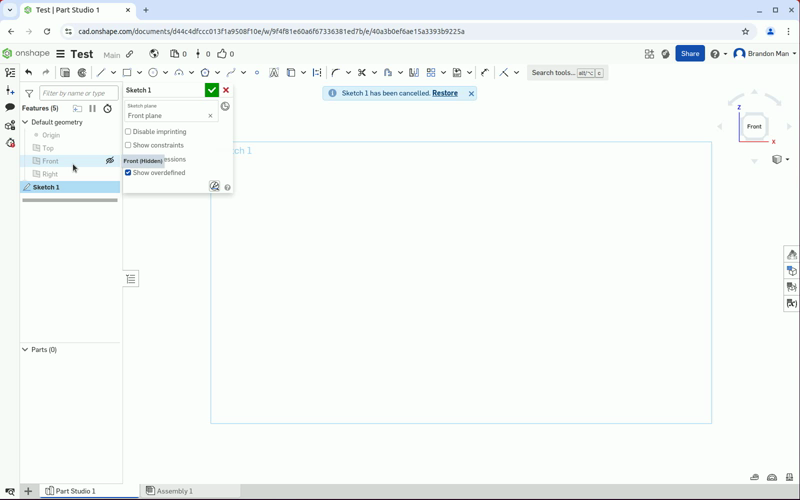
mouse_move(73, 352)
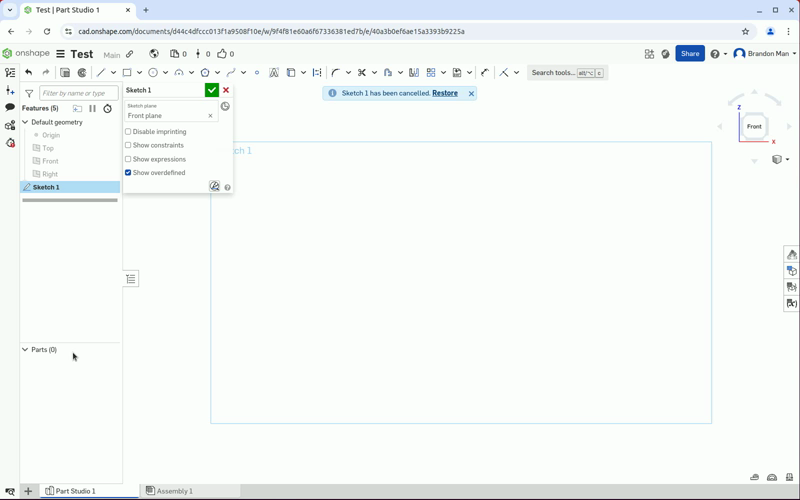
key(y)
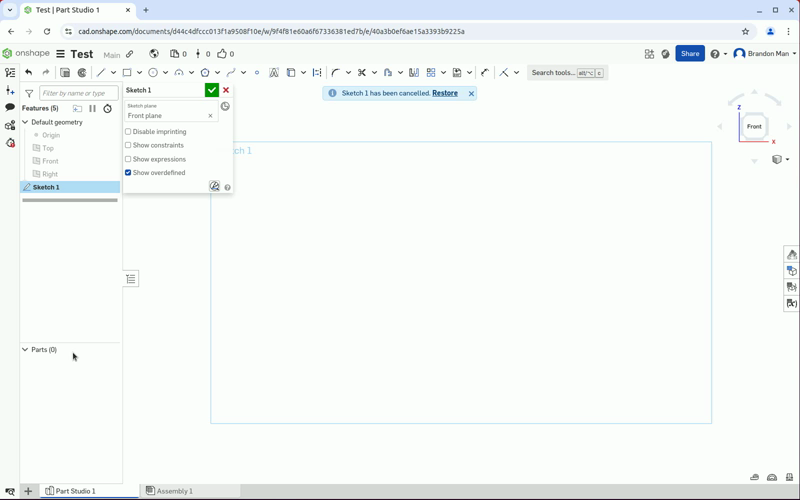
key(a)
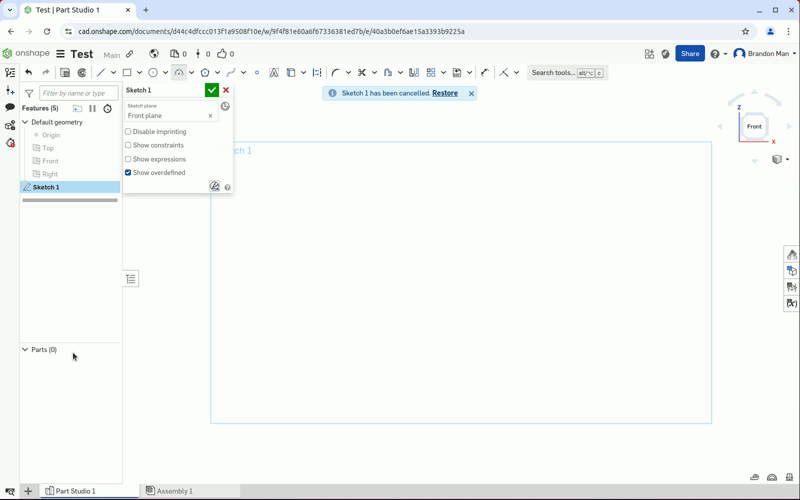
key_down(shift)
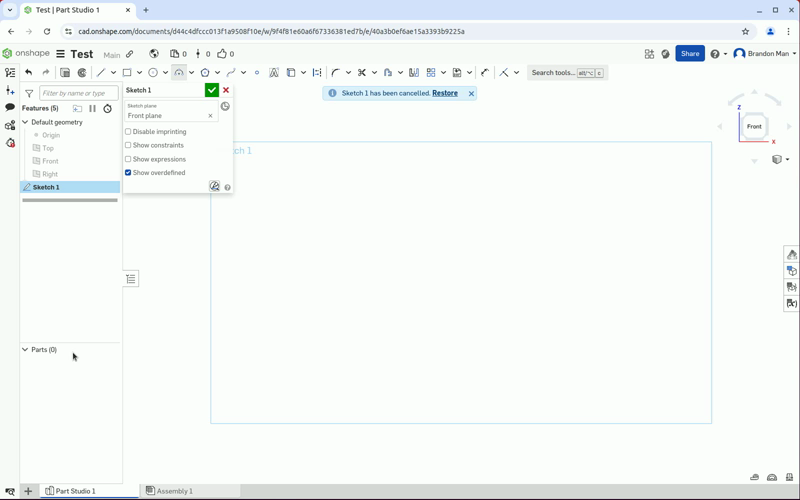
mouse_move(452, 282)
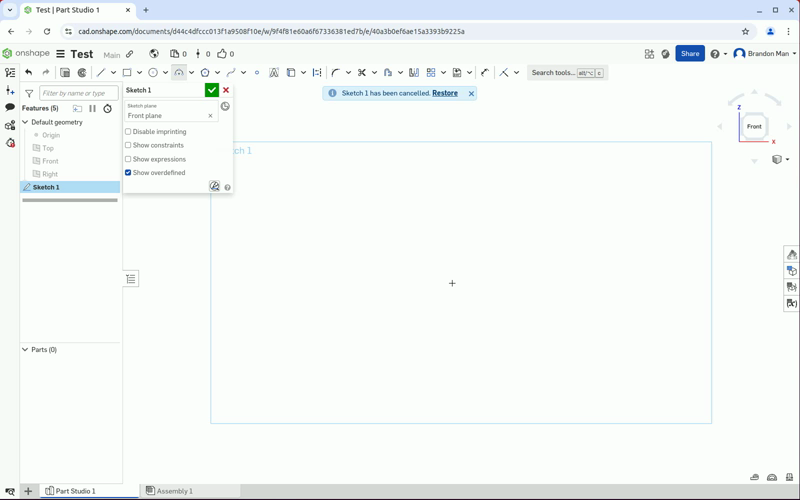
click(452, 282)
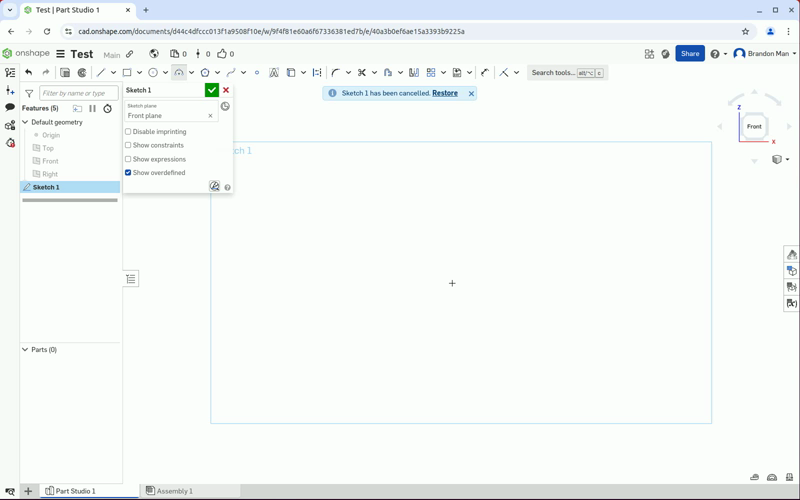
key_up(shift)
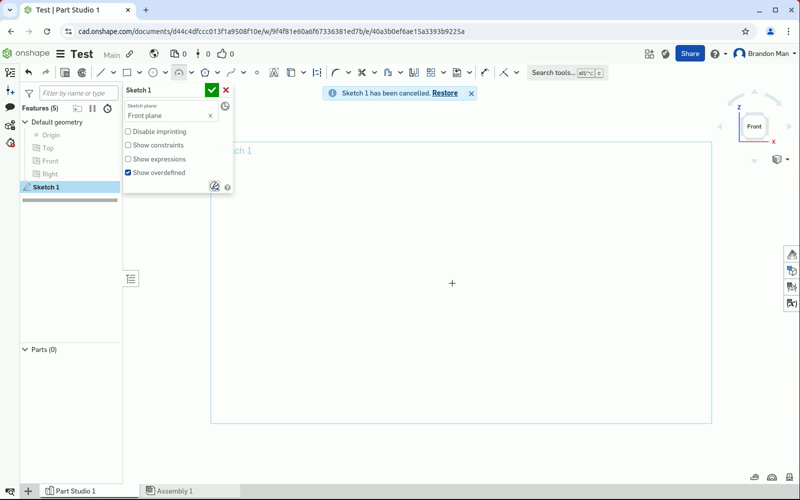
key_down(shift)
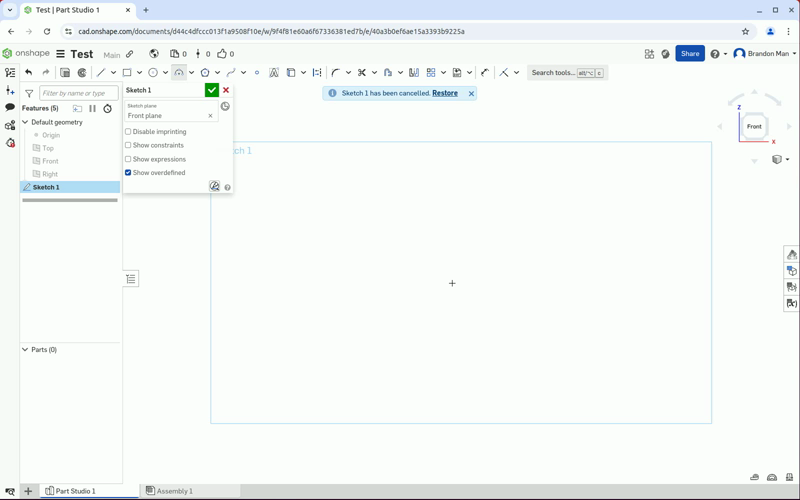
mouse_move(453, 298)
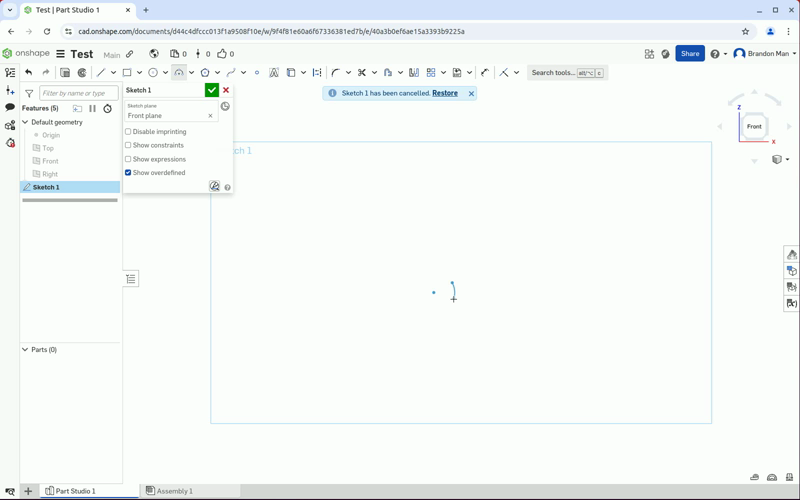
click(453, 298)
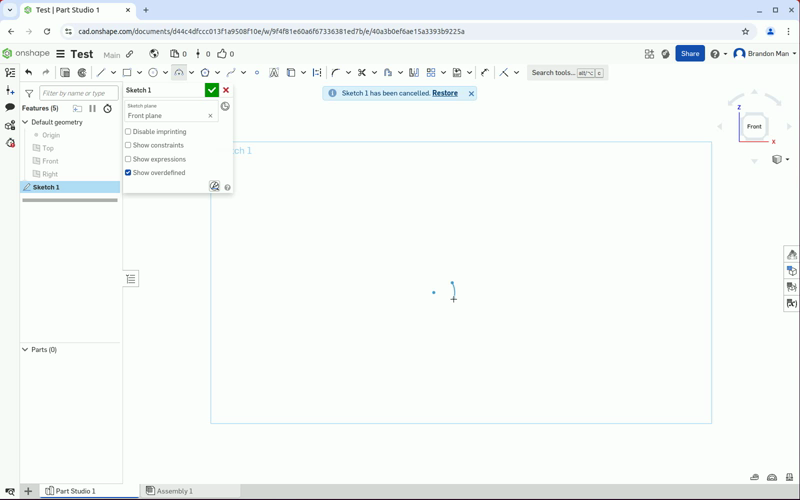
mouse_move(452, 290)
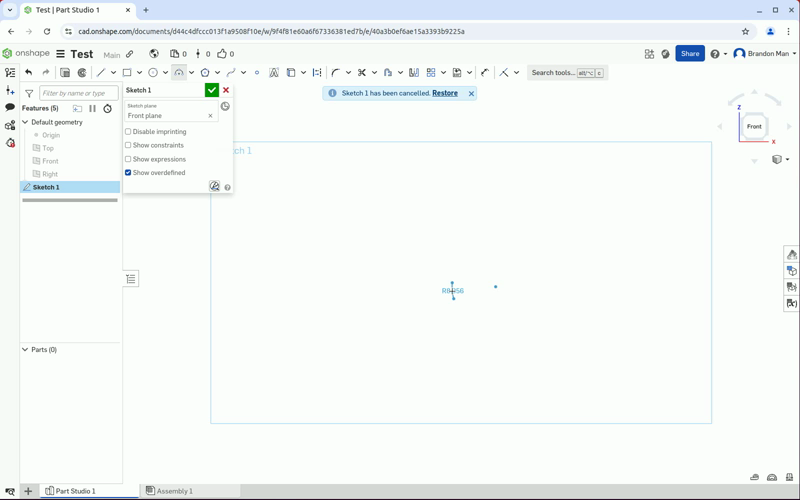
click(452, 290)
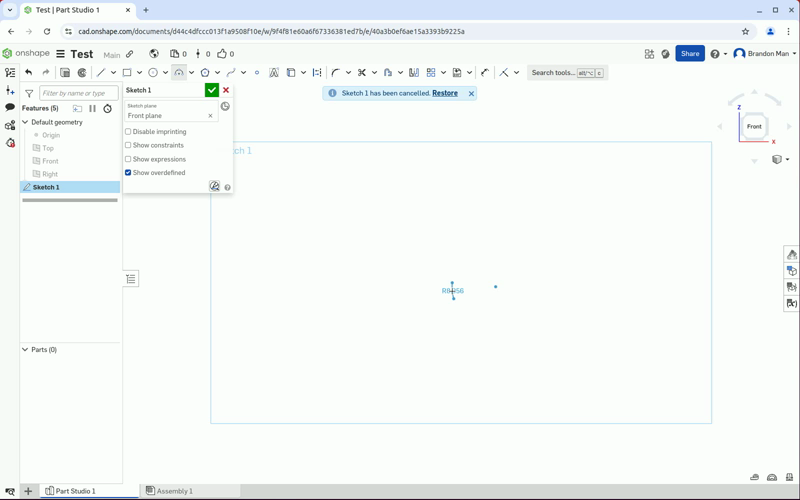
key_up(shift)
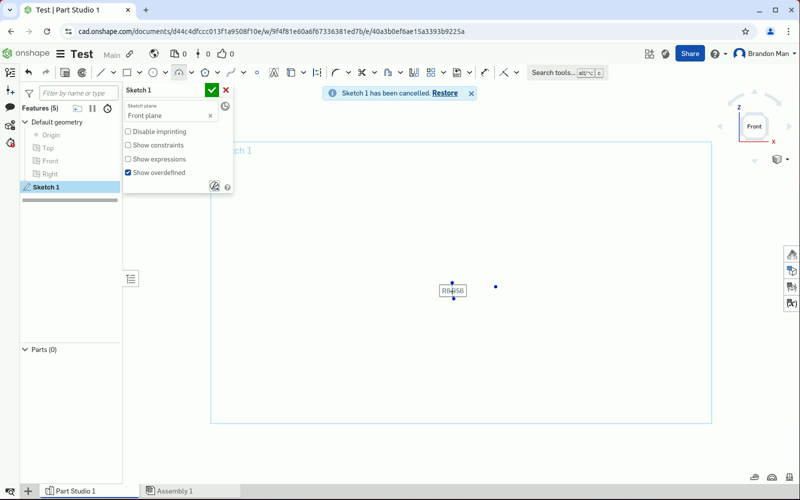
key(esc)
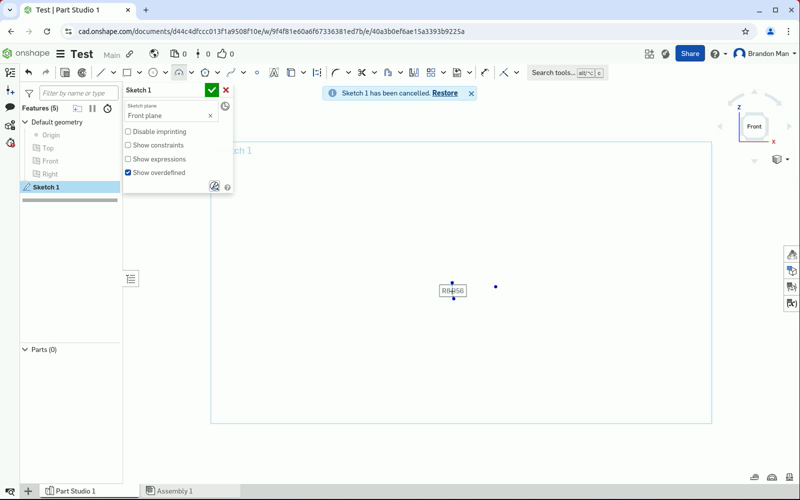
key(l)
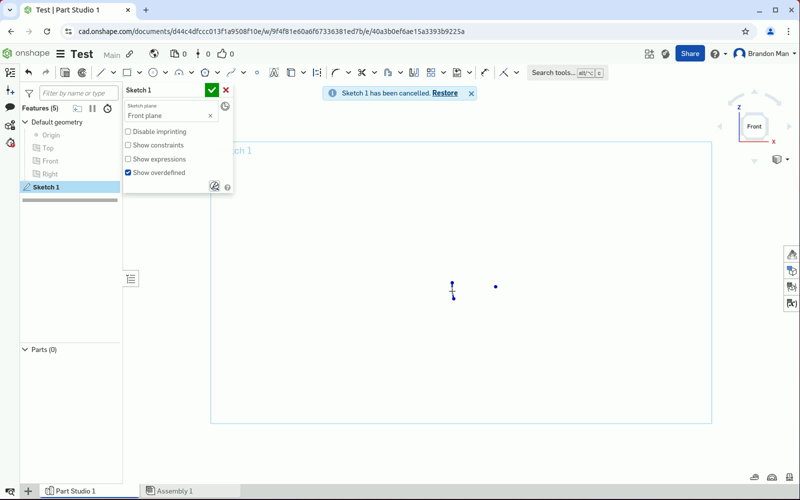
mouse_move(453, 298)
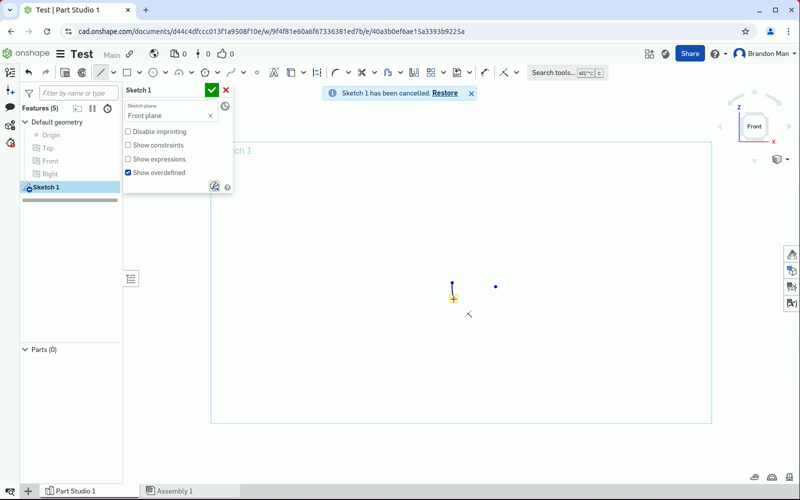
click(453, 298)
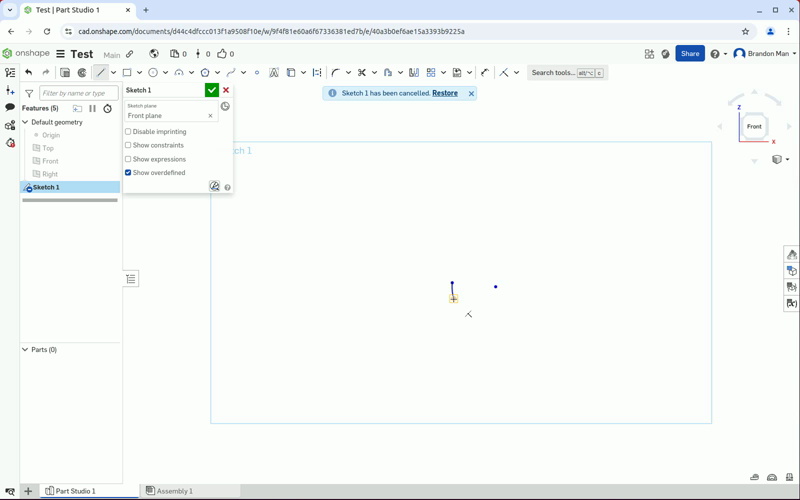
key_down(shift)
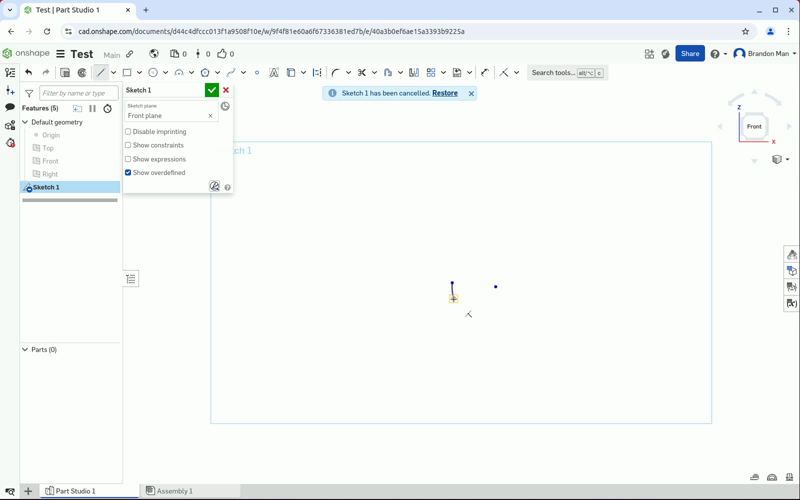
mouse_move(483, 298)
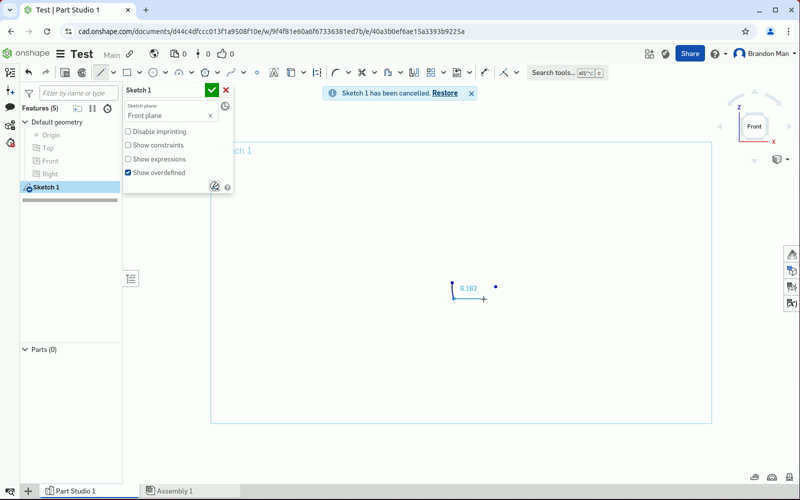
mouse_move(468, 298)
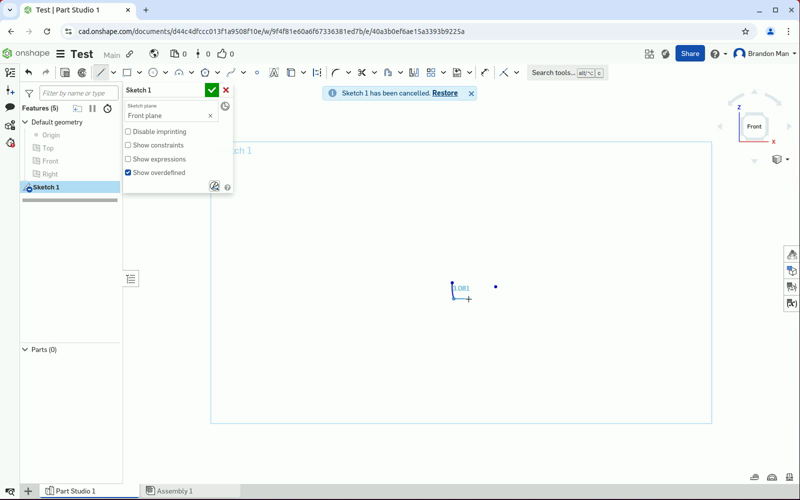
click(468, 298)
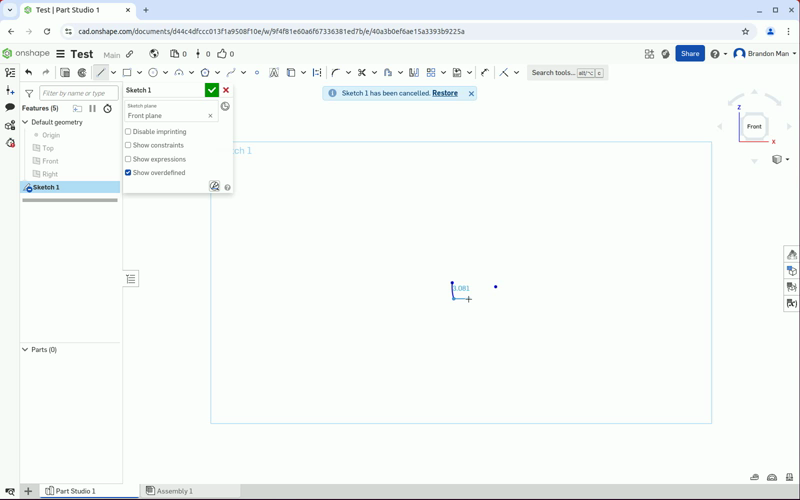
key_up(shift)
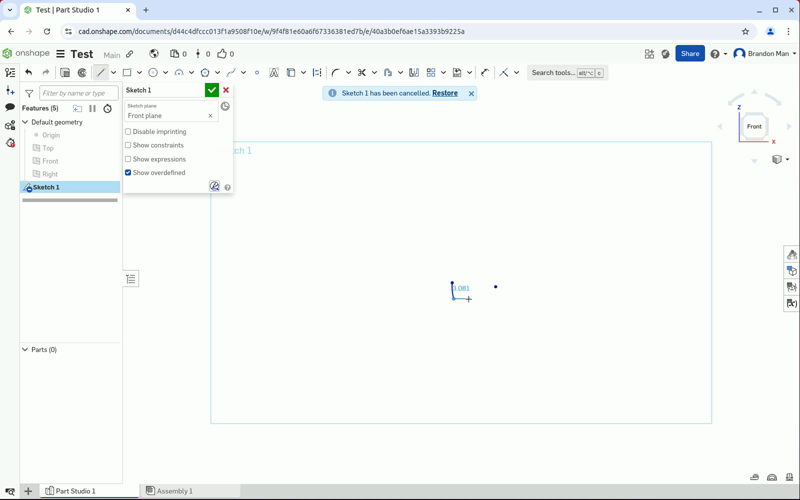
key_down(shift)
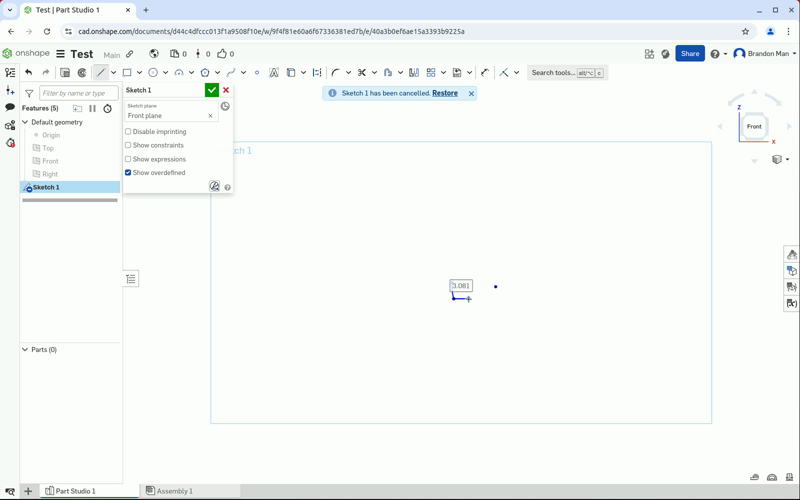
mouse_move(498, 298)
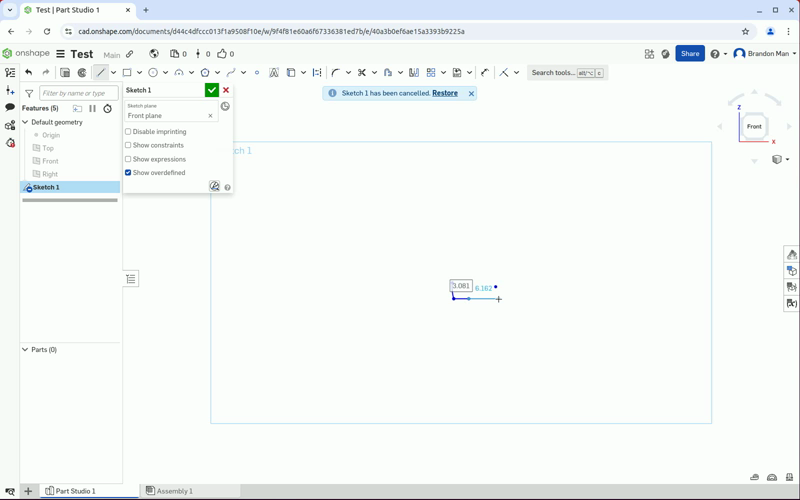
mouse_move(468, 282)
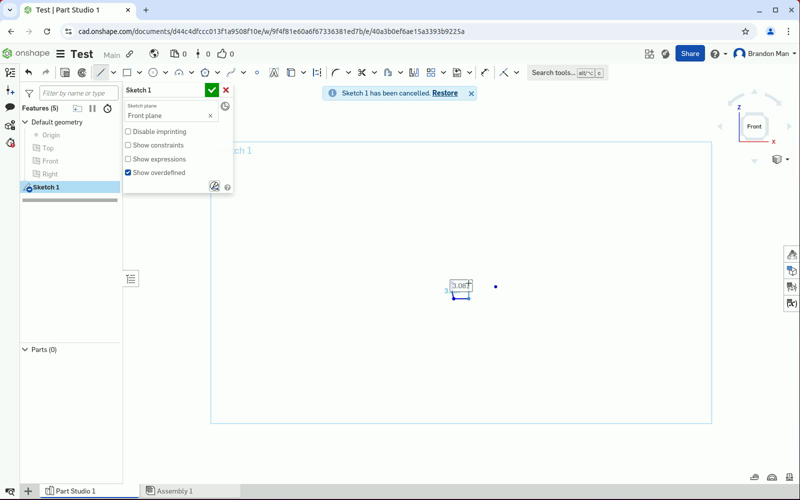
click(468, 282)
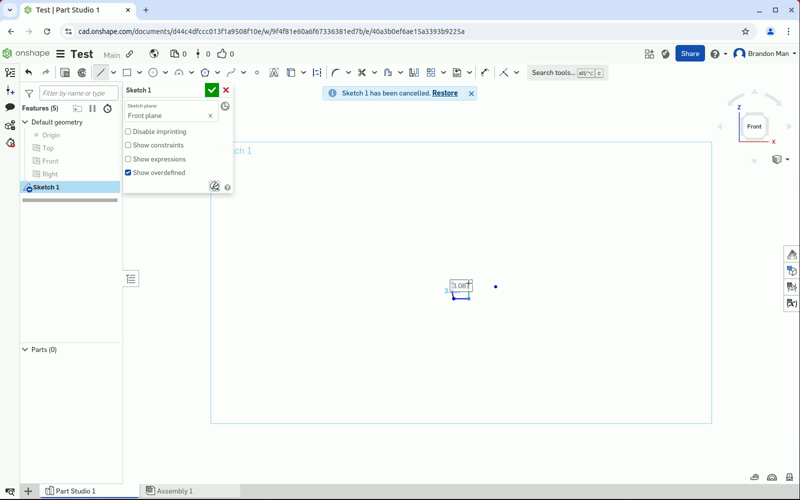
key_up(shift)
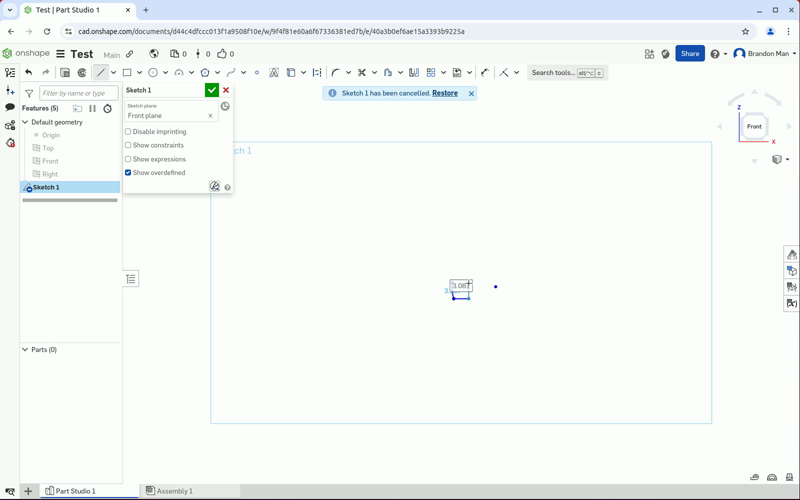
mouse_move(498, 282)
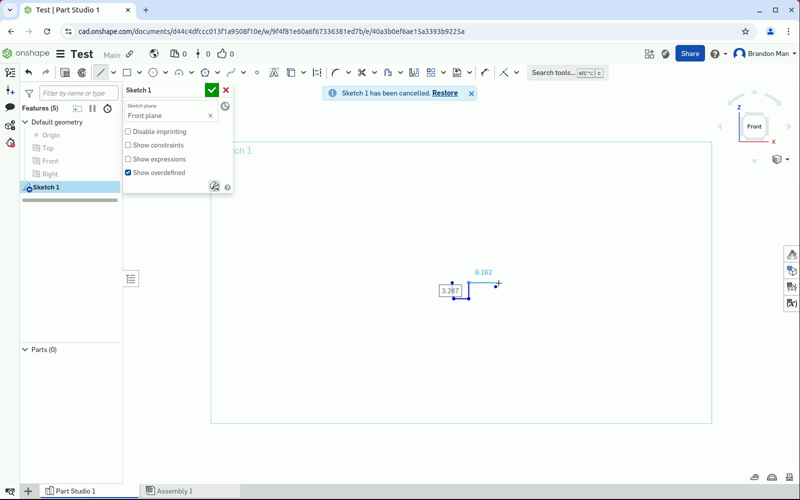
key_down(shift)
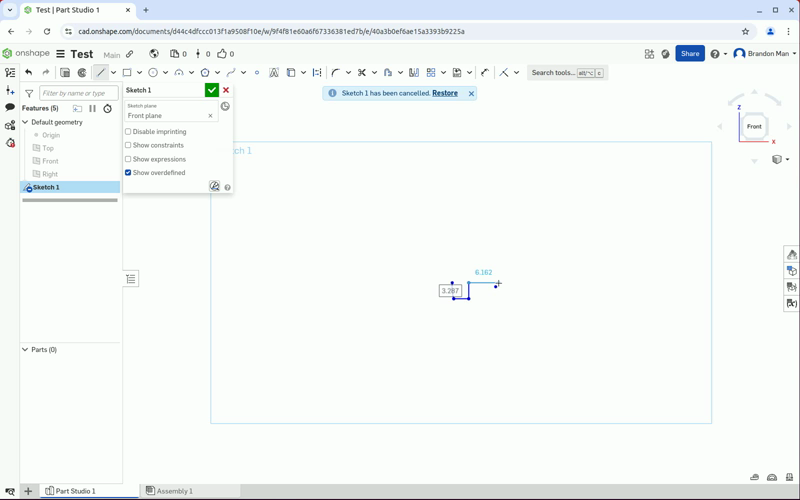
mouse_move(452, 282)
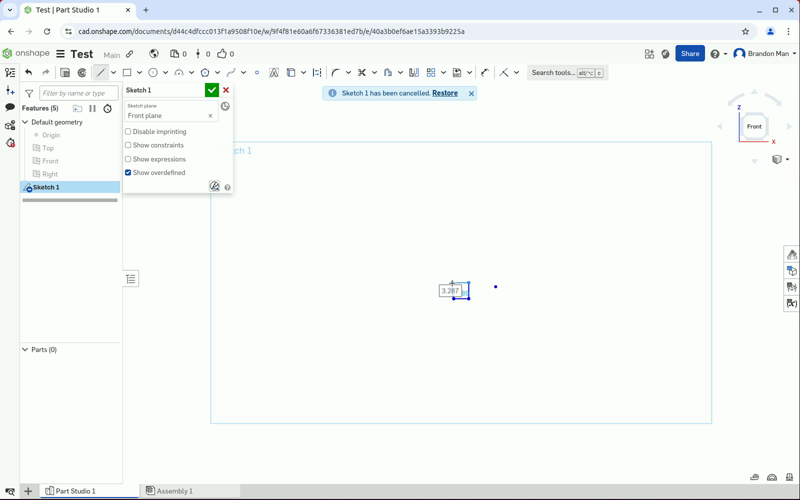
key_up(shift)
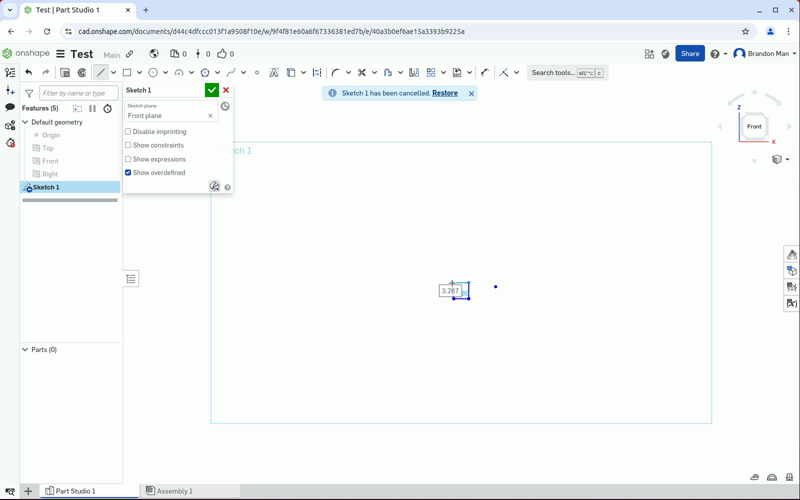
click(452, 282)
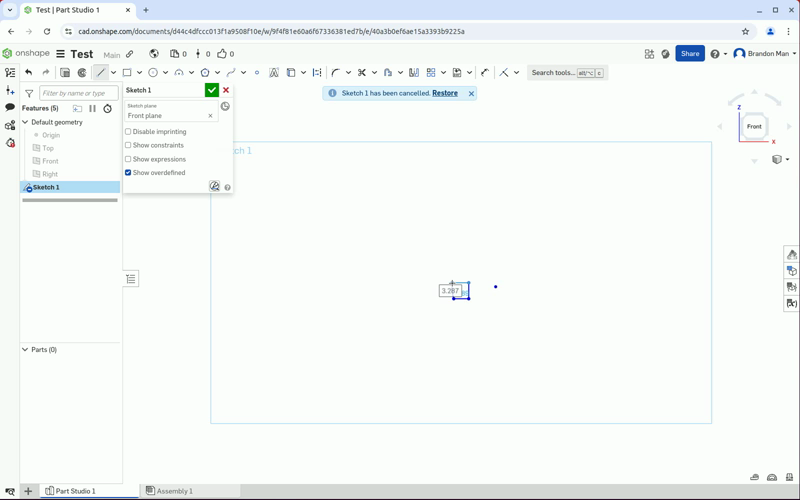
key(esc)
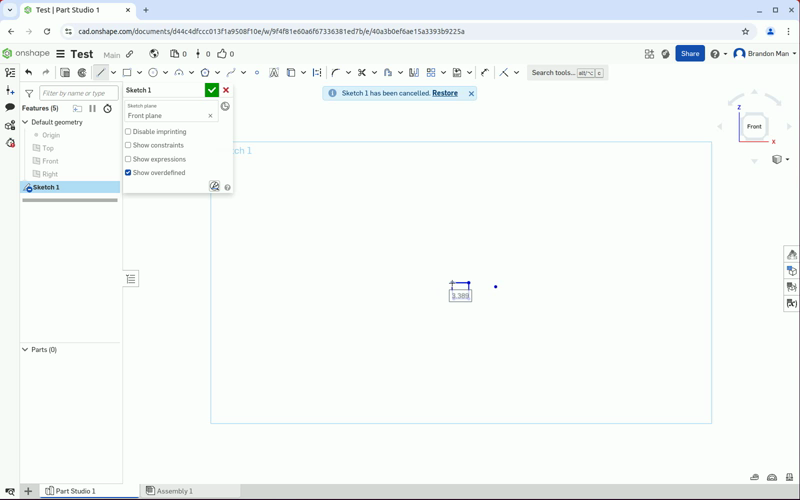
mouse_move(467, 285)
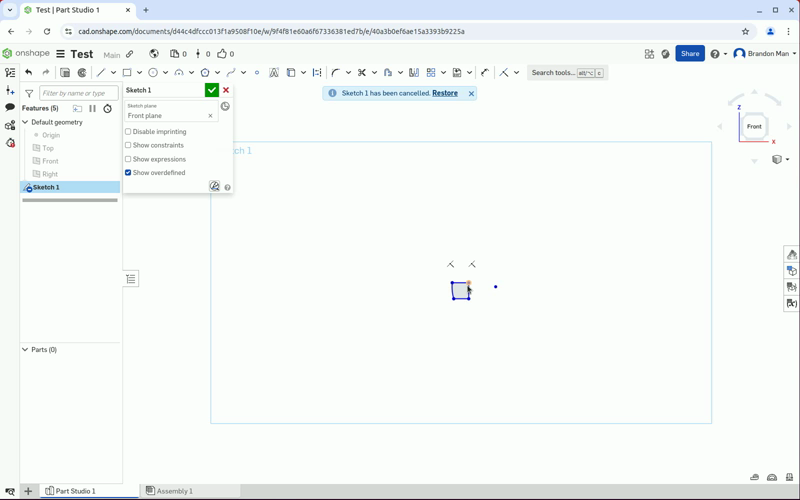
scroll(6)
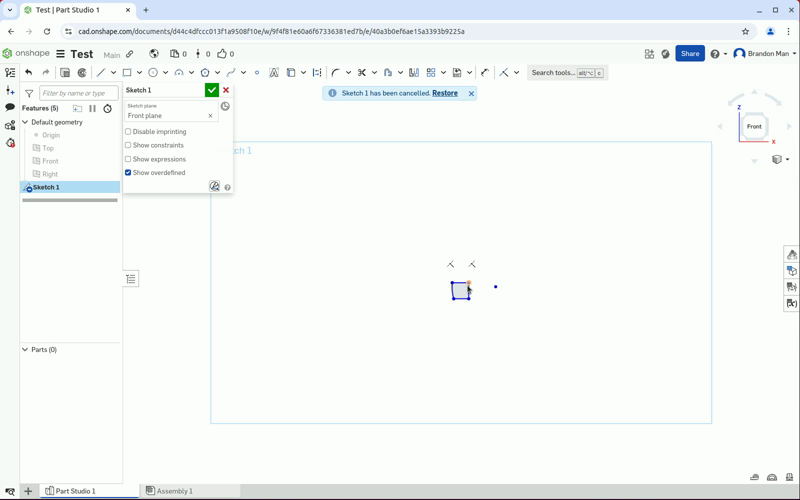
scroll(6)
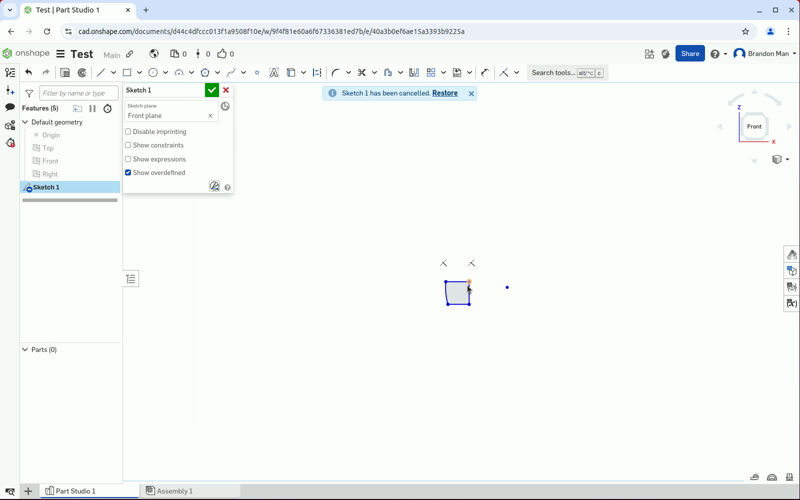
scroll(6)
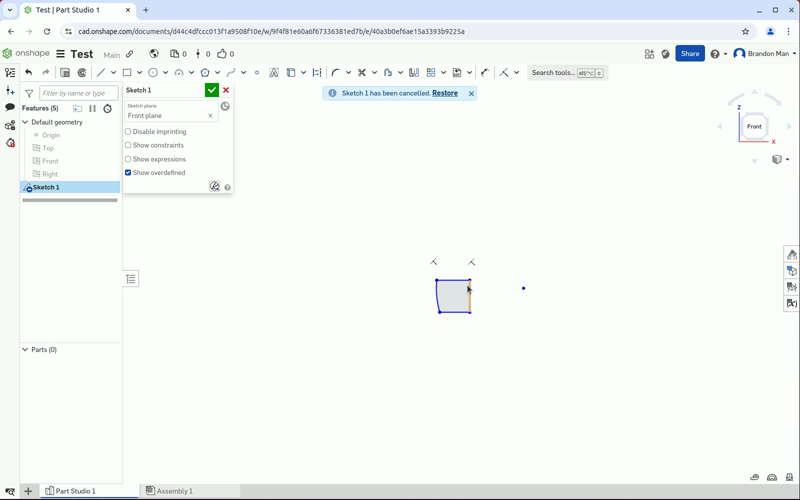
scroll(6)
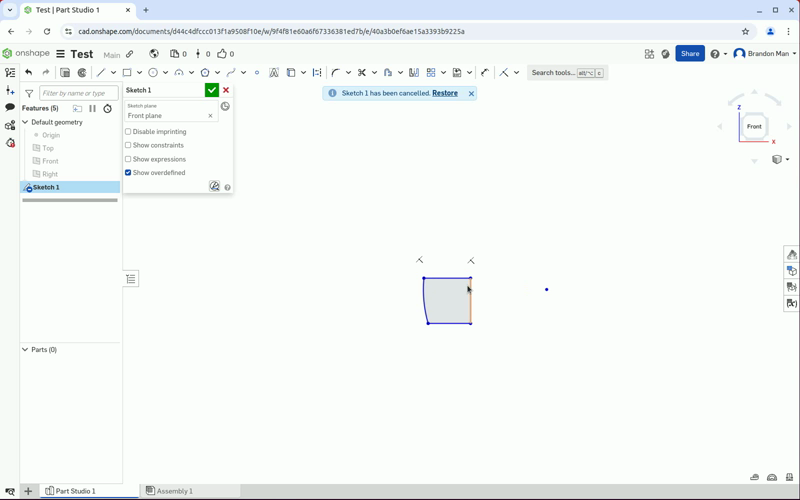
scroll(6)
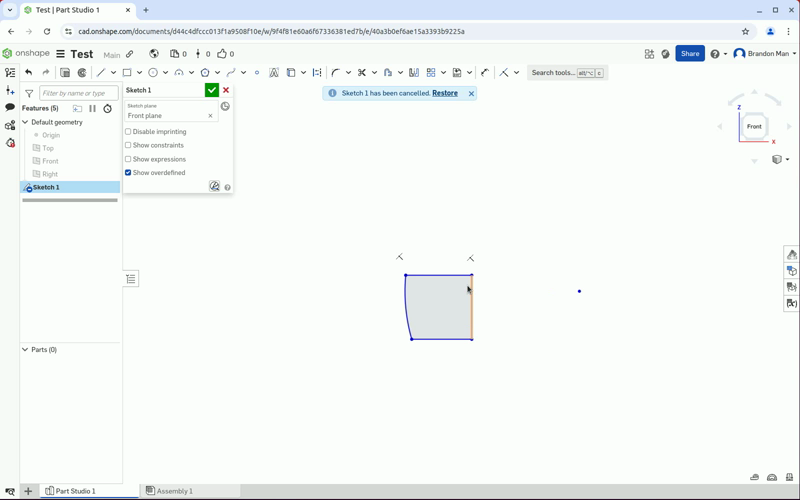
scroll(6)
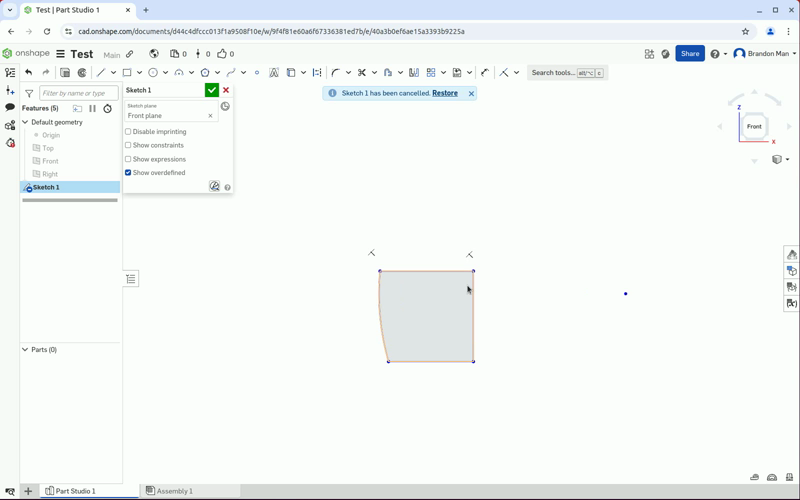
scroll(6)
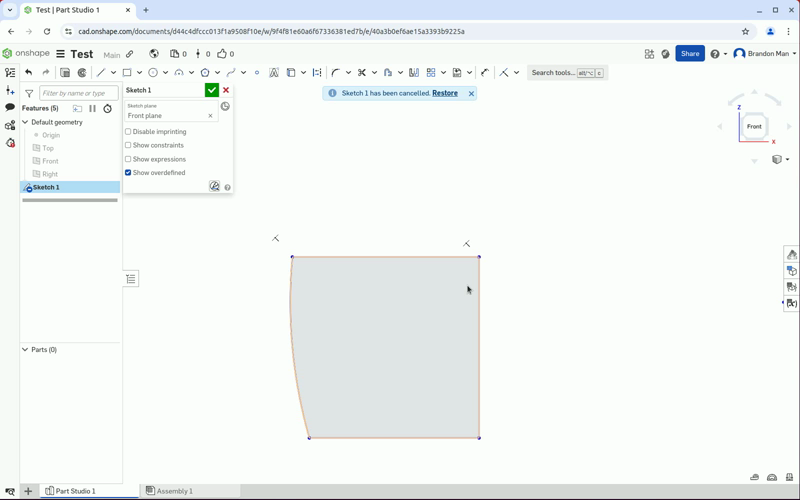
click(467, 285)
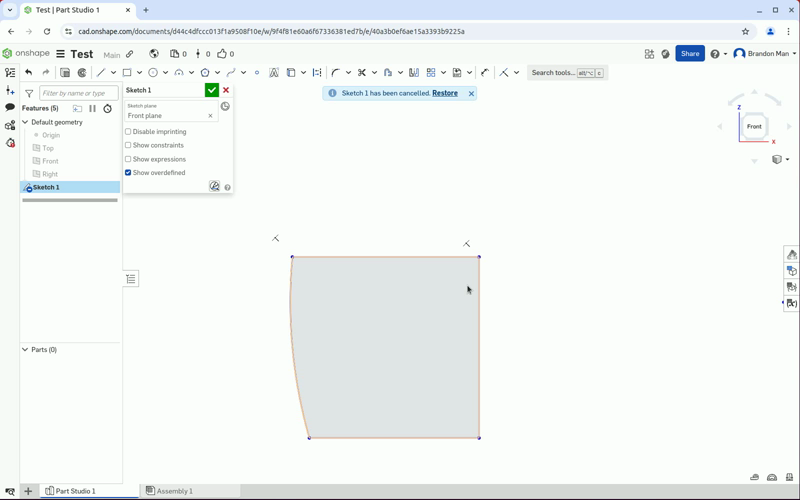
scroll(-6)
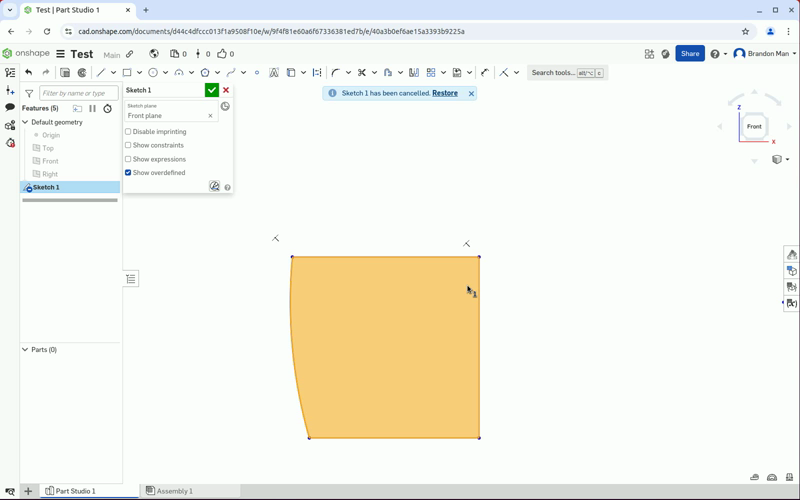
scroll(-6)
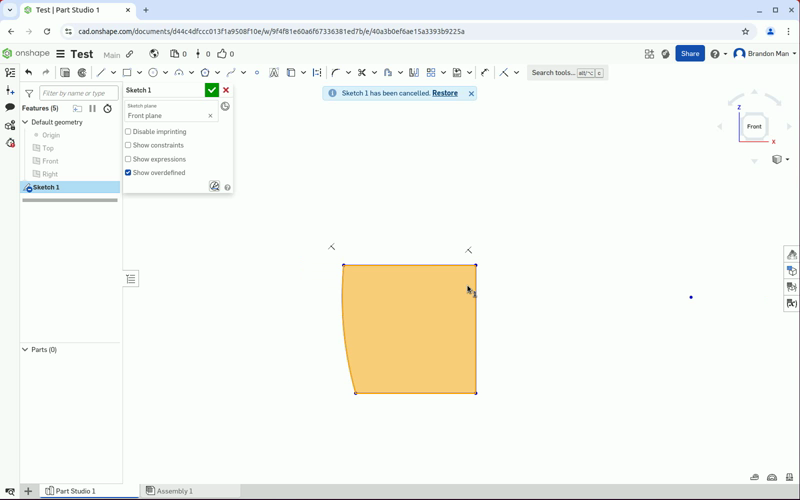
scroll(-6)
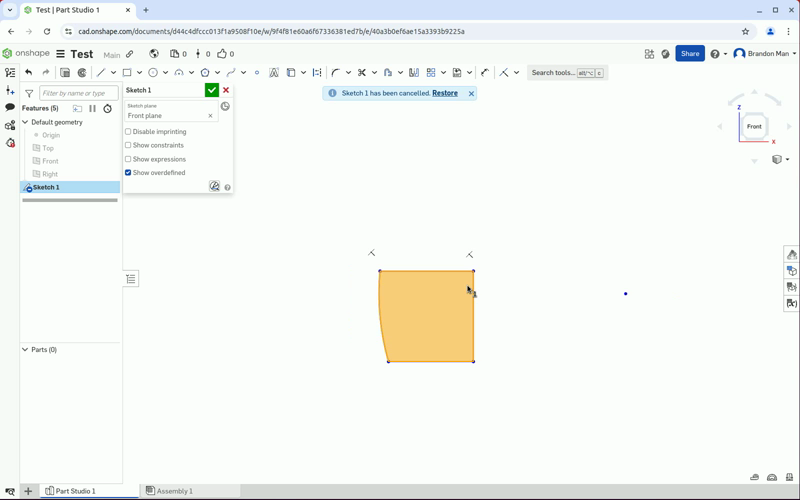
scroll(-6)
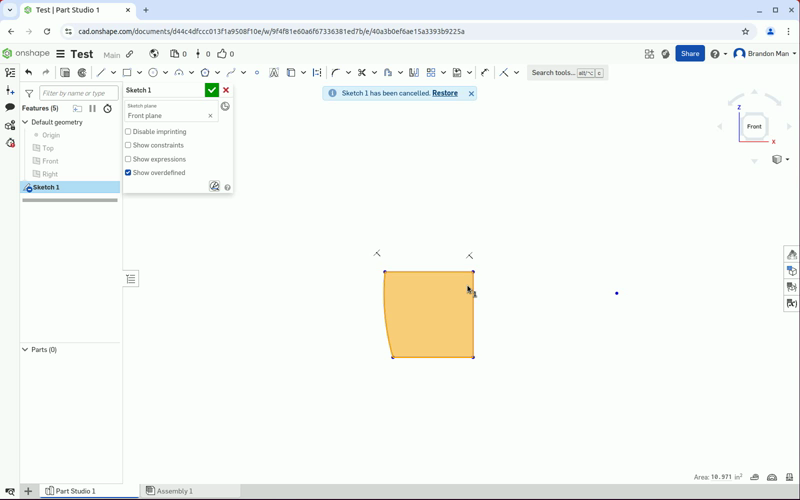
scroll(-6)
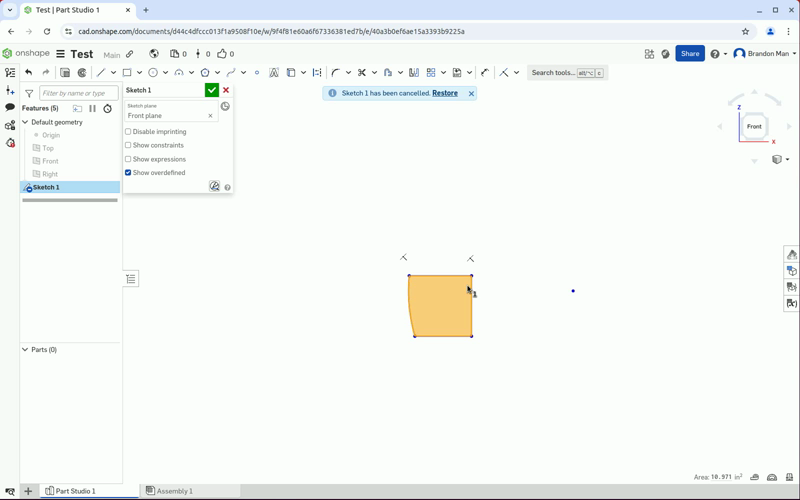
scroll(-6)
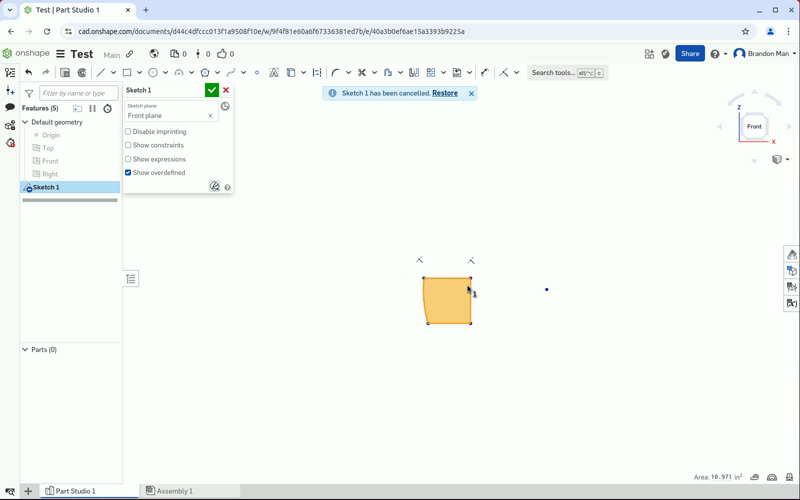
scroll(-6)
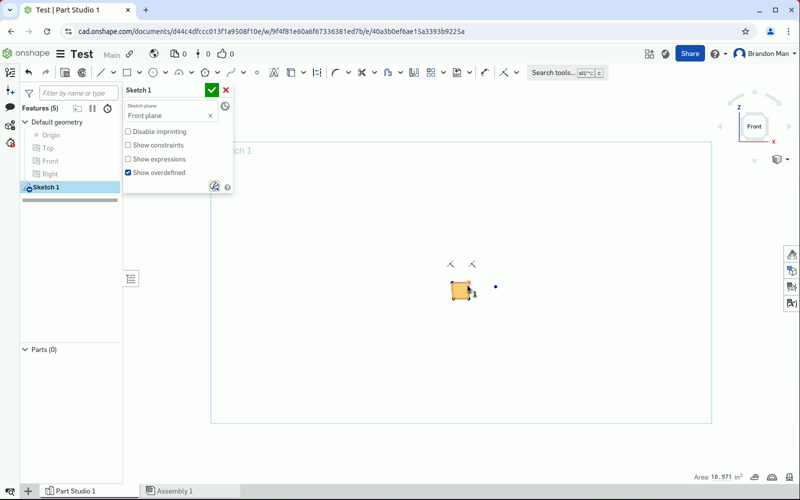
mouse_move(73, 352)
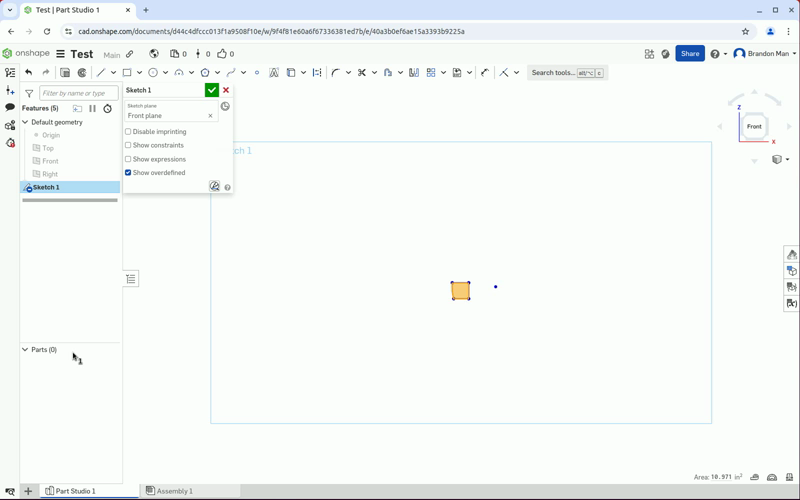
key(shift+y)
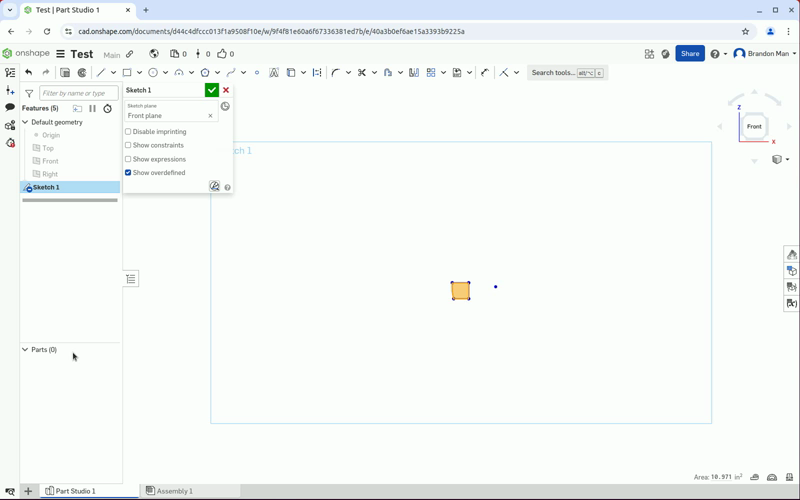
key(shift+e)
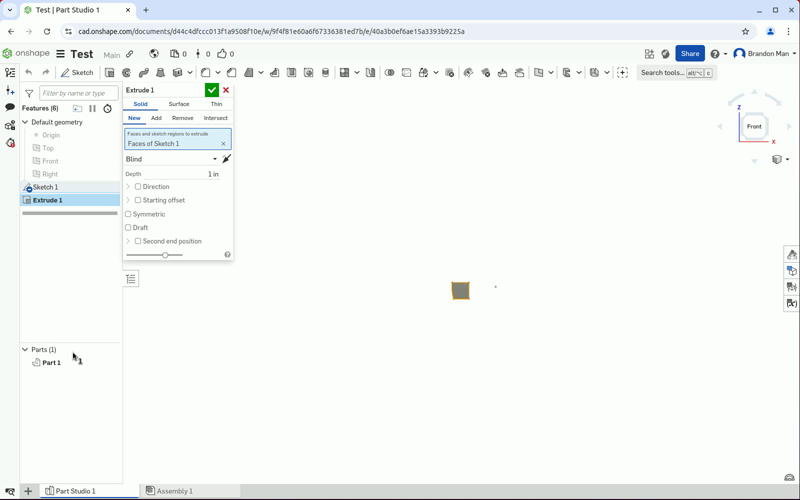
mouse_move(143, 106)
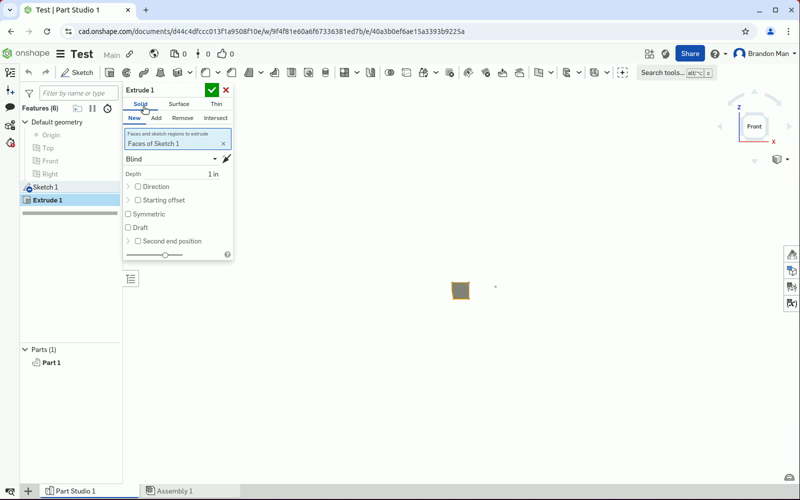
click(143, 106)
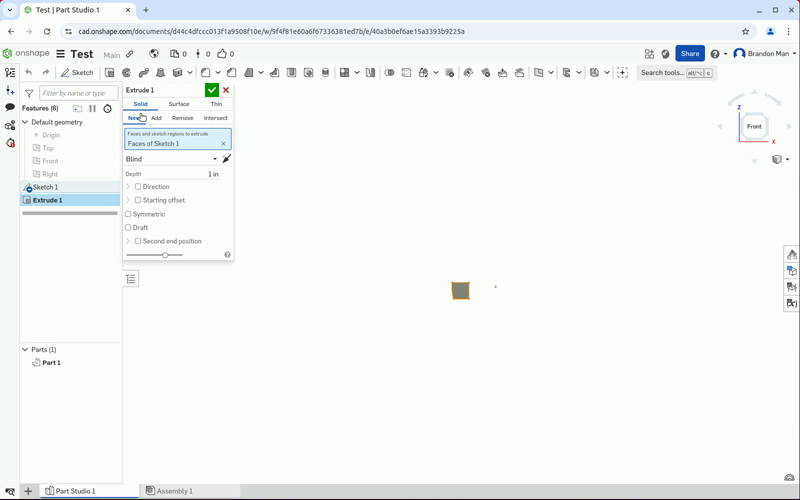
mouse_move(137, 120)
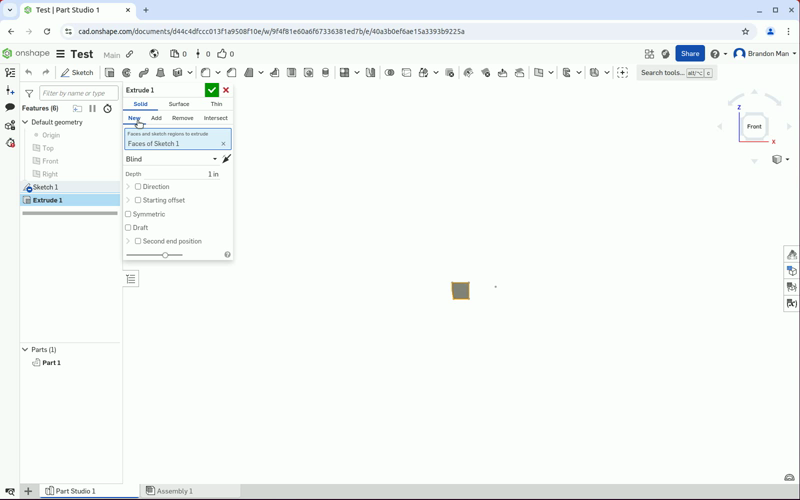
click(137, 120)
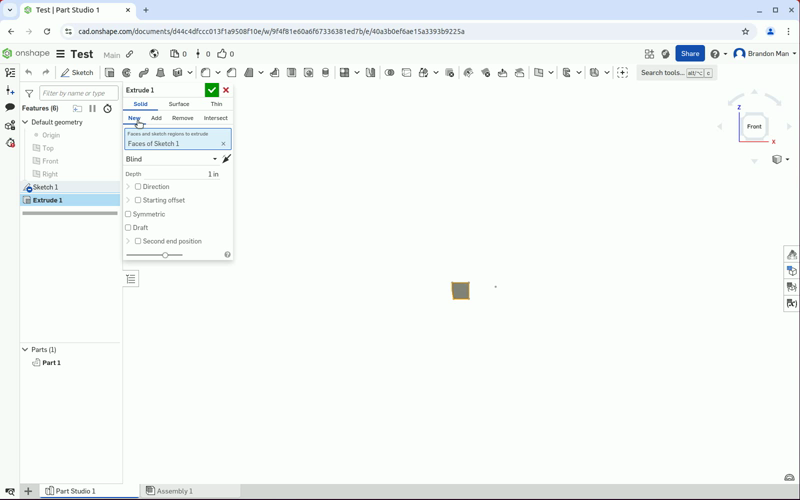
key(tab, 4)
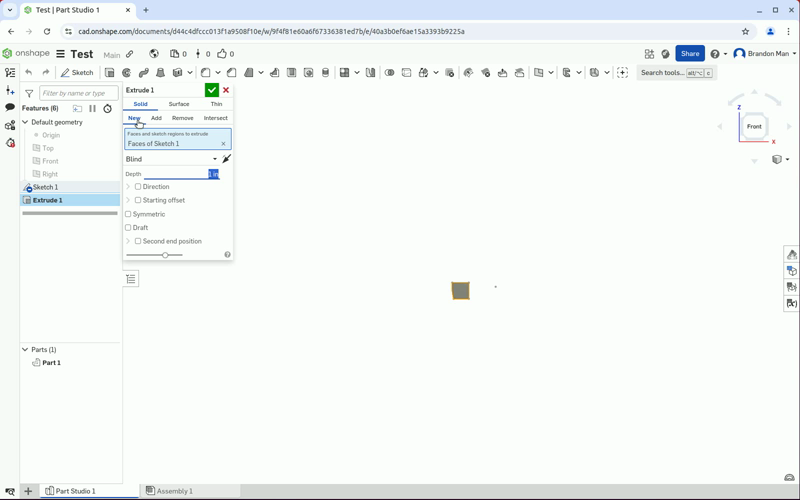
text(0.722)
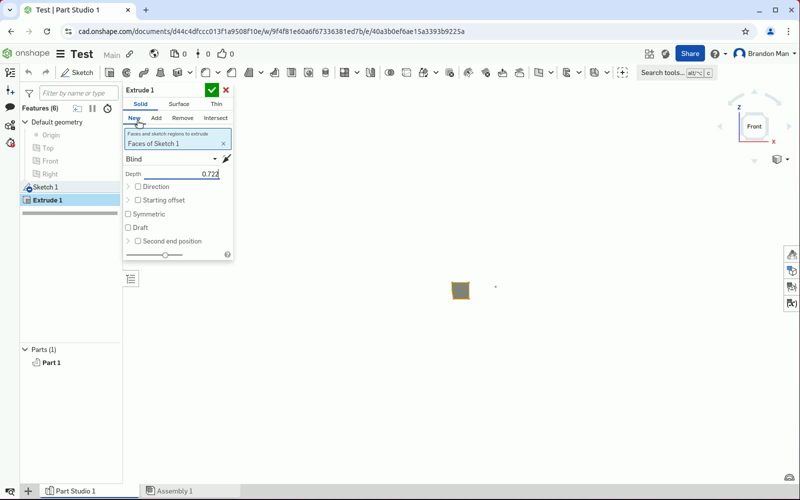
key(enter)
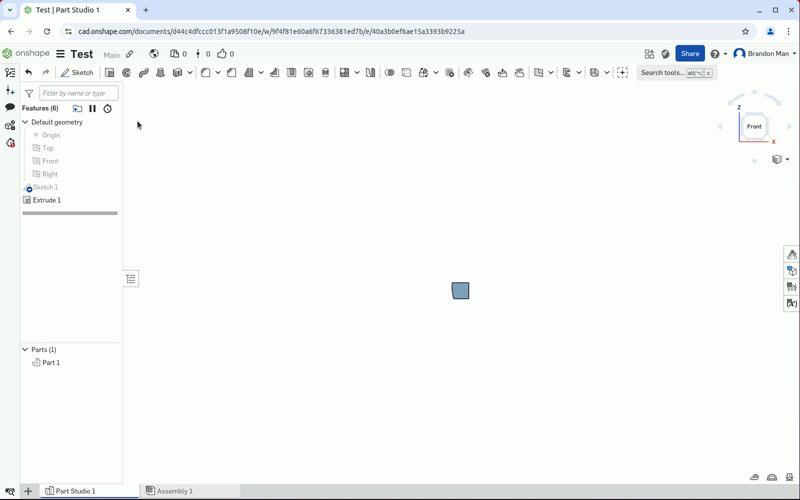
key(shift+h)
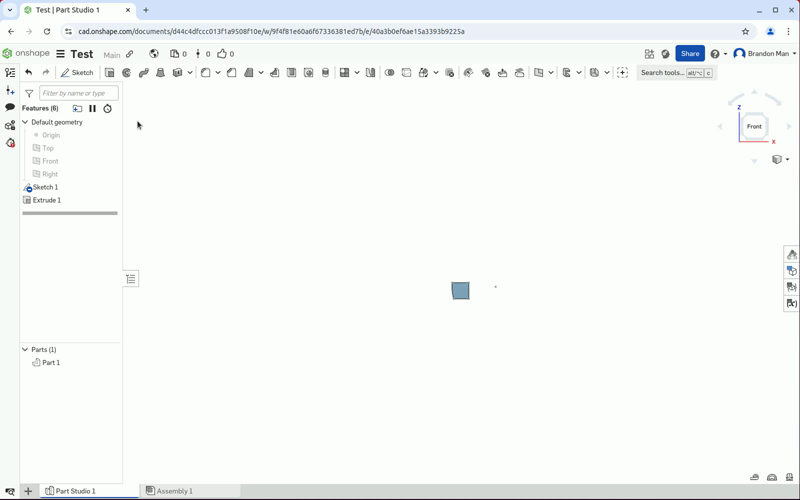
key(shift+h)
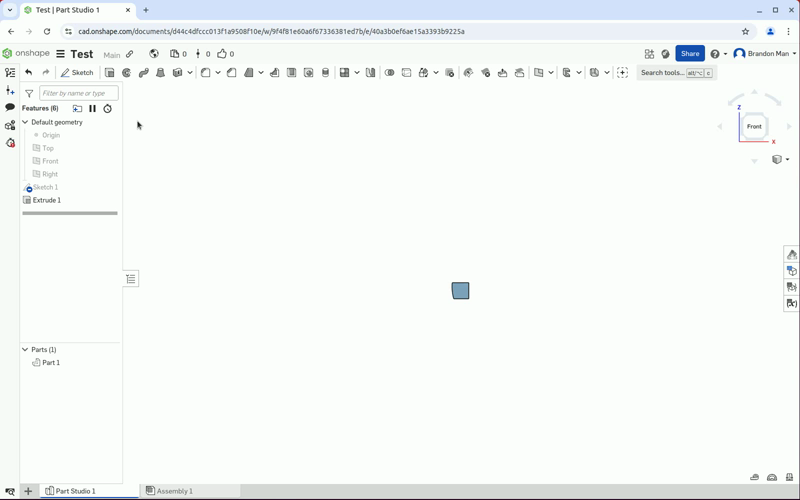
mouse_move(73, 189)
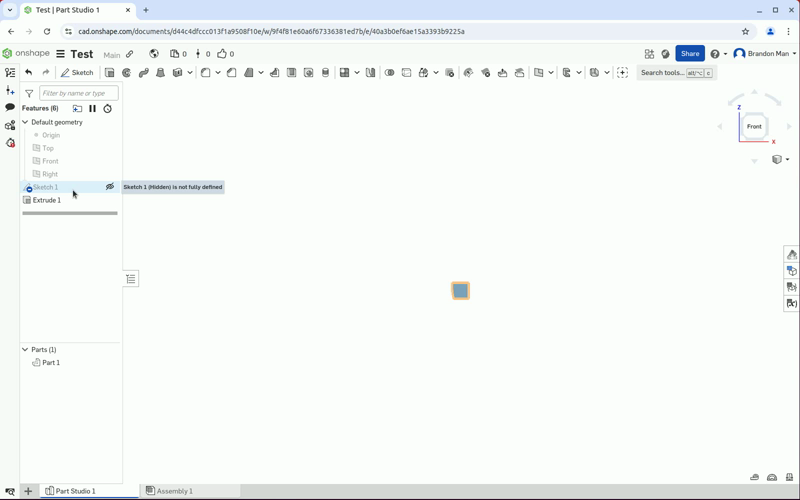
click(73, 189)
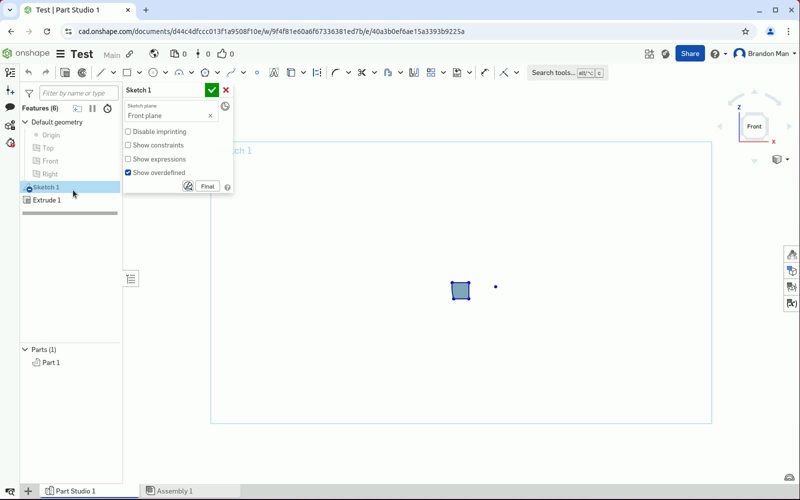
mouse_move(229, 92)
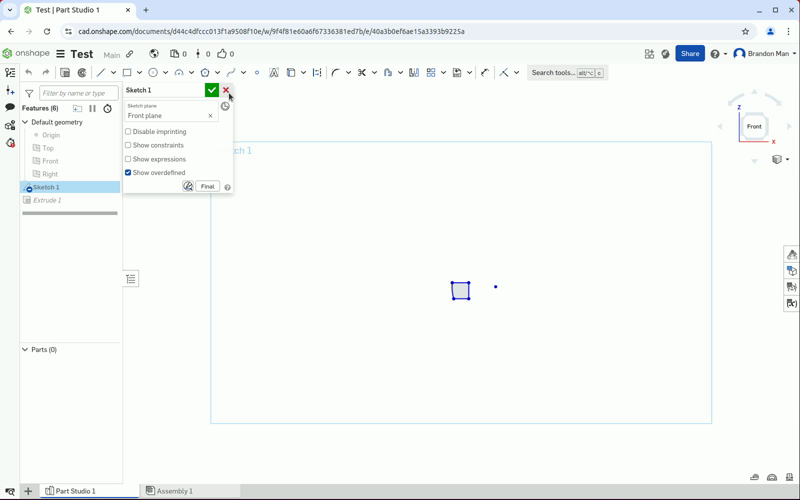
click(229, 92)
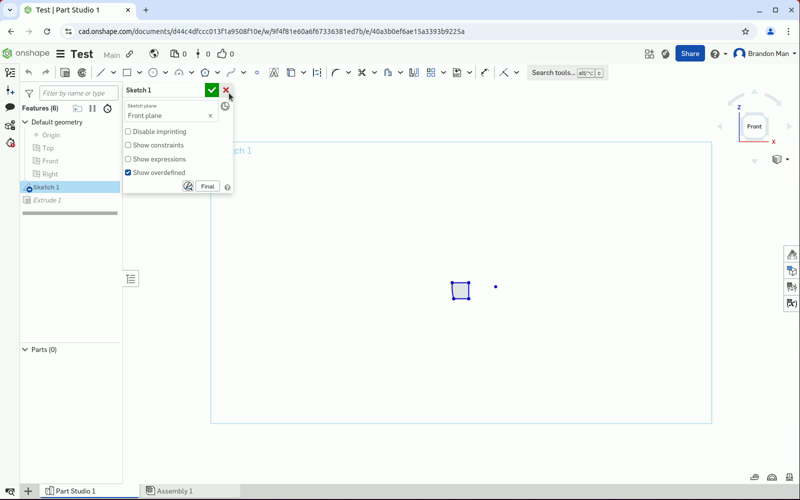
key(shift+s)
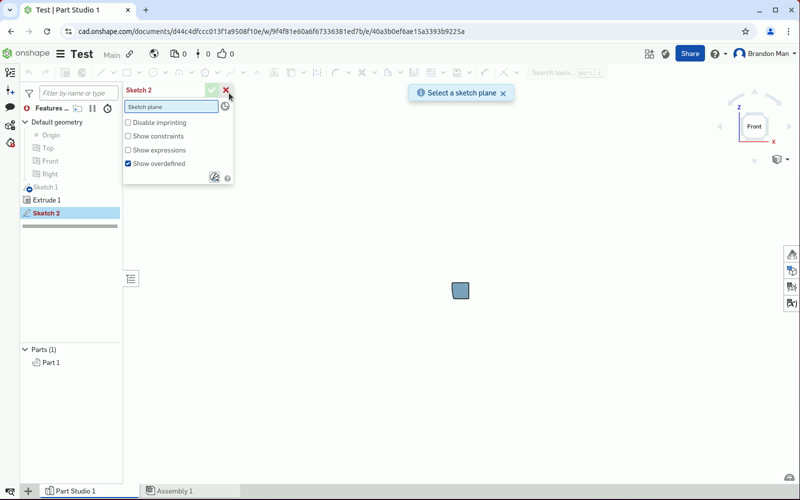
mouse_move(73, 163)
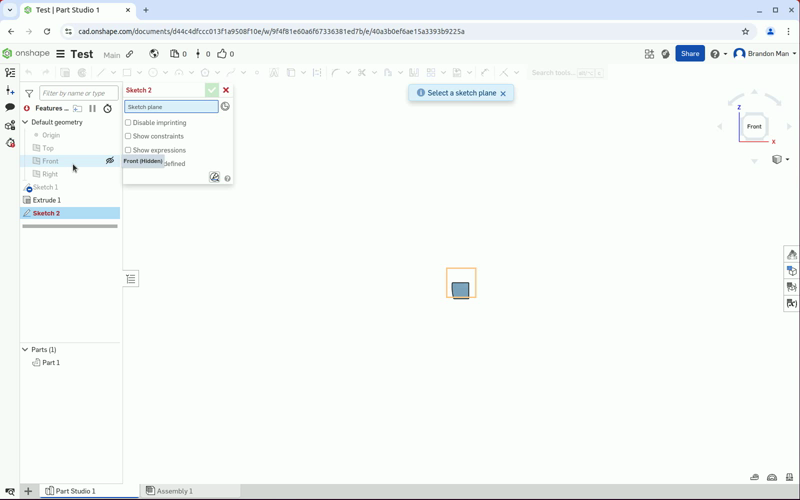
click(73, 163)
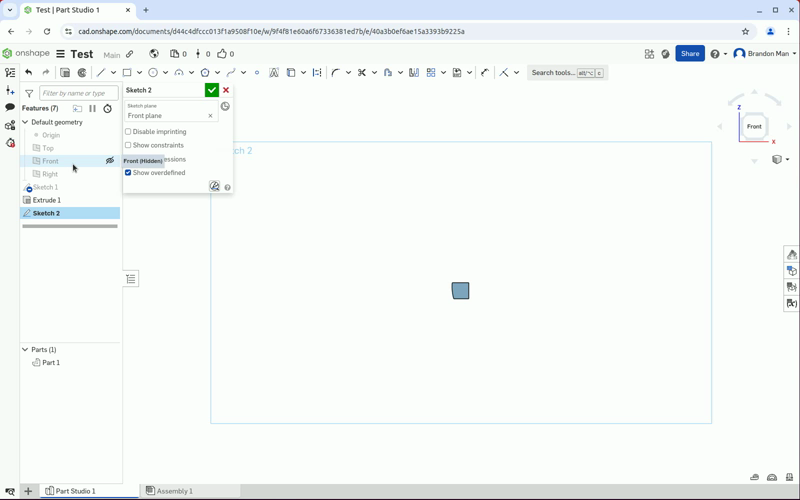
mouse_move(73, 352)
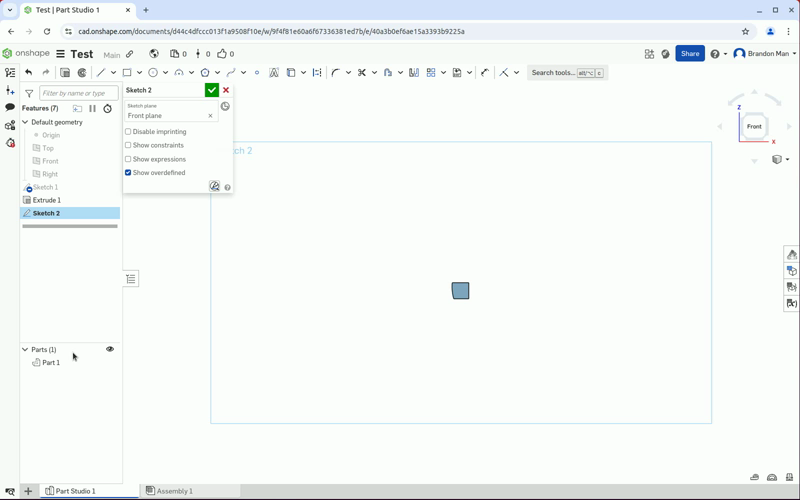
key(y)
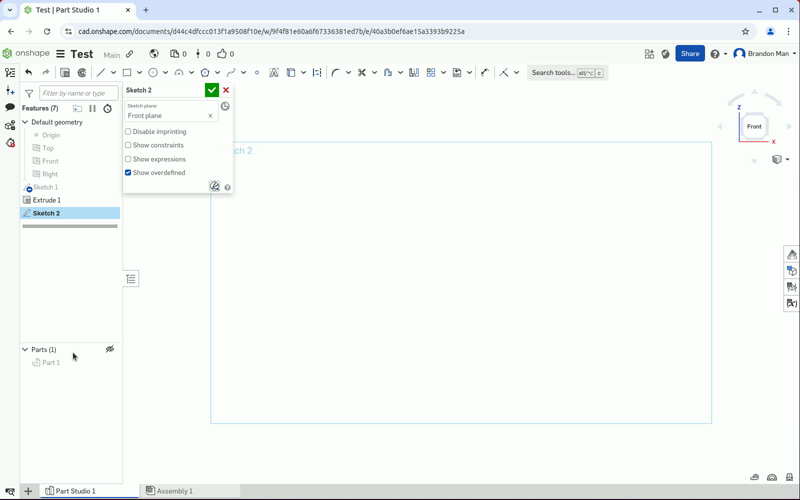
key(l)
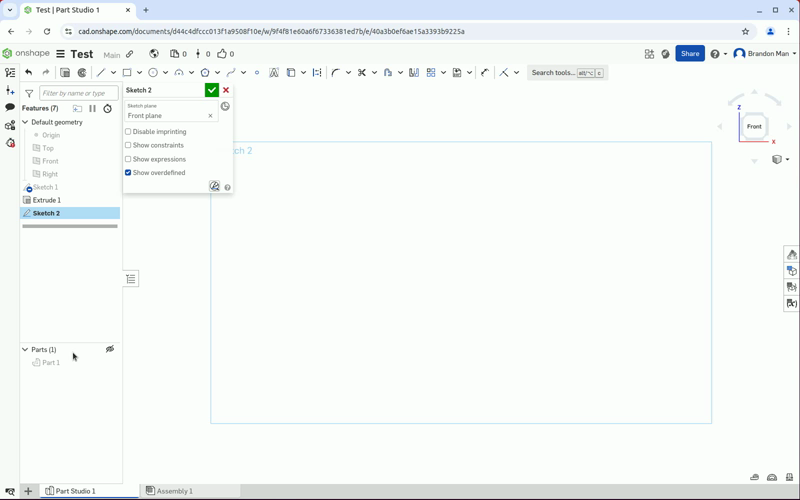
key_down(shift)
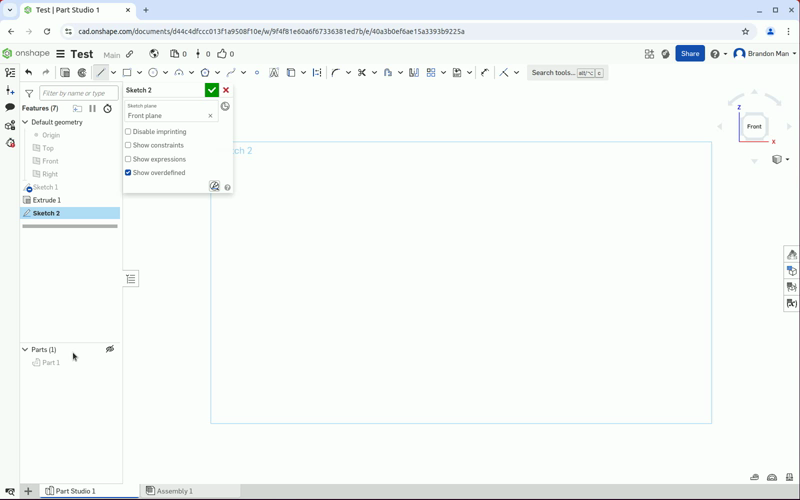
mouse_move(452, 282)
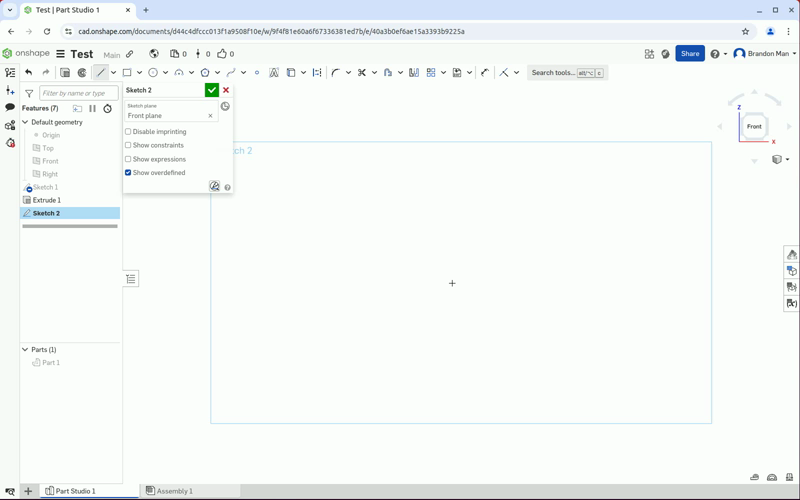
click(452, 282)
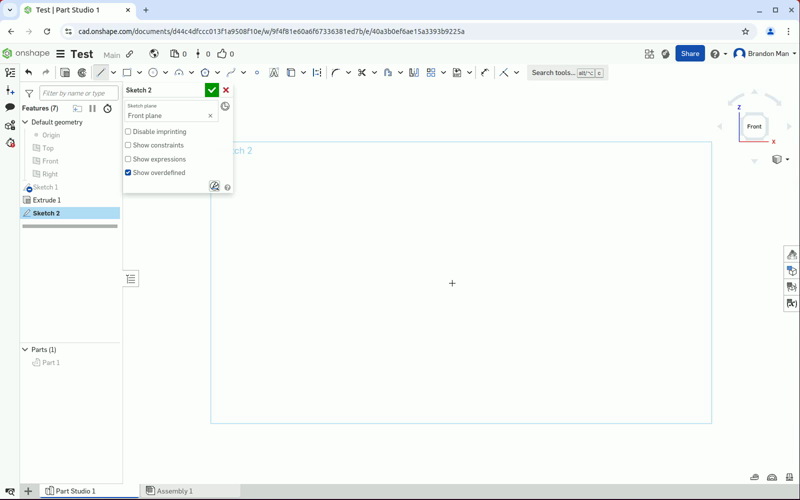
key_up(shift)
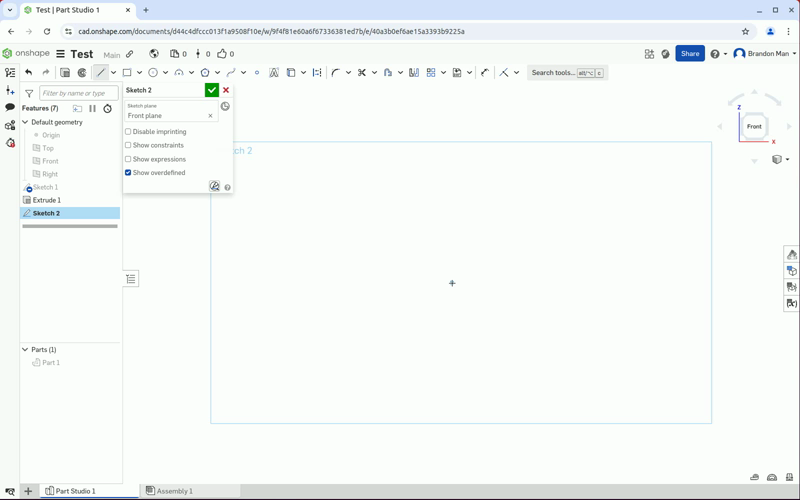
key_down(shift)
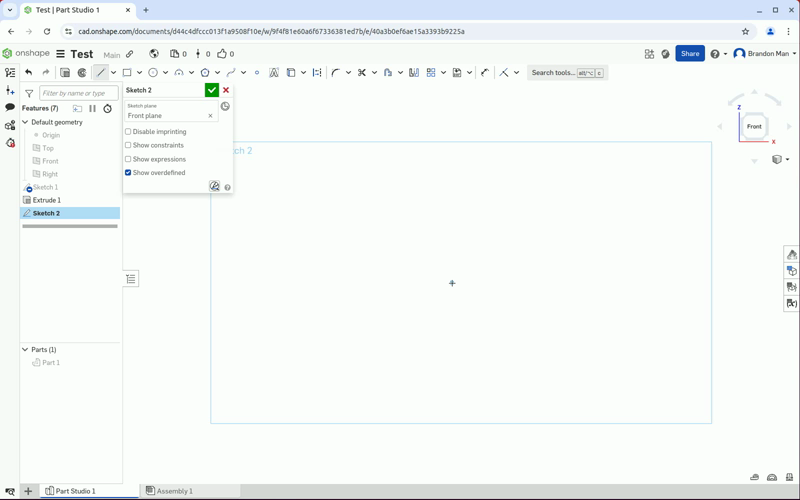
mouse_move(482, 282)
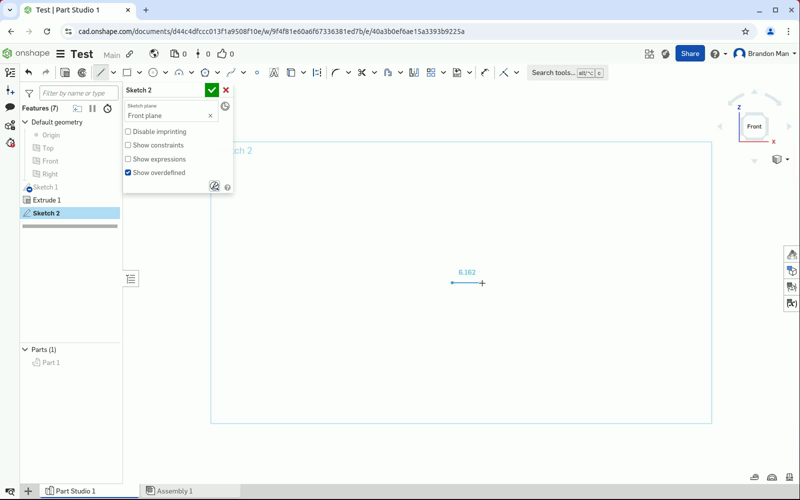
mouse_move(468, 282)
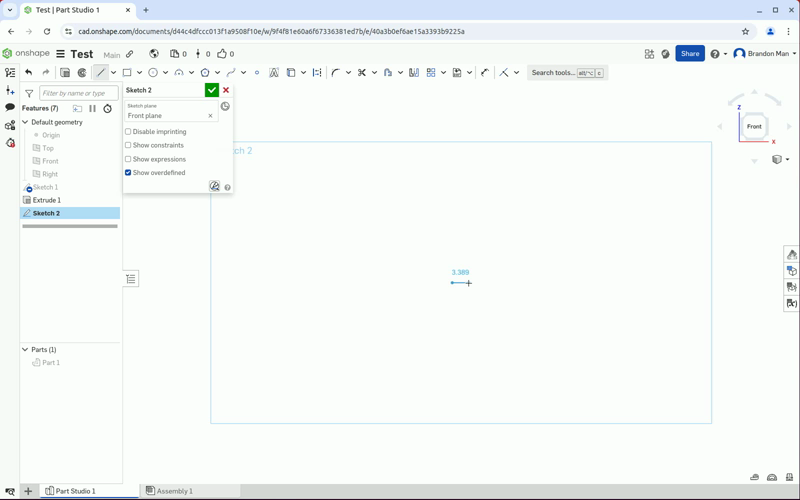
click(468, 282)
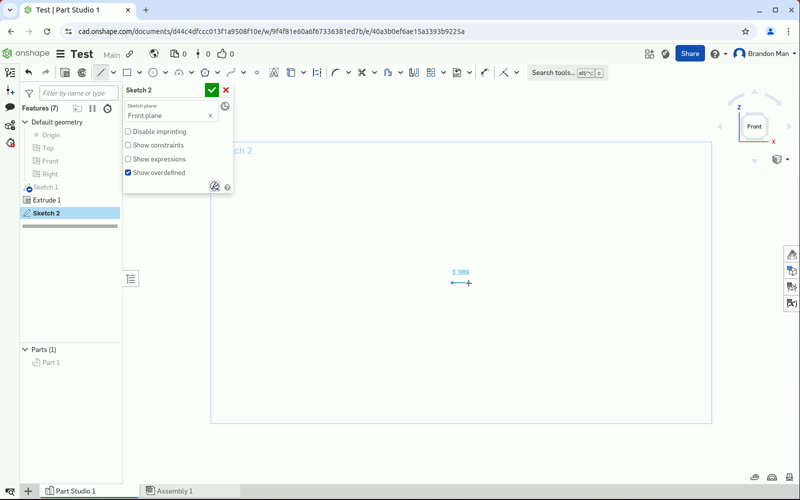
key_up(shift)
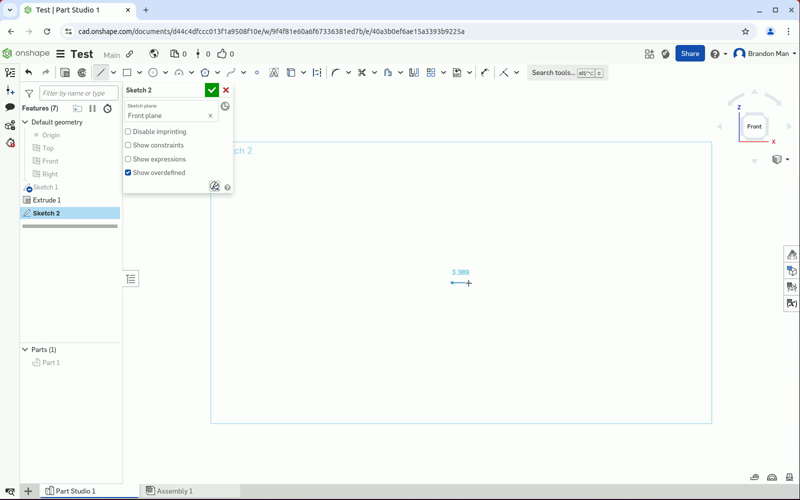
key_down(shift)
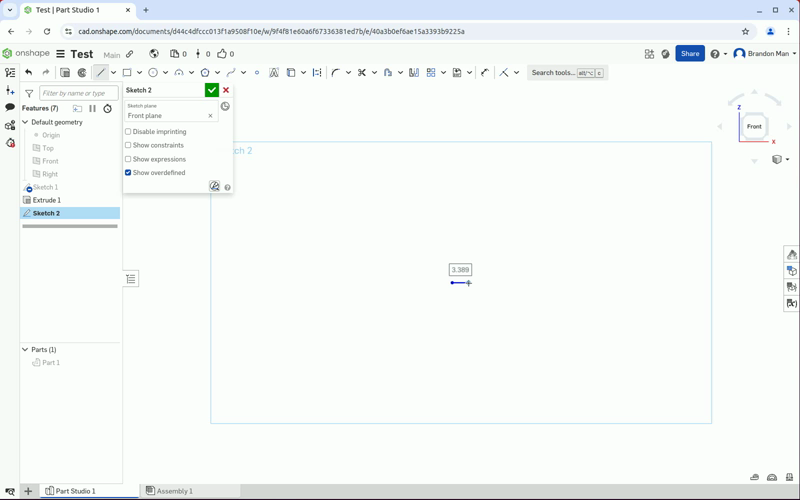
mouse_move(498, 282)
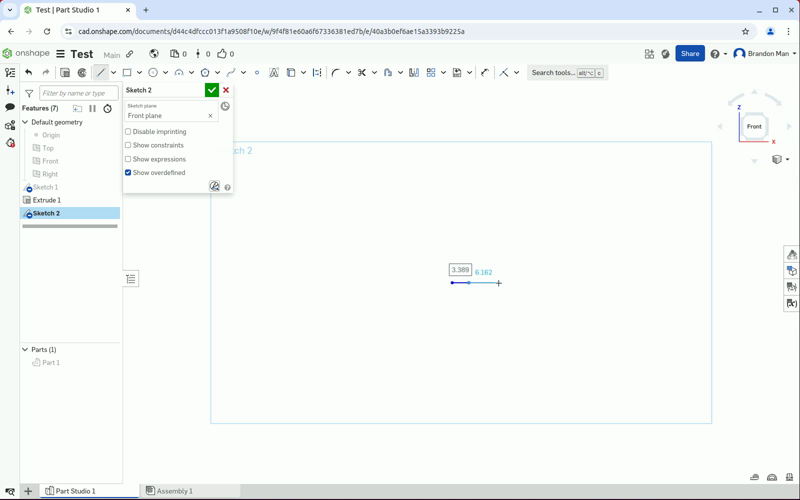
mouse_move(468, 267)
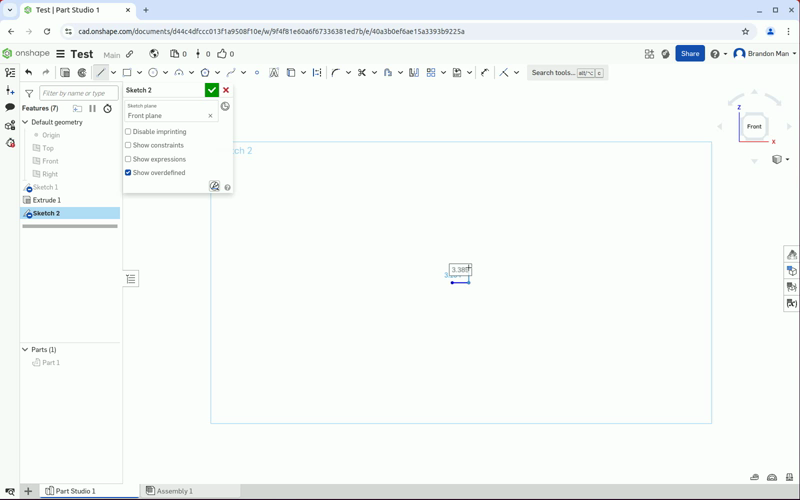
click(468, 267)
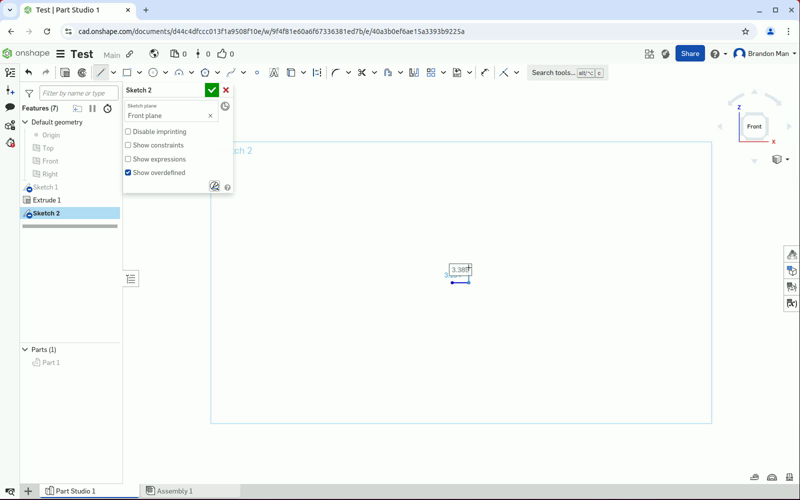
key_up(shift)
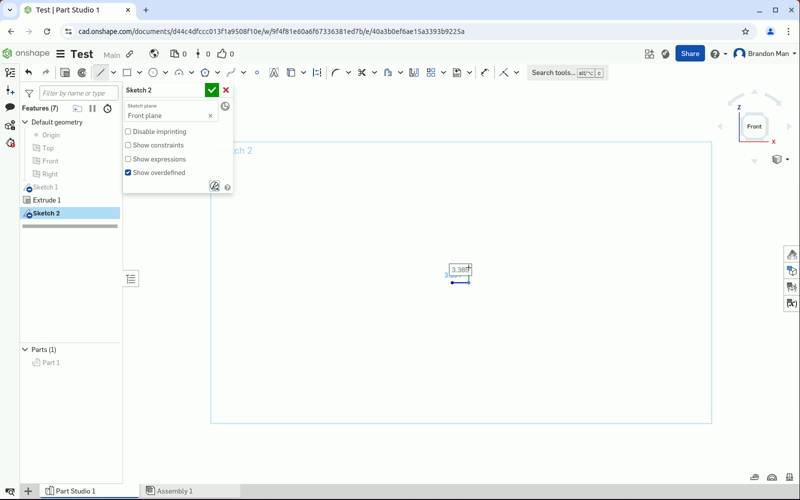
key_down(shift)
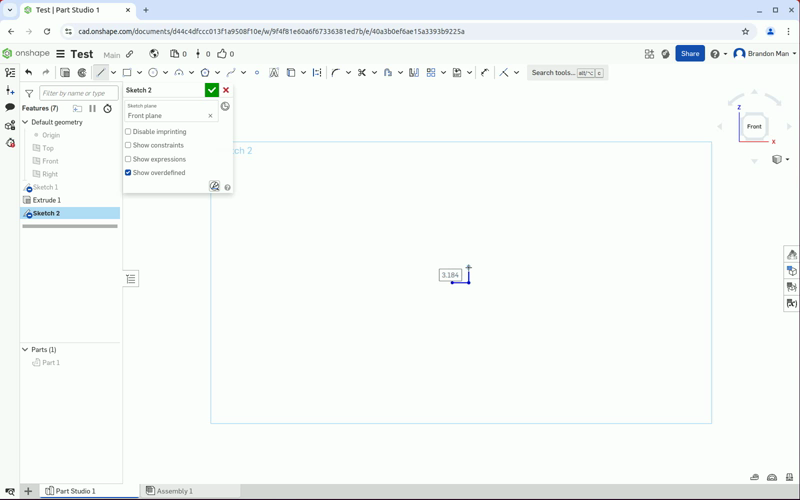
mouse_move(498, 267)
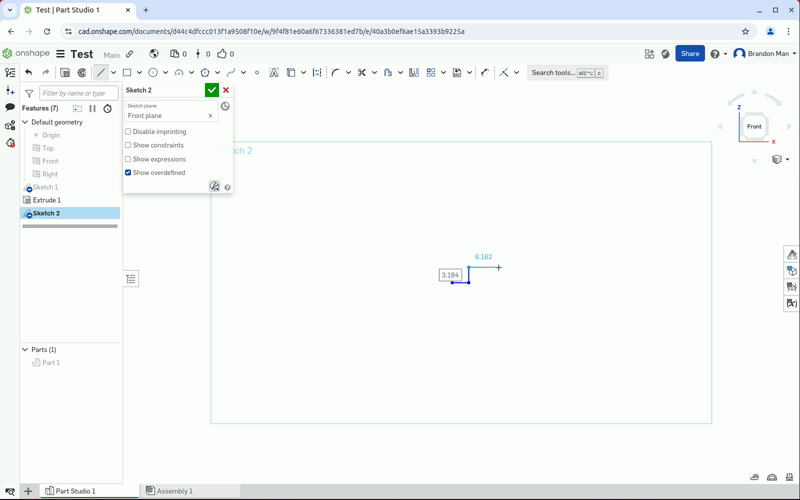
mouse_move(453, 267)
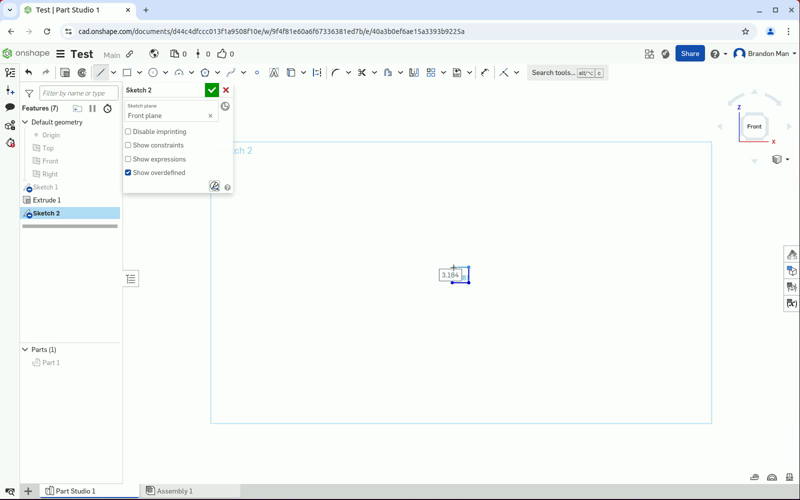
click(453, 267)
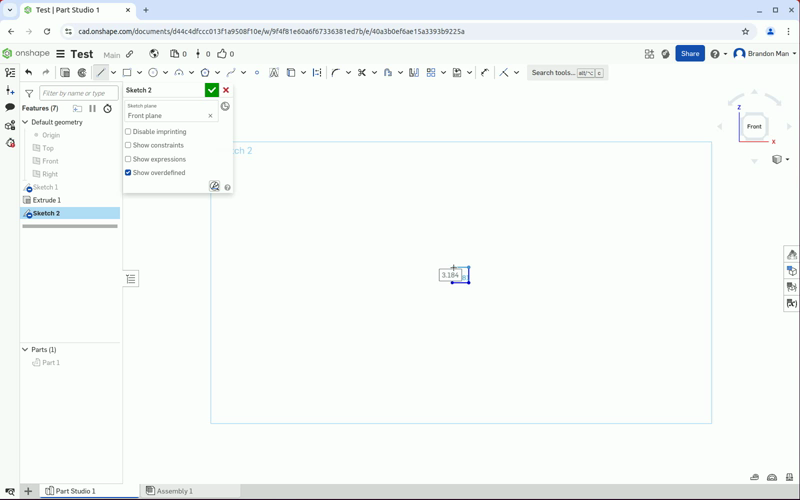
key_up(shift)
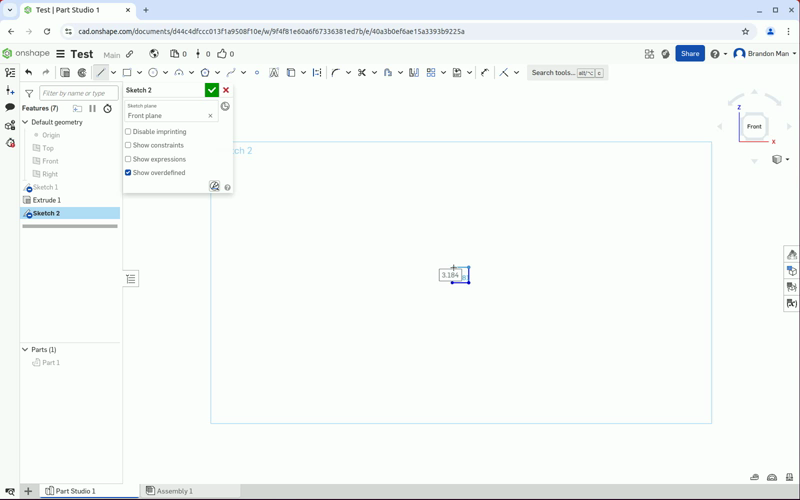
key(esc)
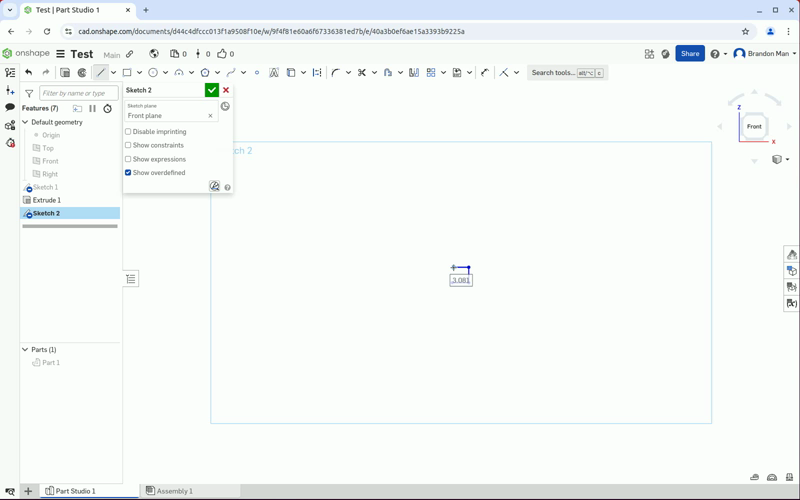
key(a)
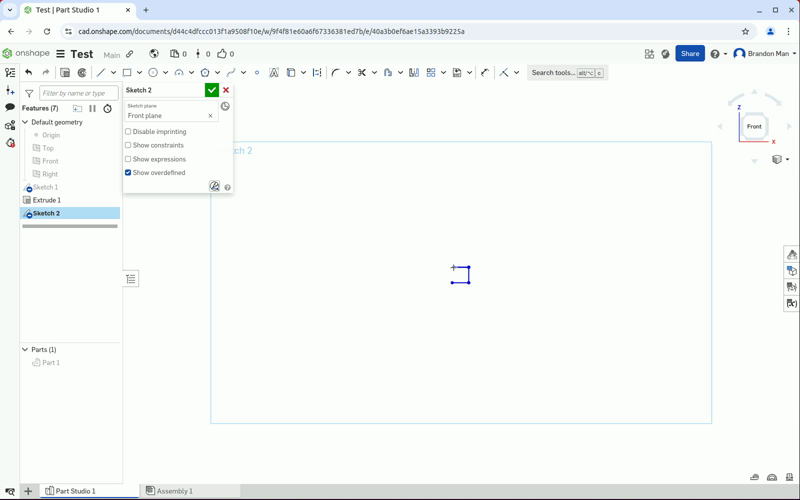
mouse_move(453, 267)
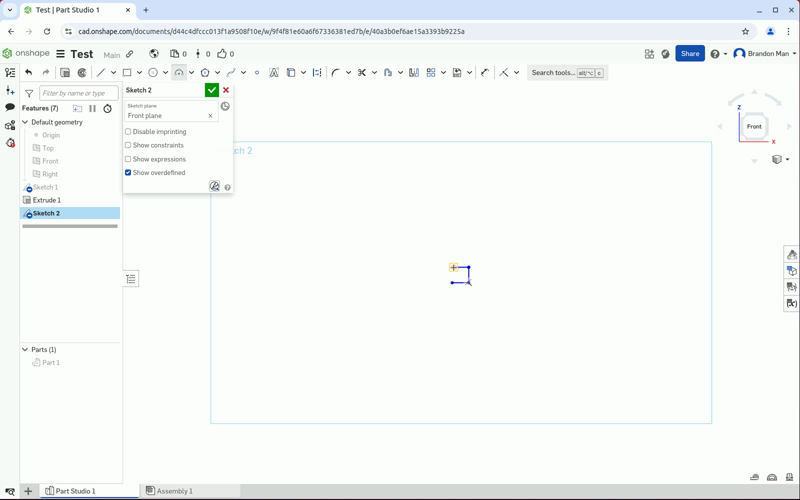
click(453, 267)
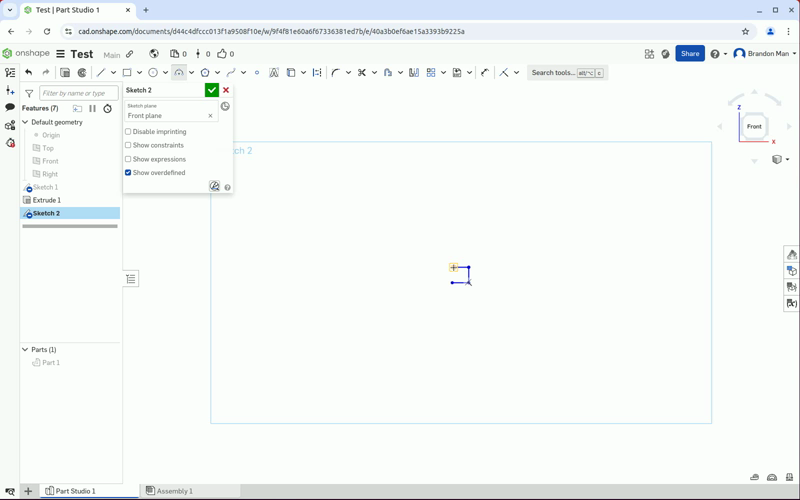
mouse_move(452, 282)
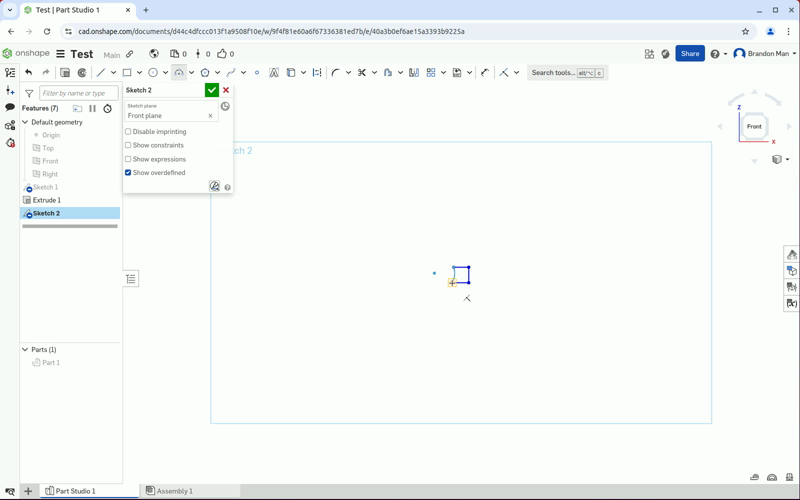
click(452, 282)
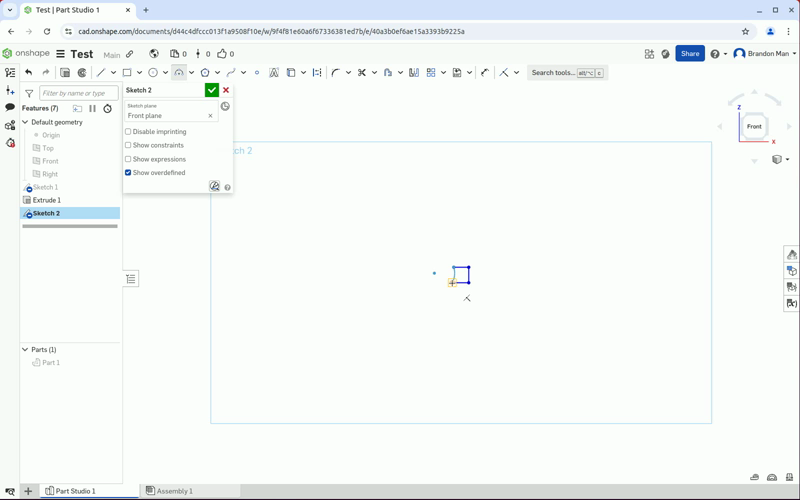
key_down(shift)
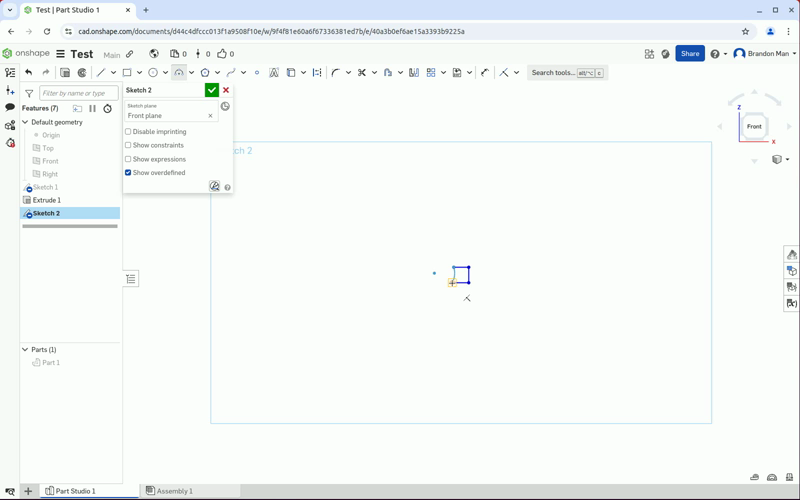
mouse_move(452, 275)
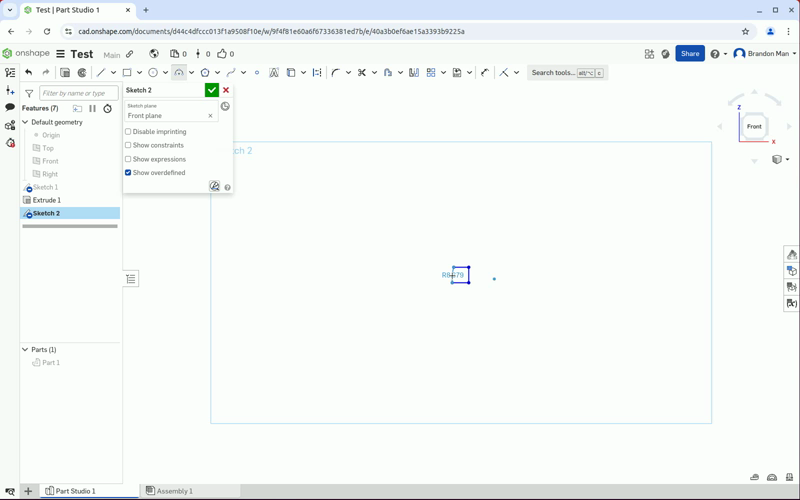
click(452, 275)
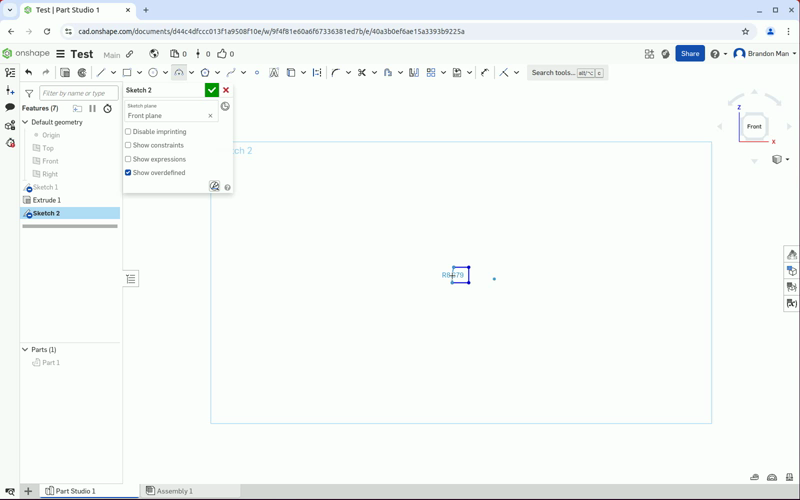
key_up(shift)
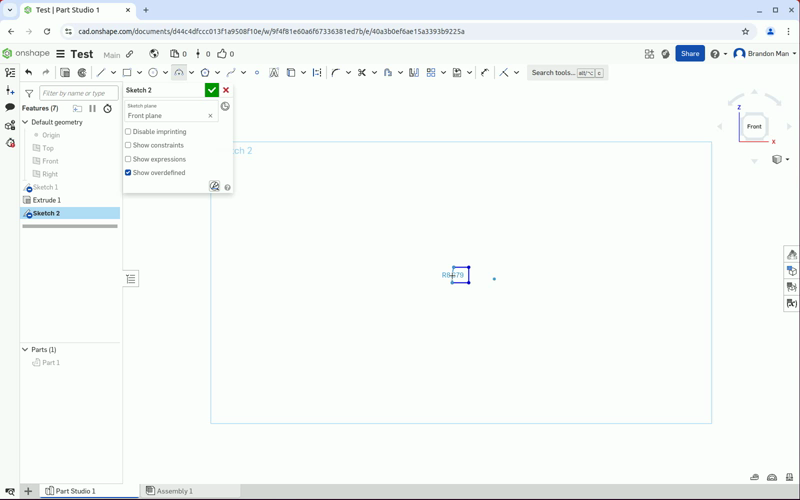
key(esc)
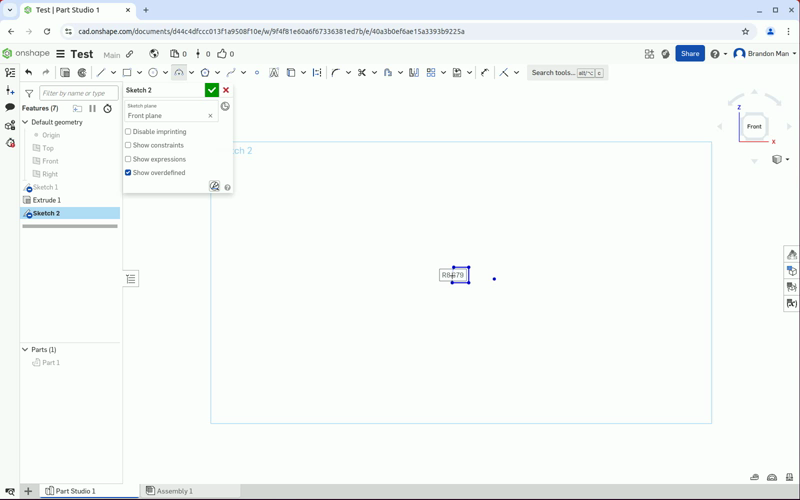
mouse_move(461, 274)
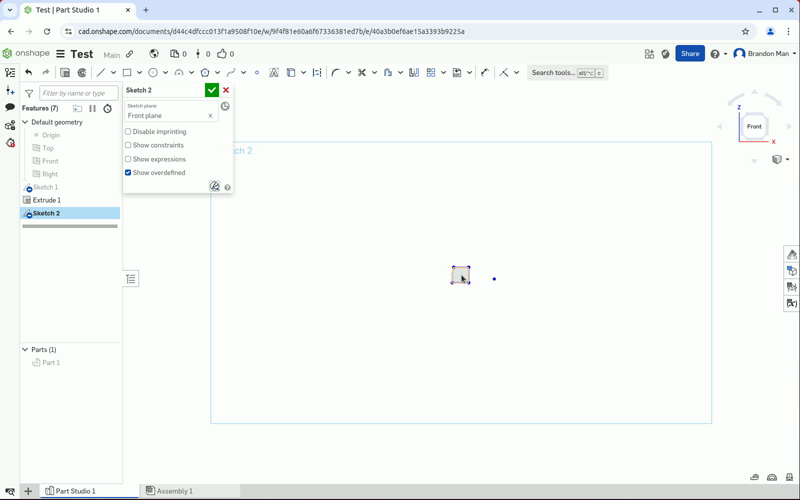
scroll(6)
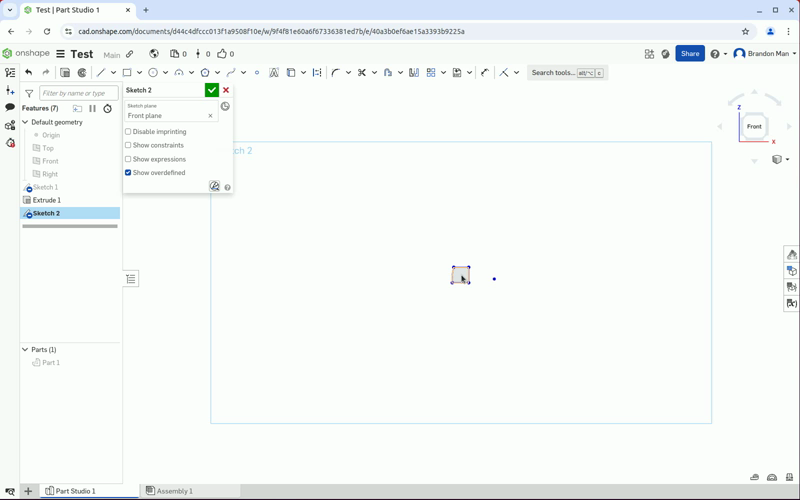
scroll(6)
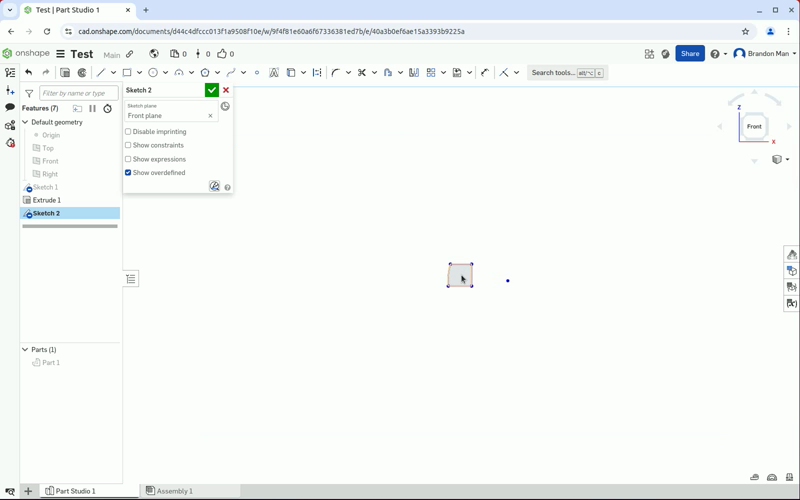
scroll(6)
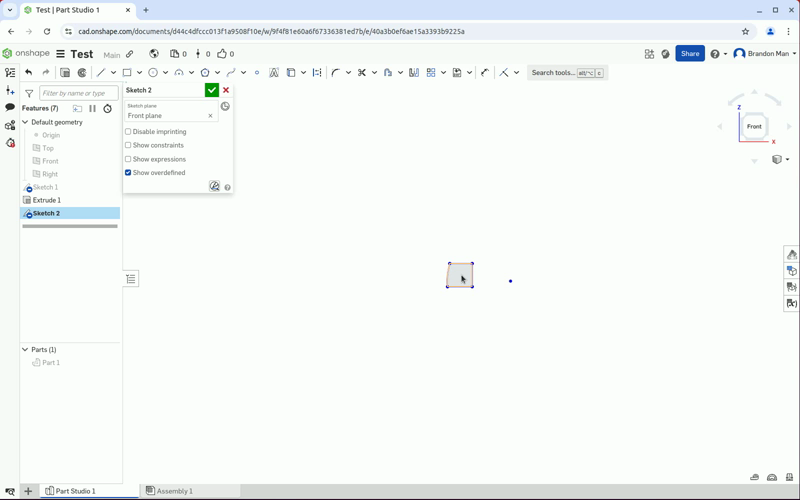
scroll(6)
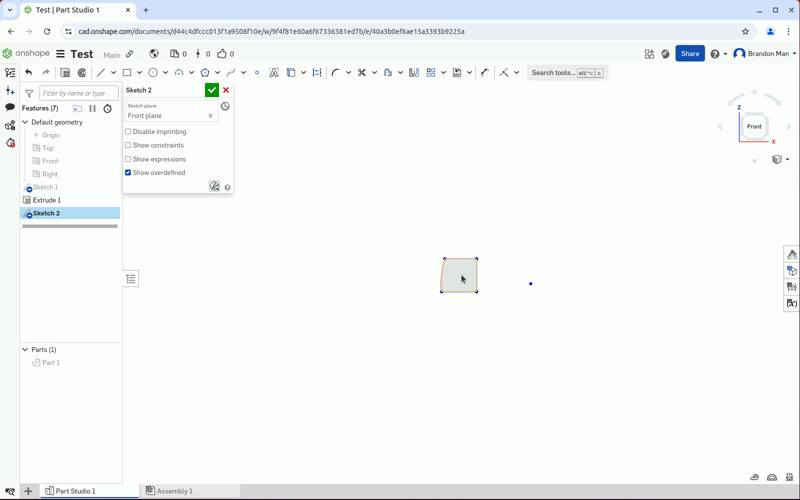
scroll(6)
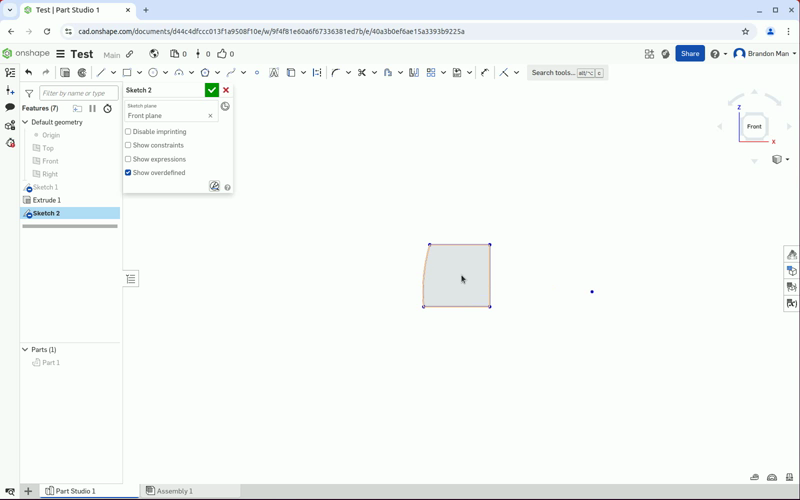
scroll(6)
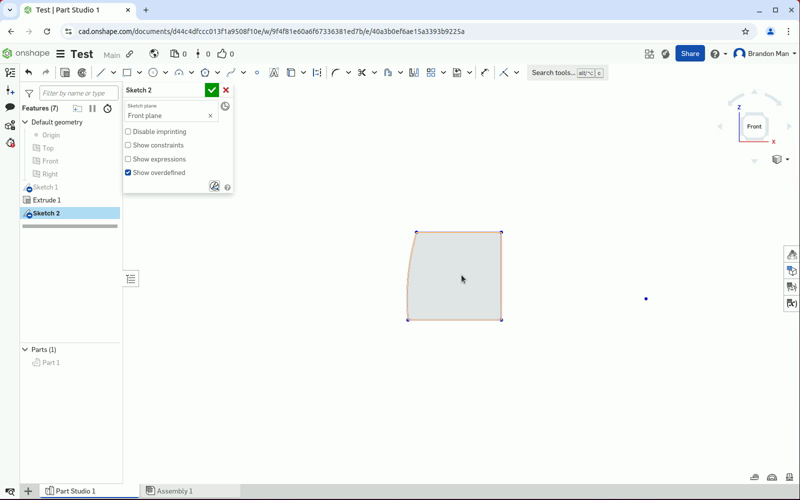
scroll(6)
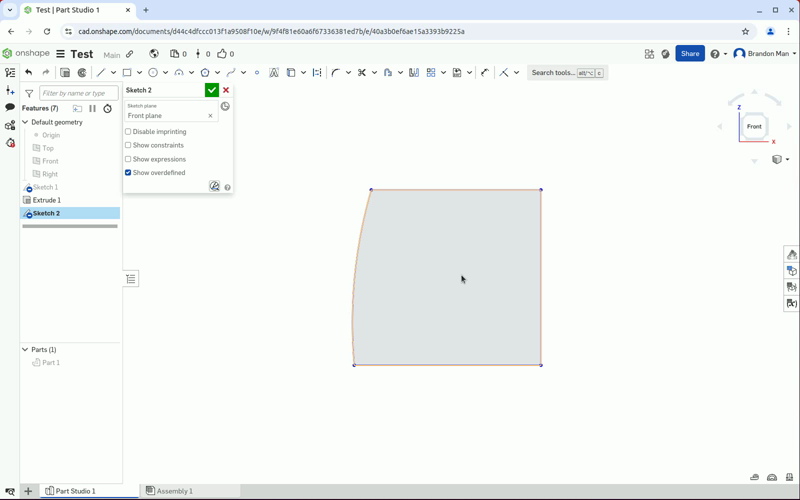
click(461, 274)
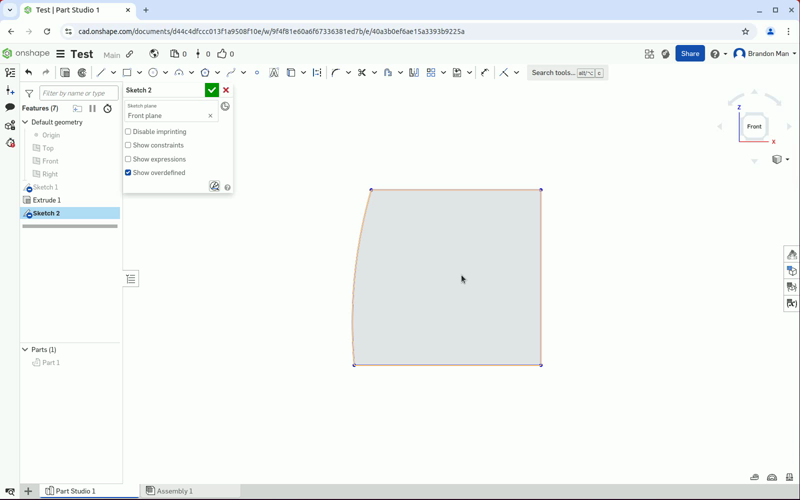
scroll(-6)
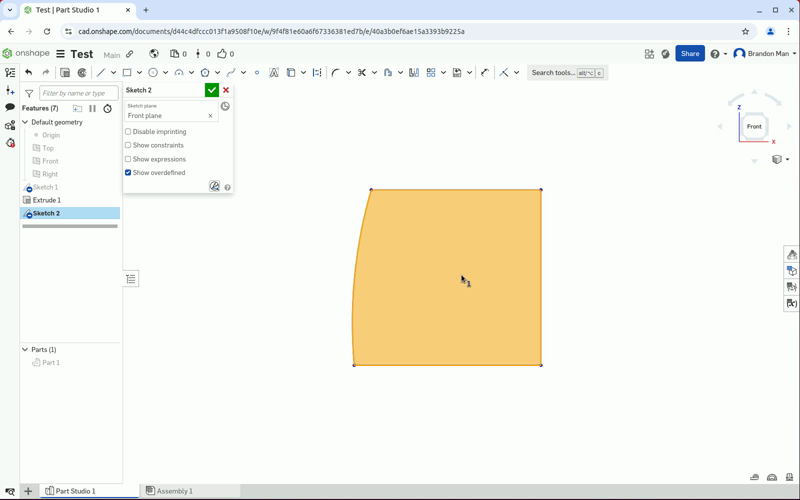
scroll(-6)
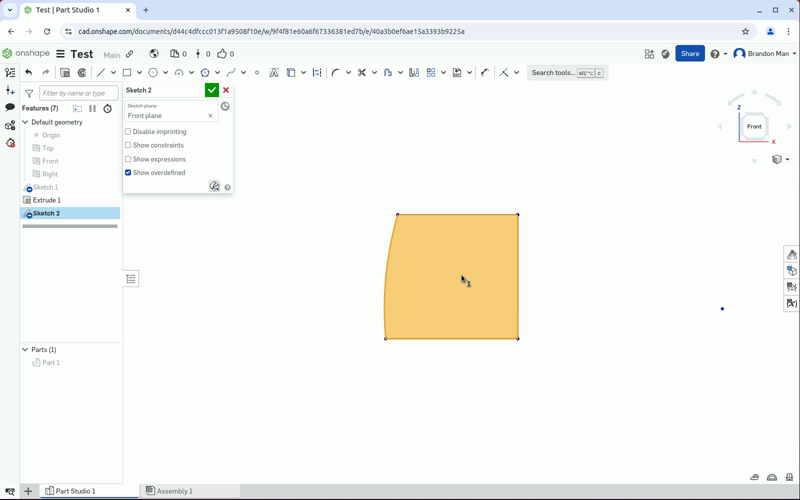
scroll(-6)
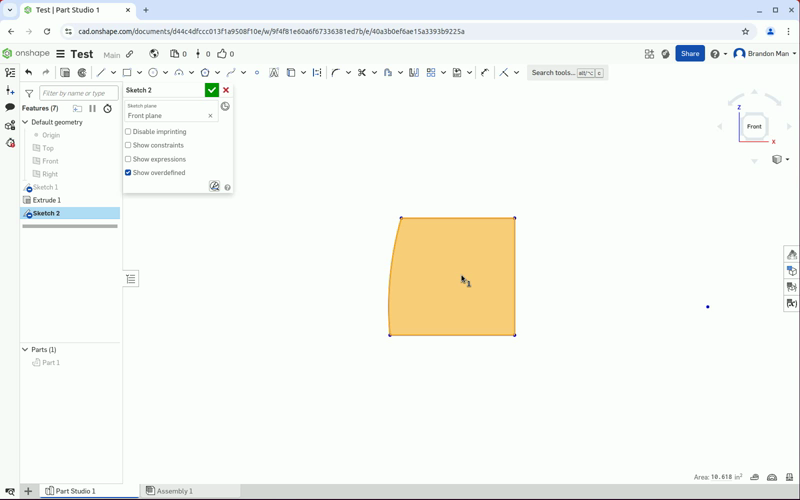
scroll(-6)
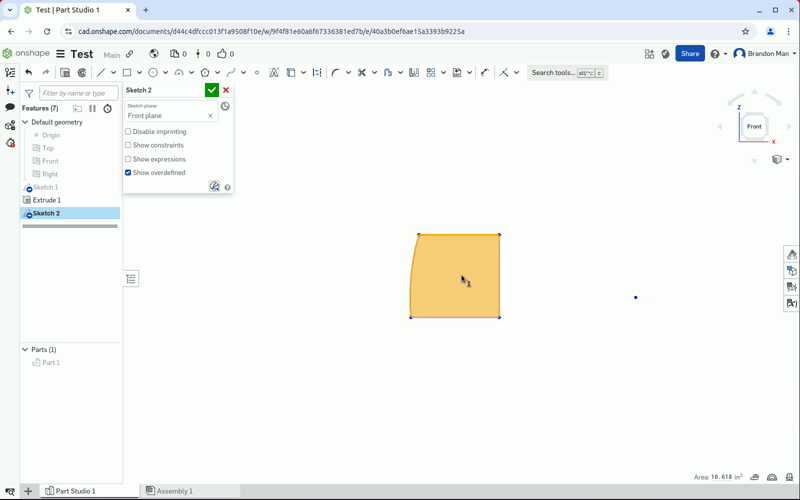
scroll(-6)
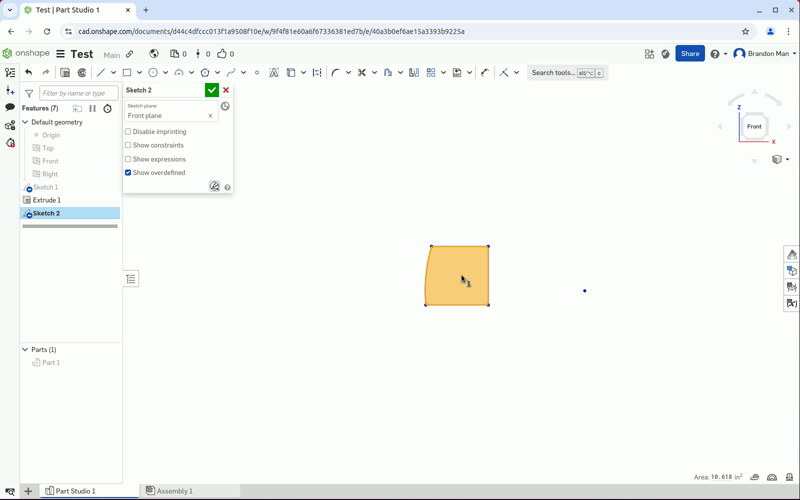
scroll(-6)
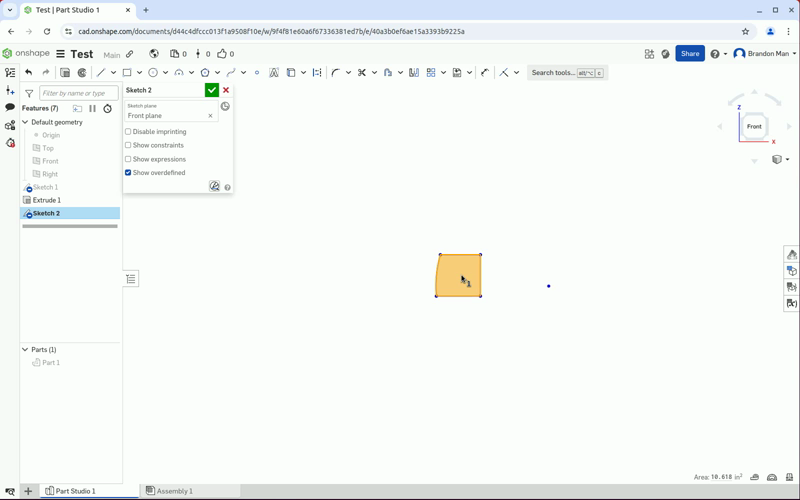
scroll(-6)
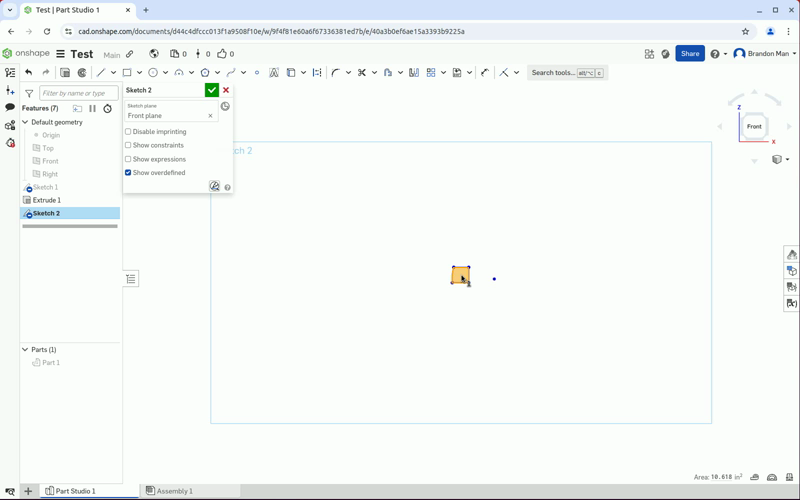
mouse_move(73, 352)
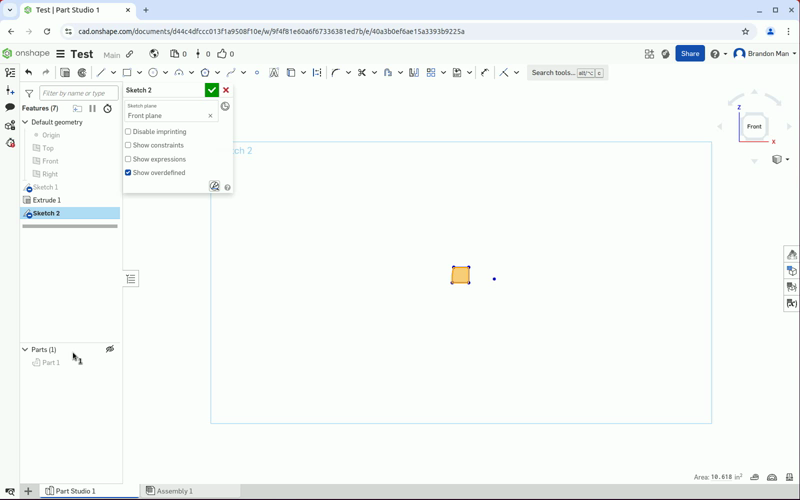
key(shift+y)
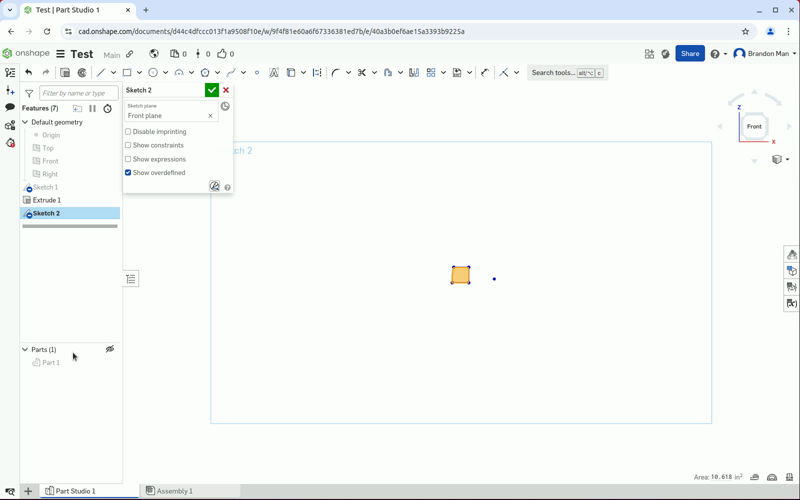
key(shift+e)
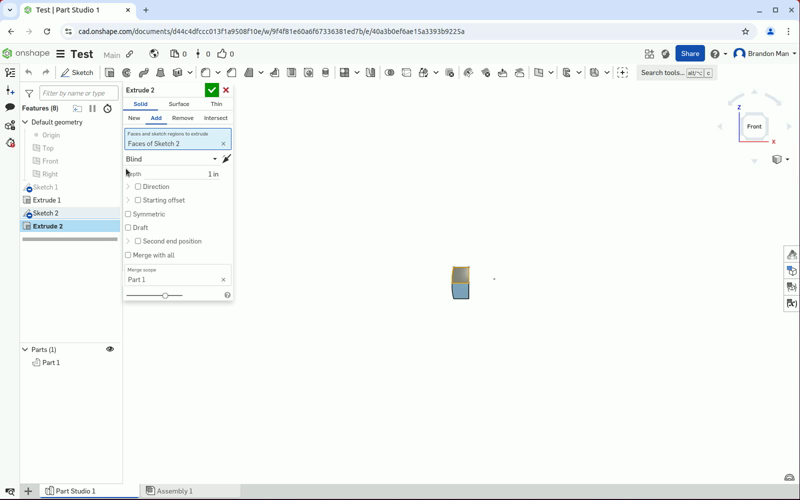
mouse_move(143, 106)
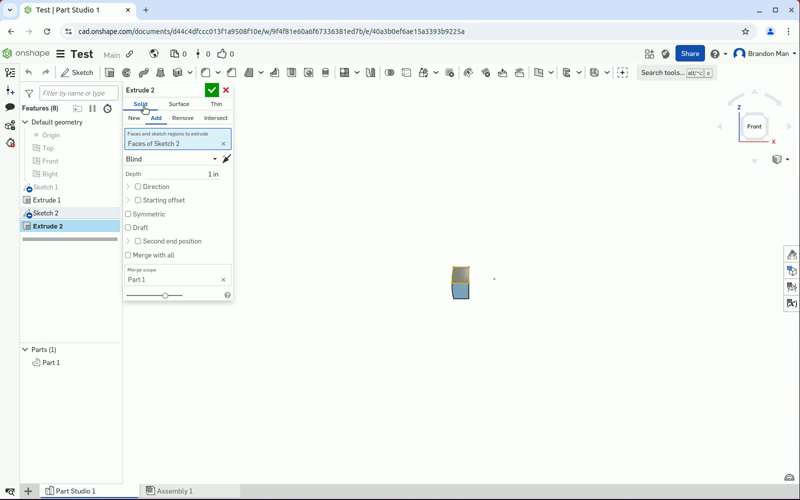
click(143, 106)
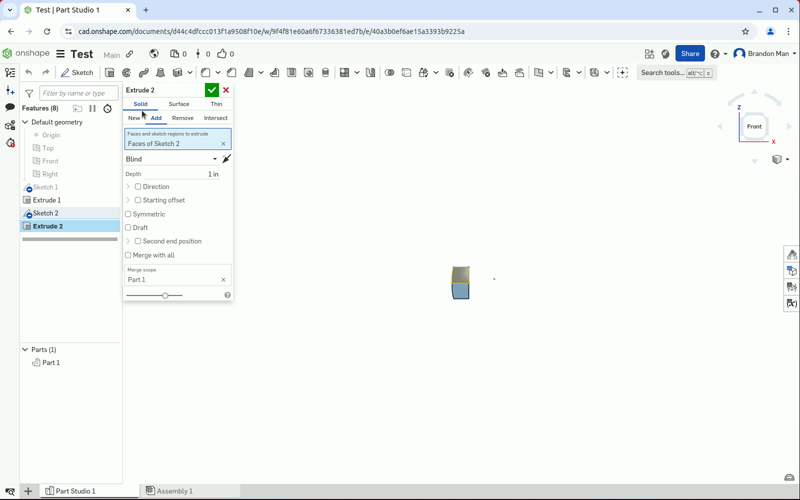
mouse_move(137, 120)
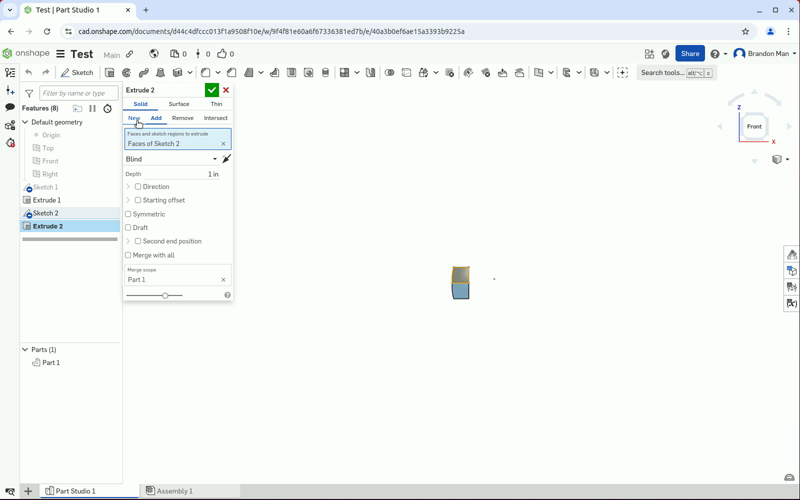
click(137, 120)
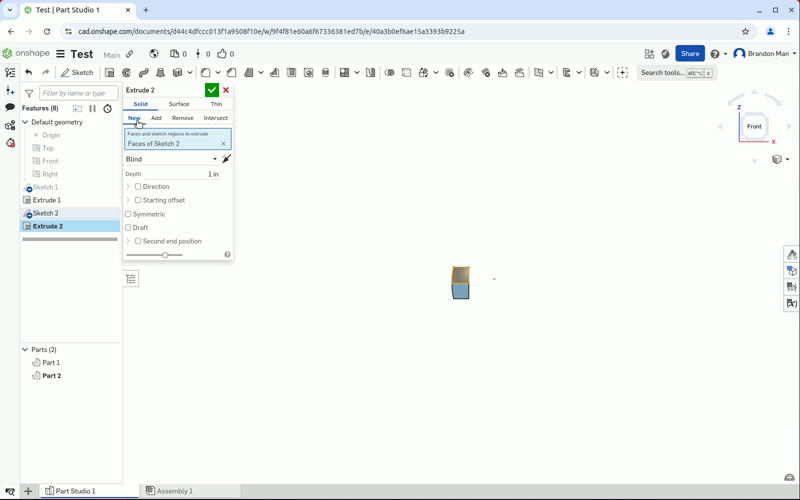
key(tab, 4)
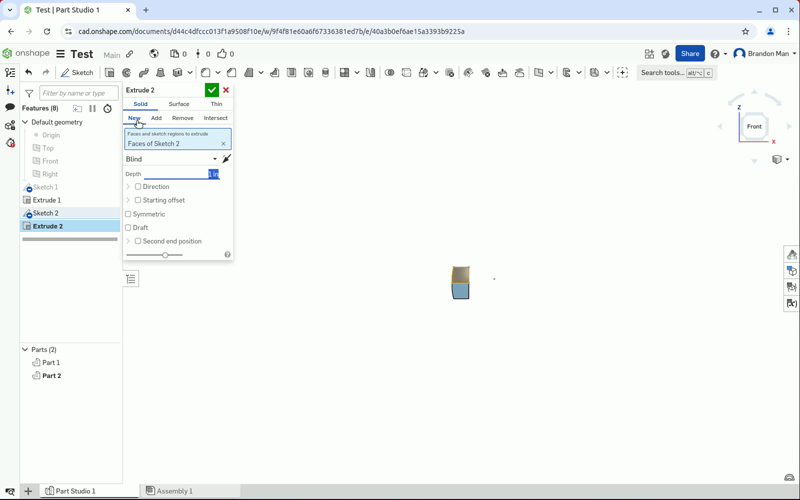
text(0.722)
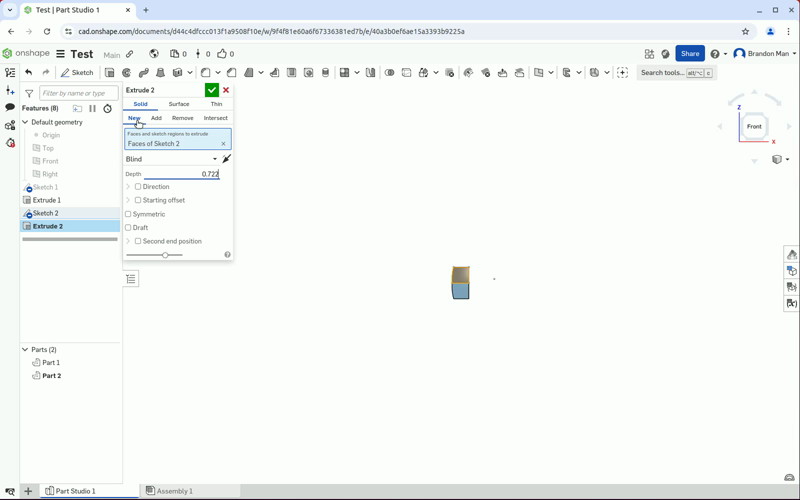
key(enter)
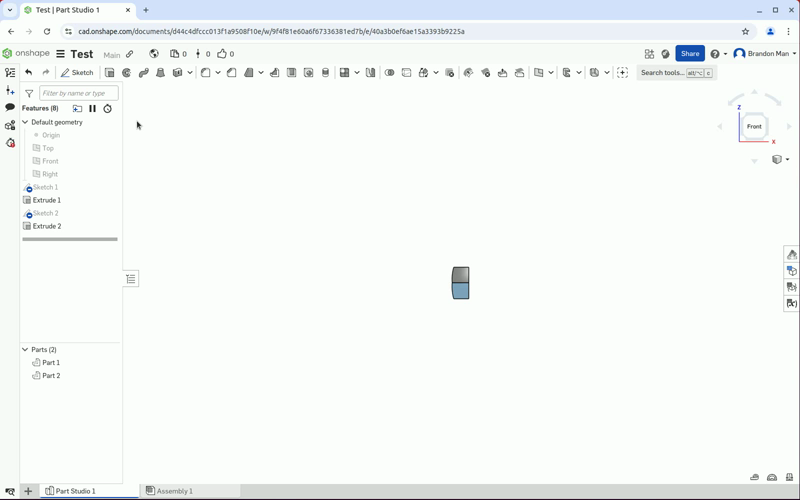
key(shift+h)
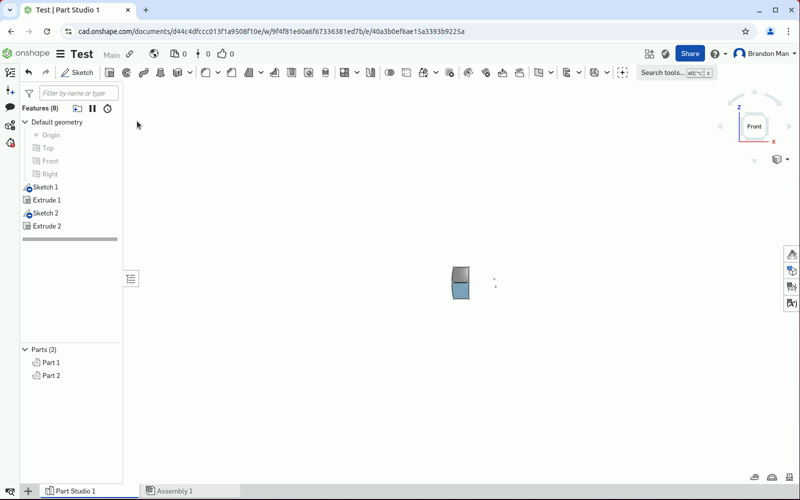
key(shift+h)
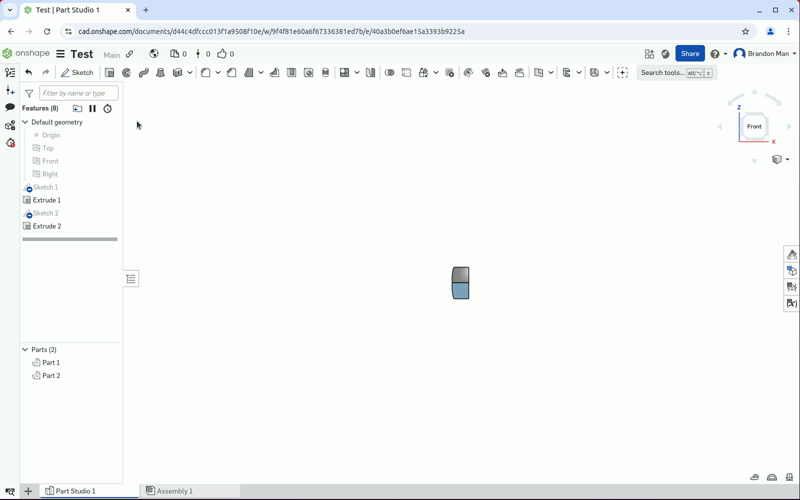
mouse_move(73, 189)
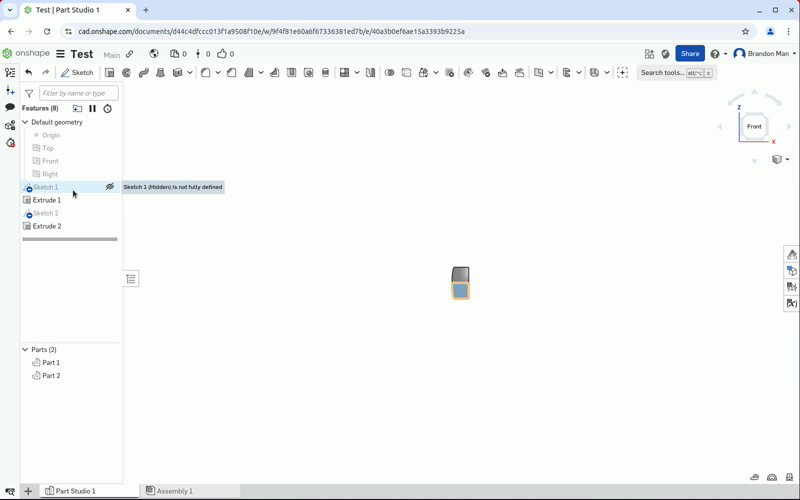
click(73, 189)
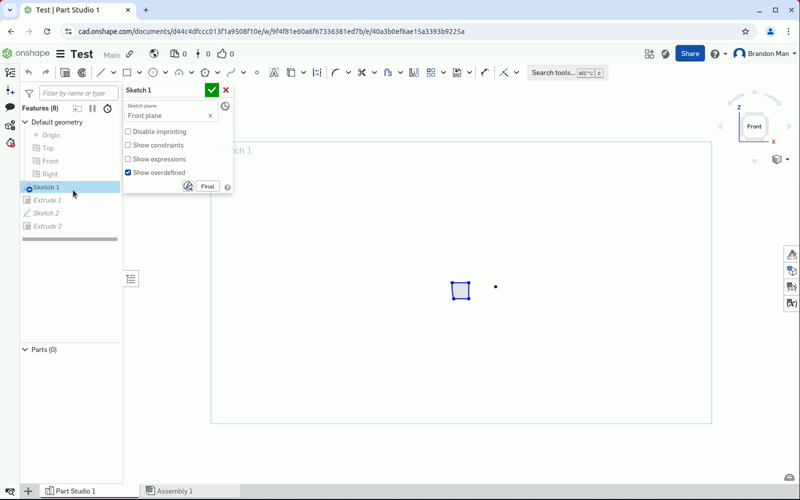
mouse_move(229, 92)
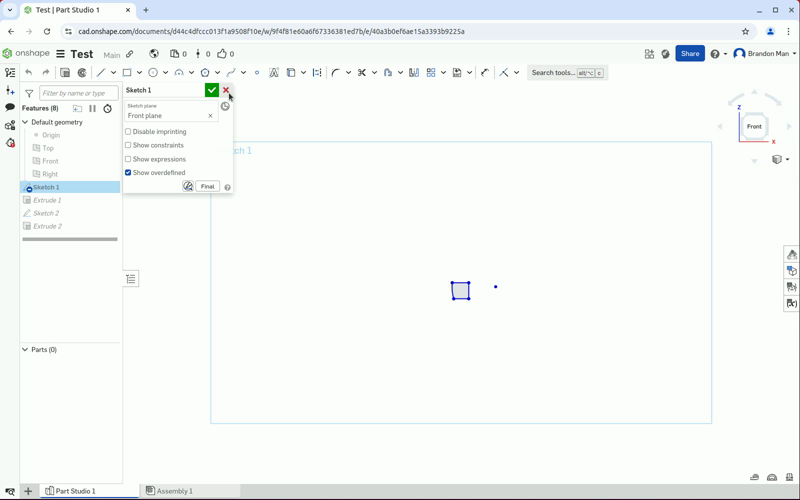
click(229, 92)
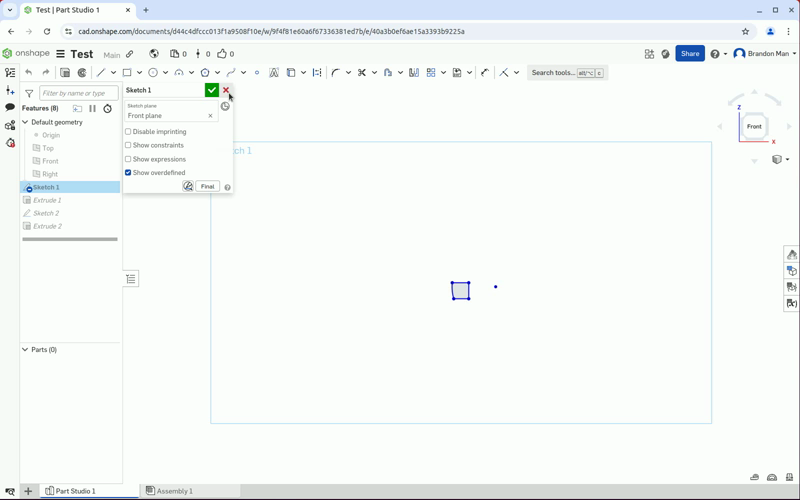
key(shift+s)
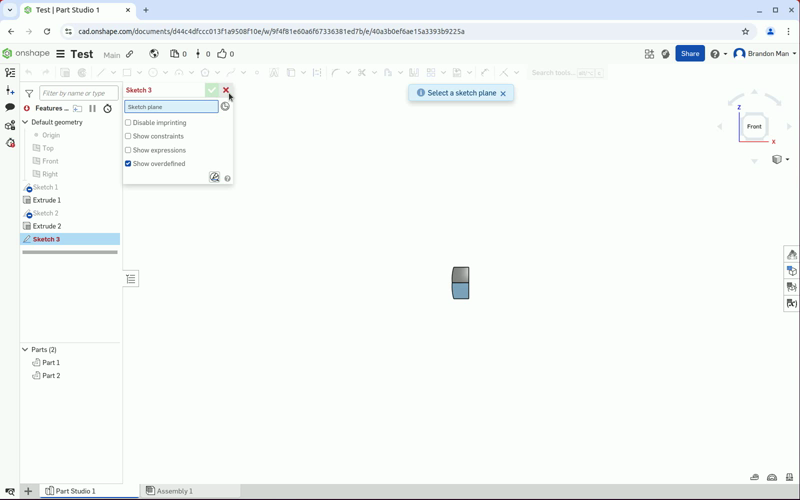
mouse_move(73, 163)
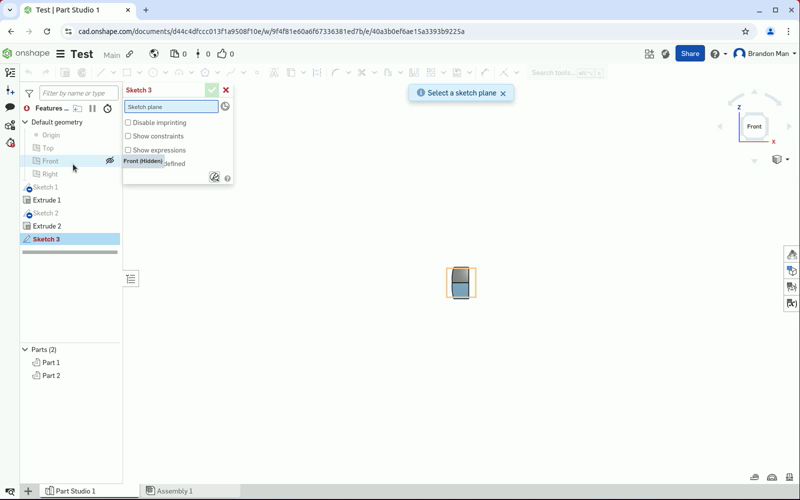
click(73, 163)
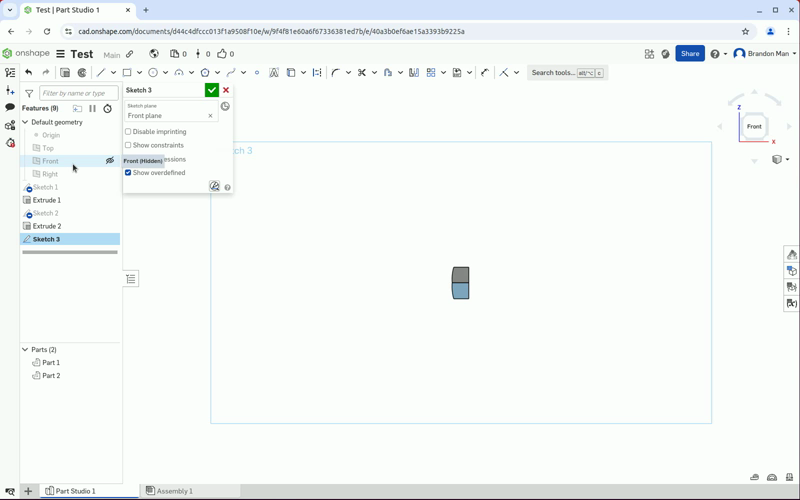
mouse_move(73, 352)
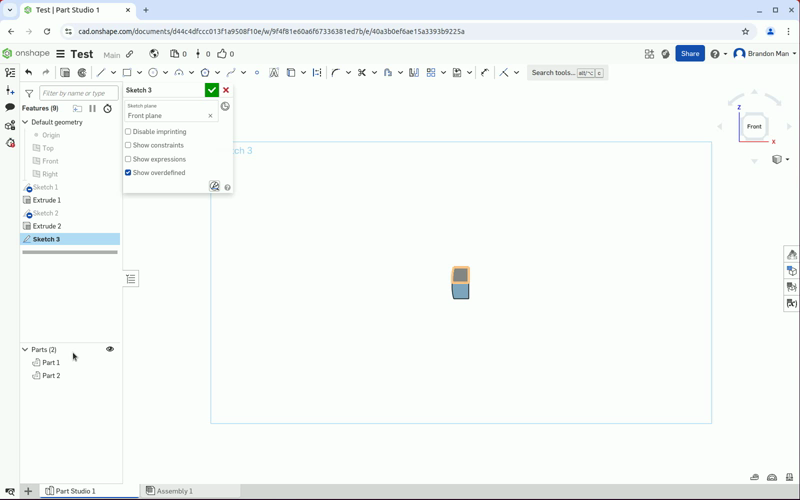
key(y)
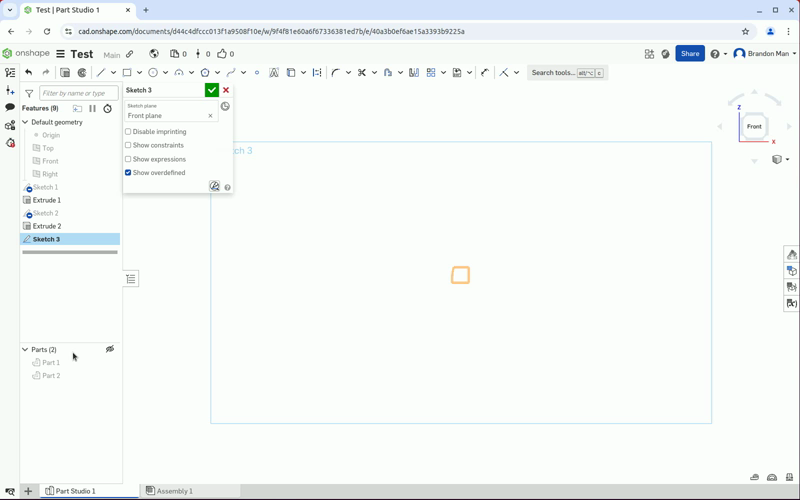
key(l)
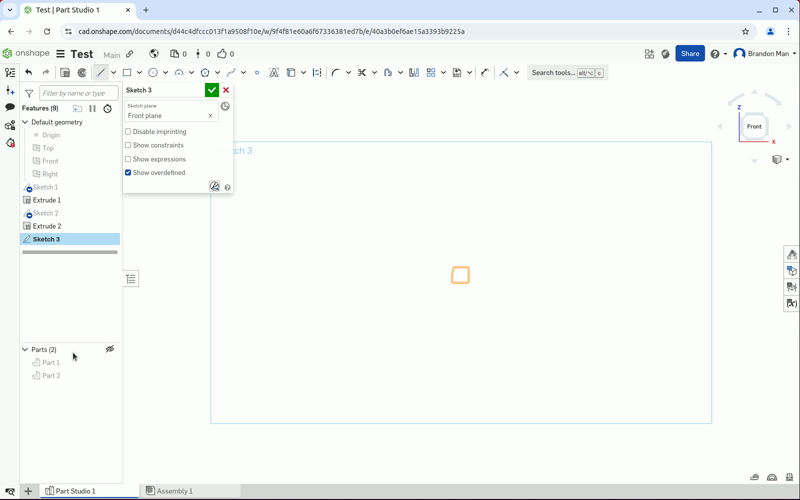
key_down(shift)
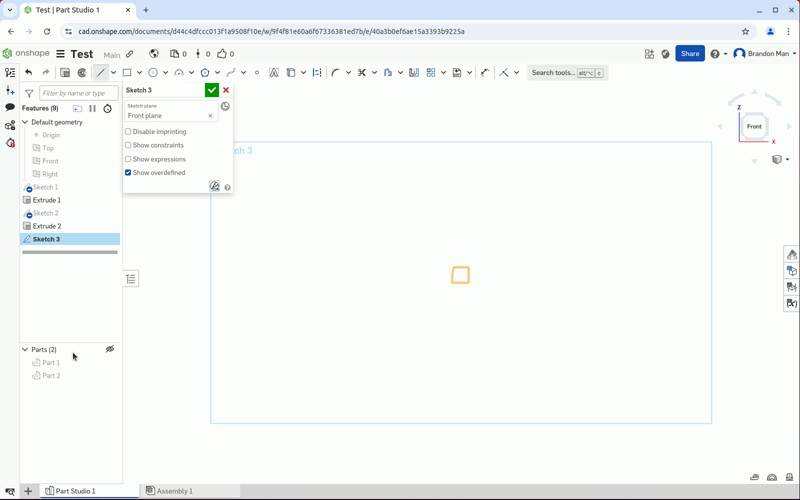
mouse_move(551, 288)
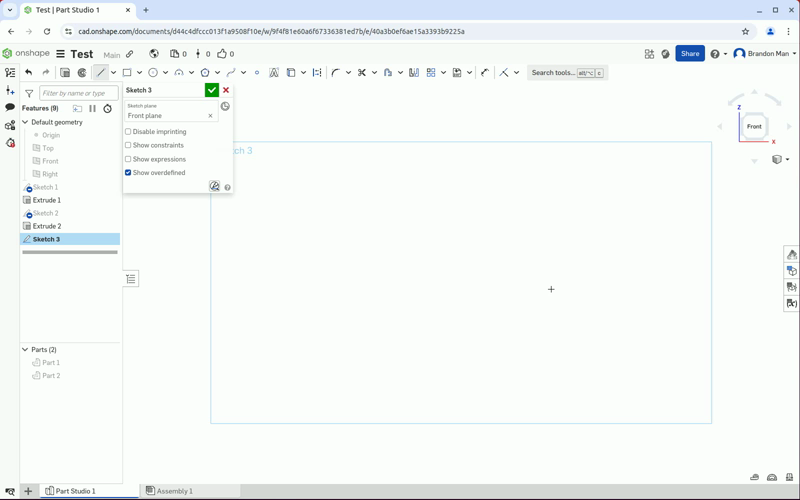
click(551, 288)
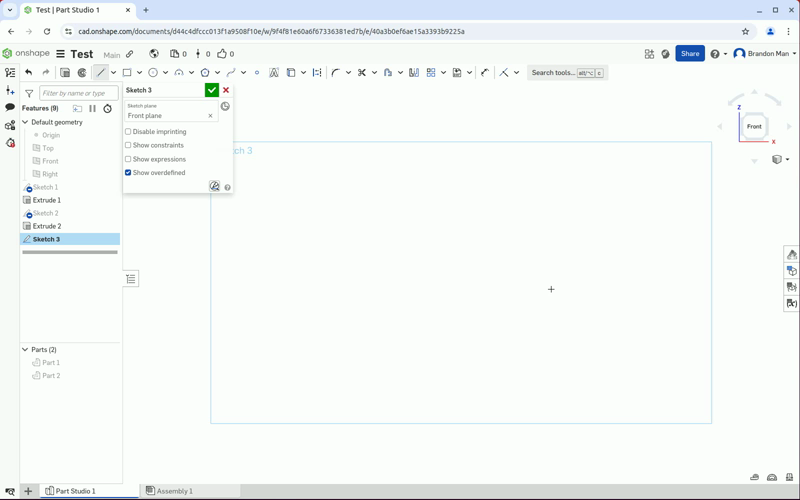
key_up(shift)
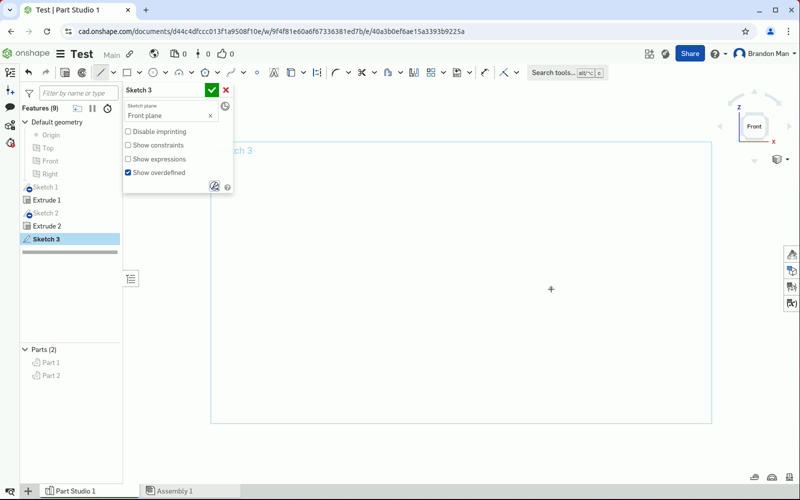
key_down(shift)
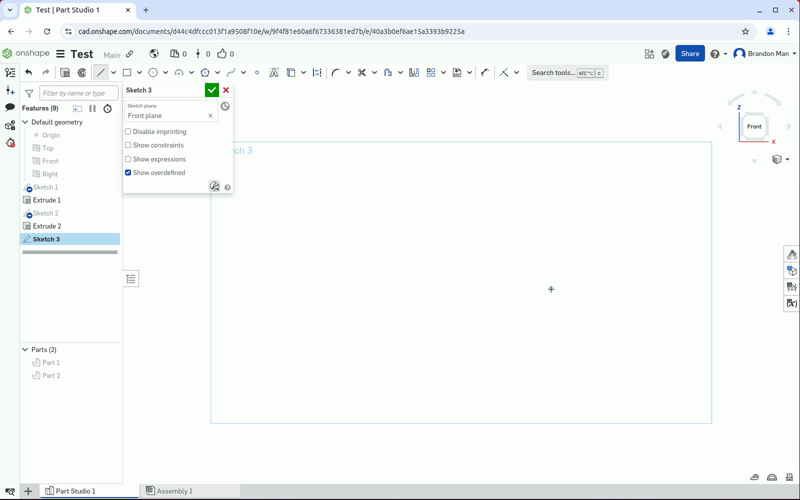
mouse_move(581, 288)
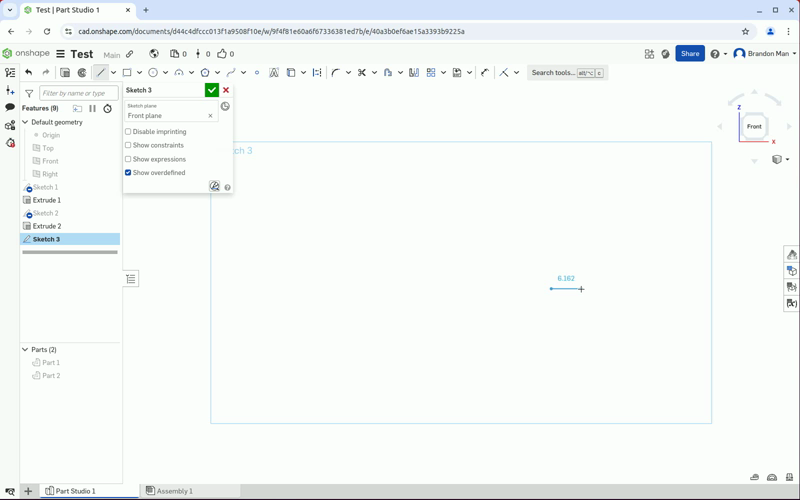
mouse_move(574, 288)
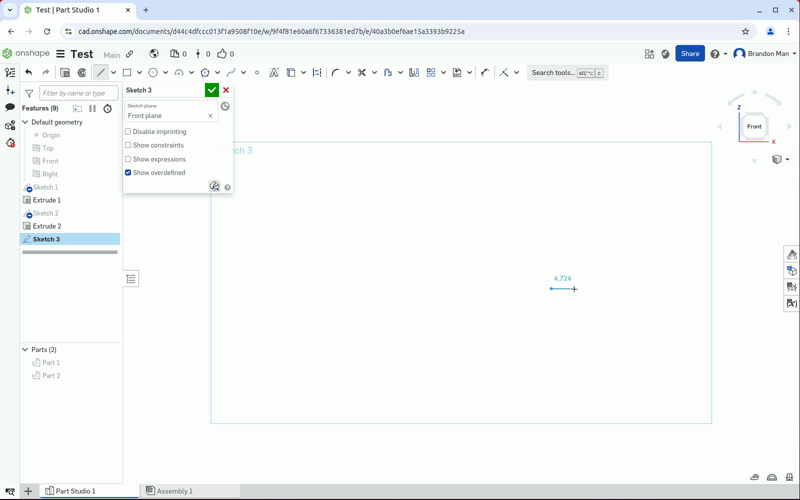
click(574, 288)
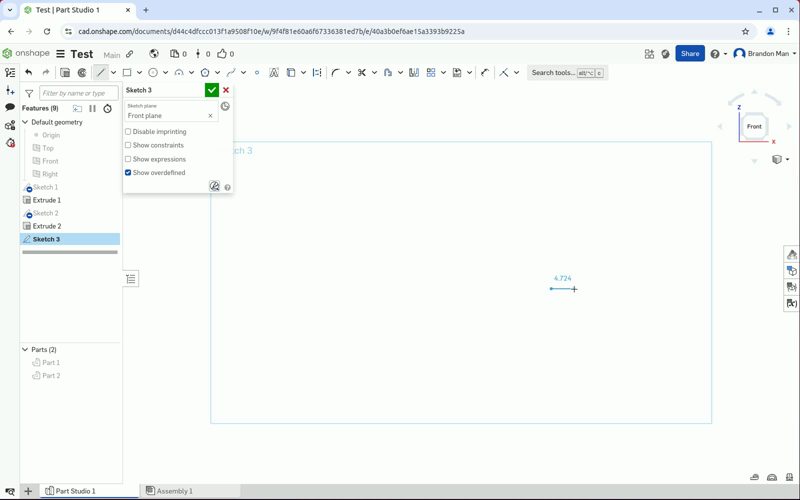
key_up(shift)
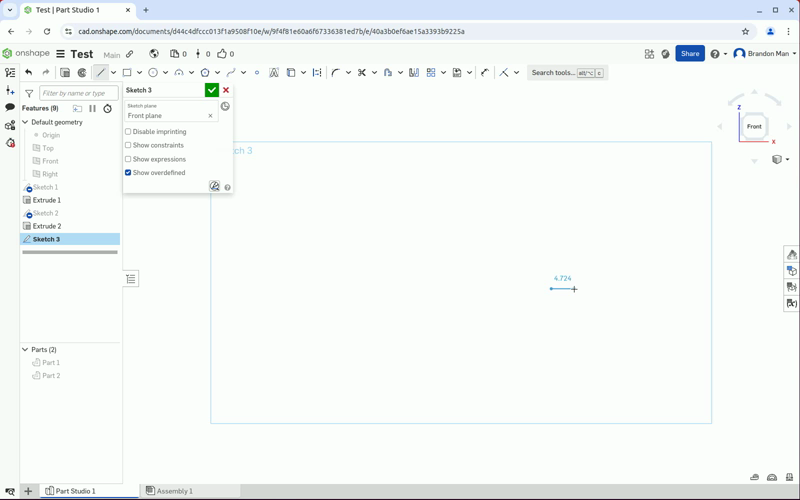
key_down(shift)
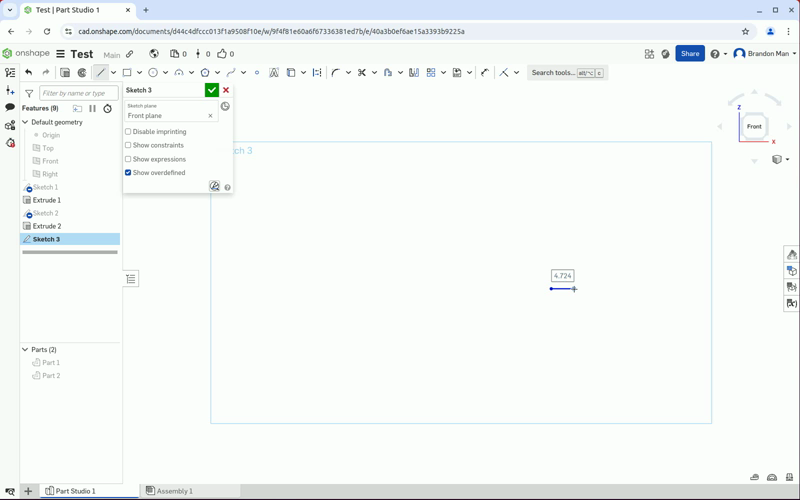
mouse_move(589, 288)
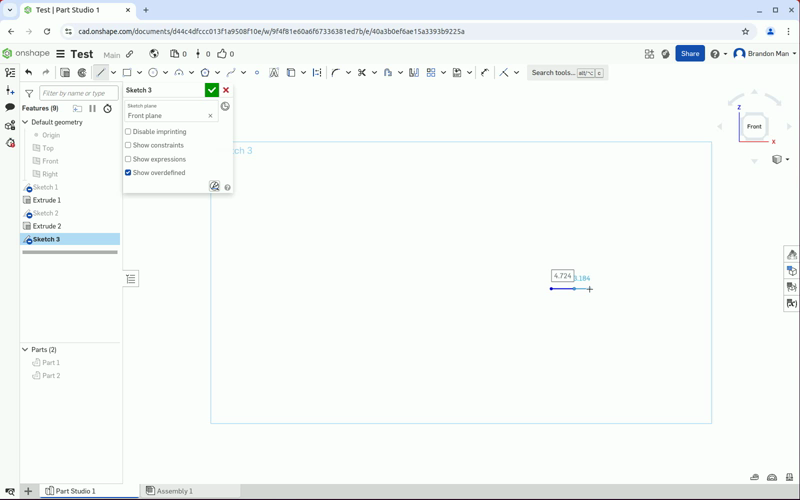
mouse_move(574, 276)
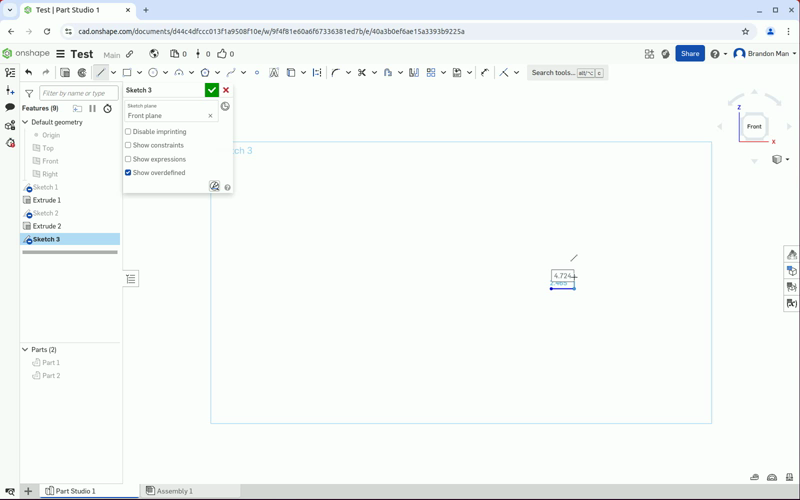
click(574, 276)
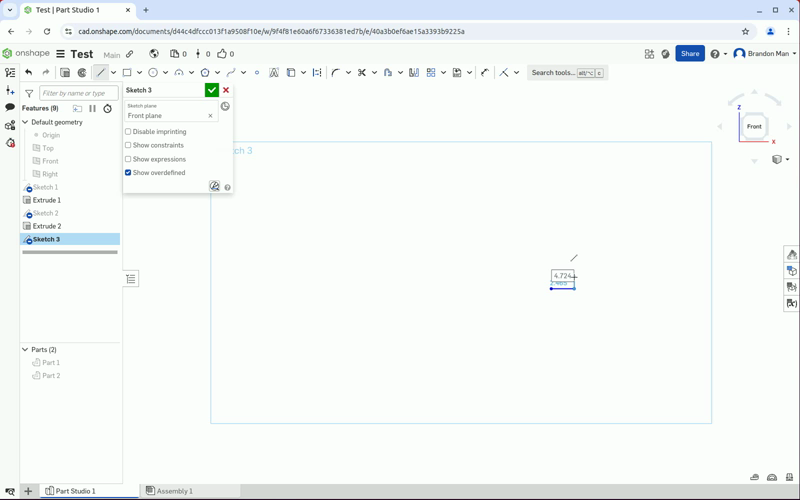
key_up(shift)
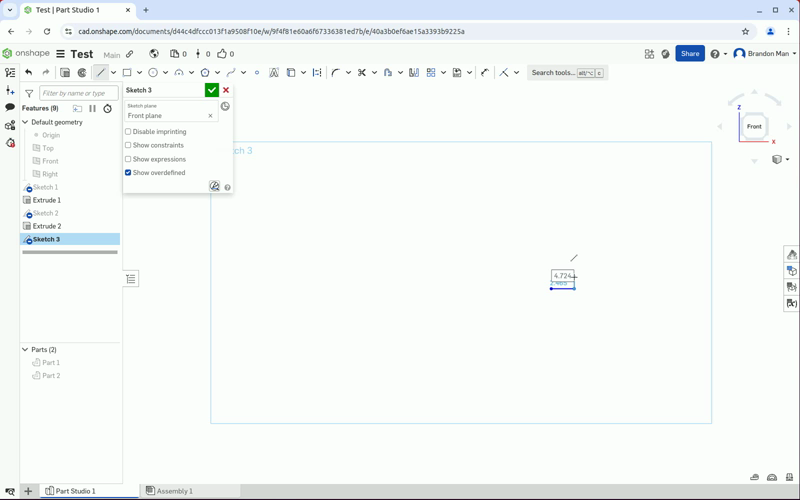
key_down(shift)
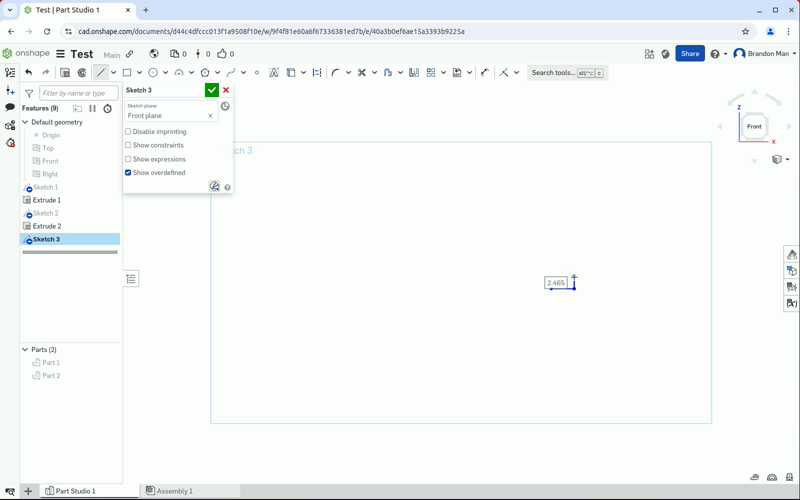
mouse_move(589, 276)
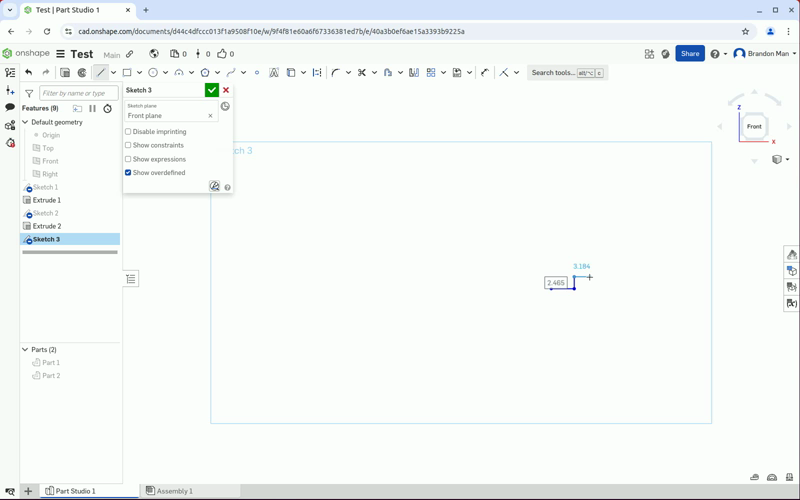
mouse_move(551, 276)
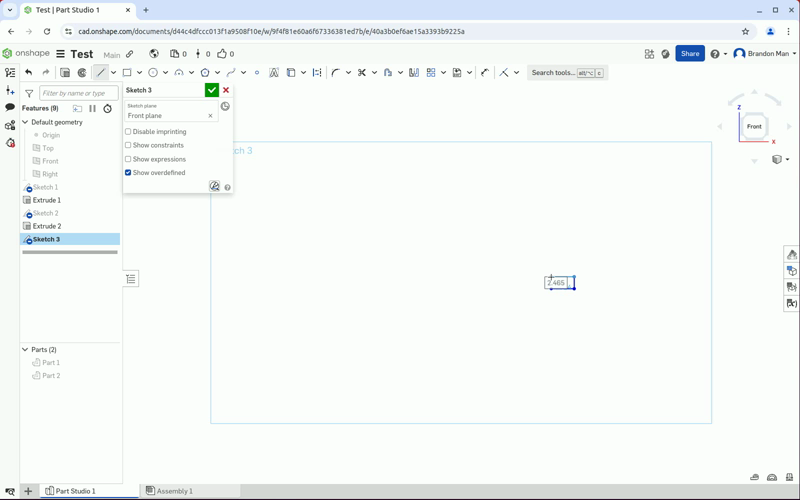
click(551, 276)
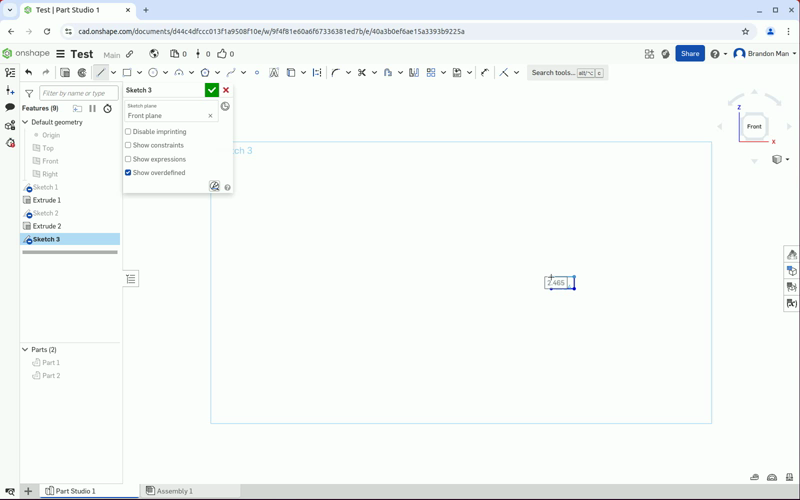
key_up(shift)
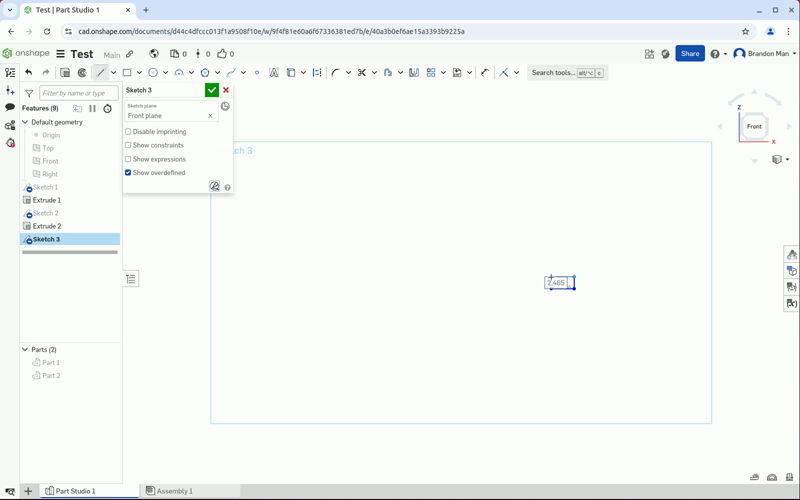
key_down(shift)
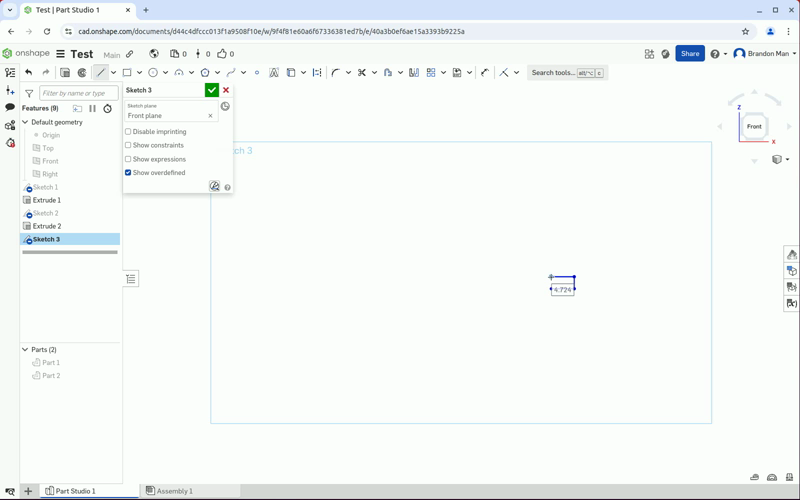
mouse_move(581, 276)
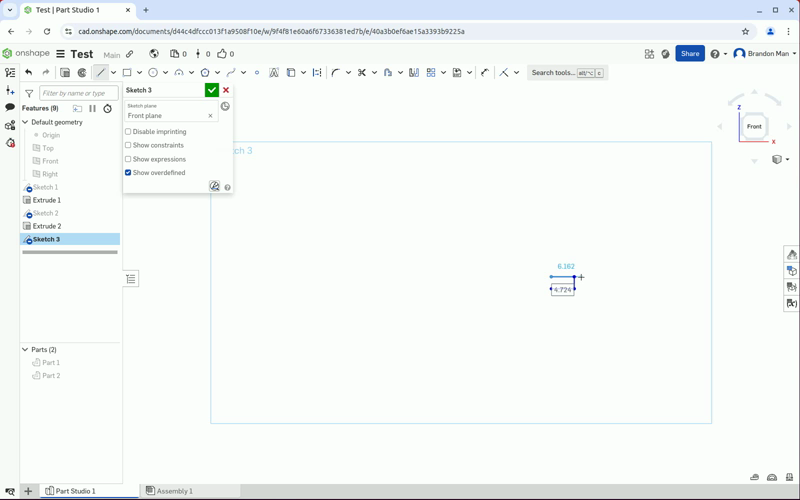
mouse_move(551, 282)
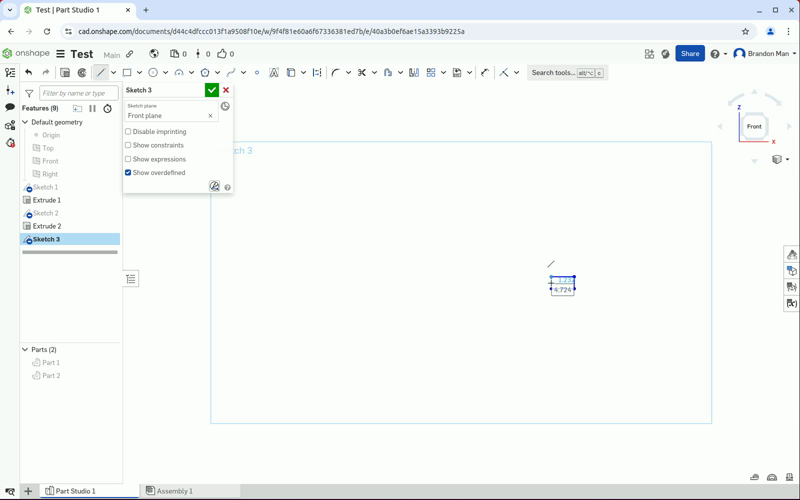
scroll(6)
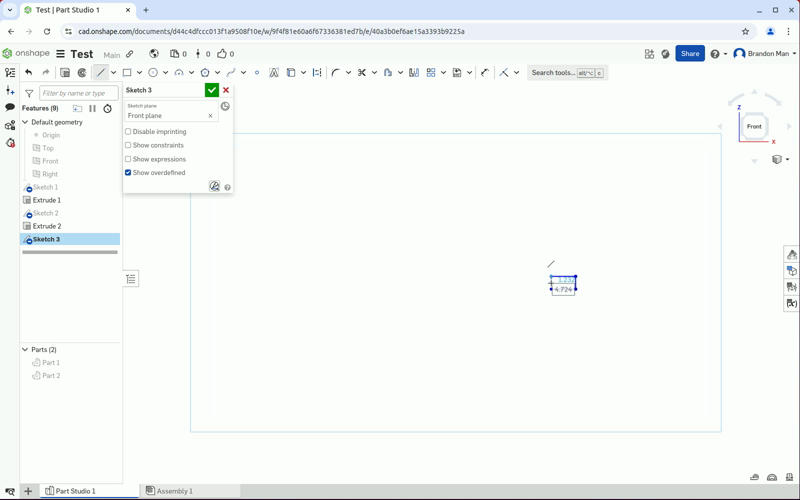
scroll(6)
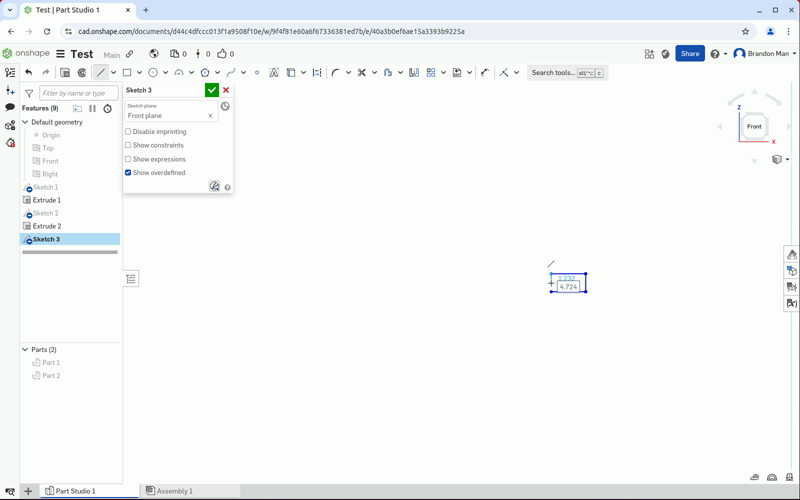
scroll(6)
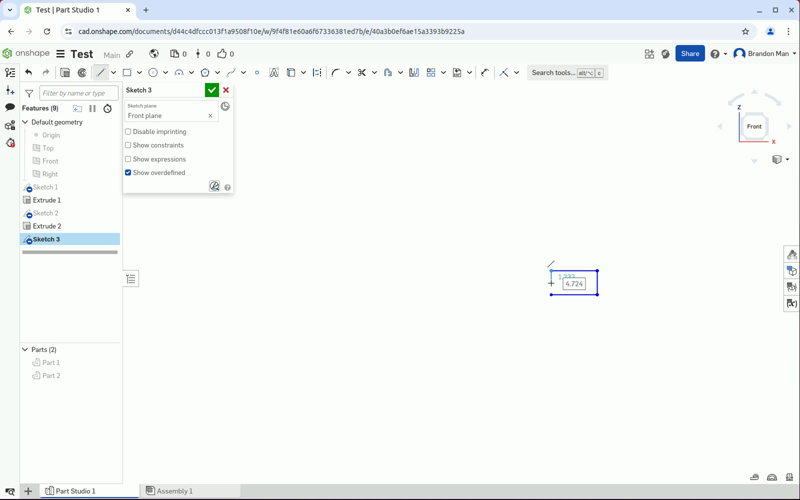
scroll(6)
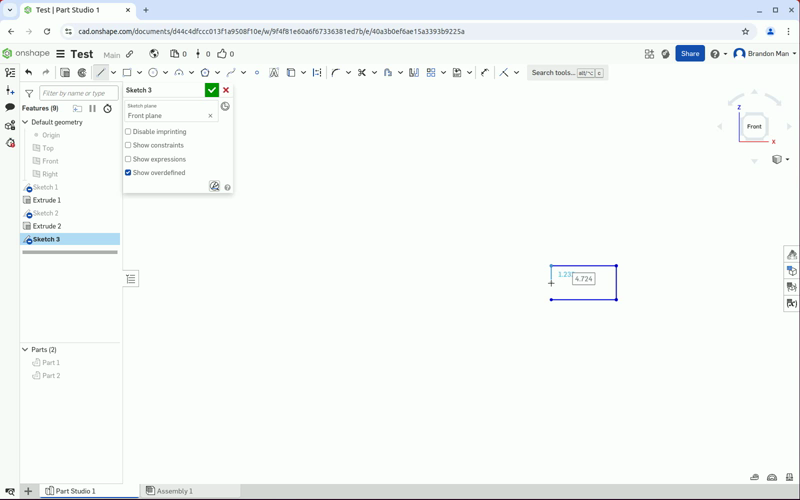
scroll(6)
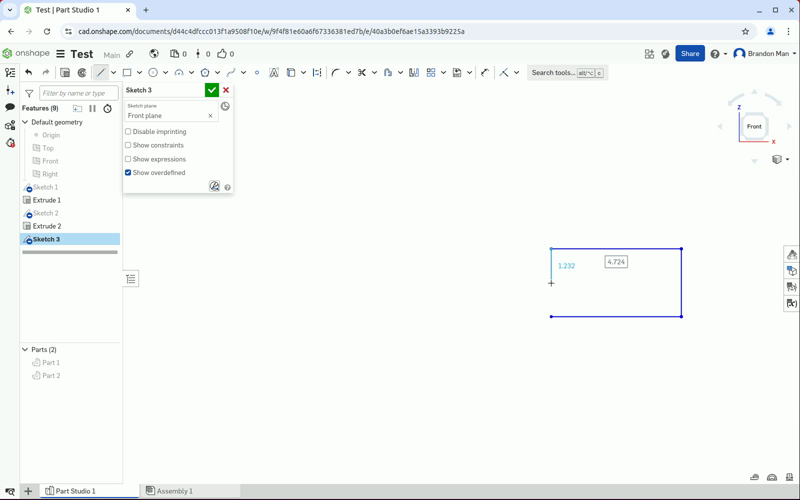
scroll(6)
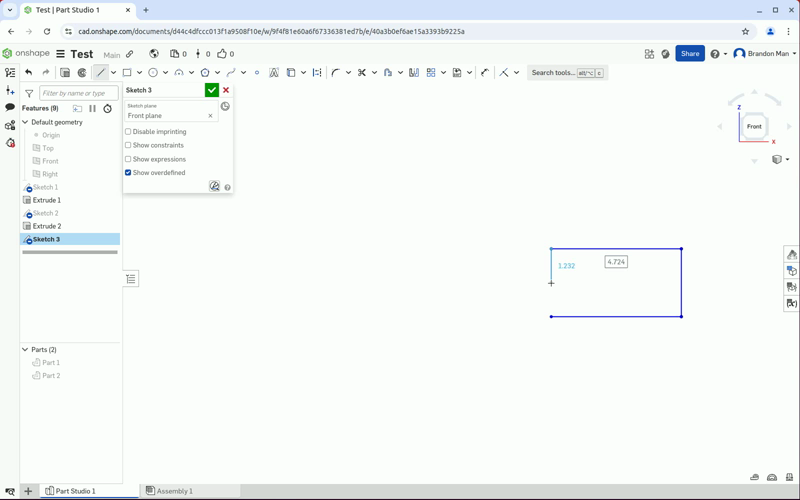
scroll(6)
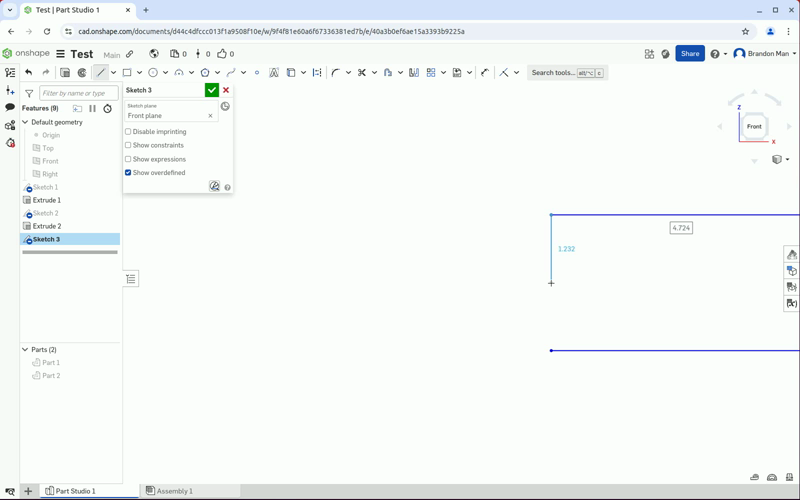
click(551, 282)
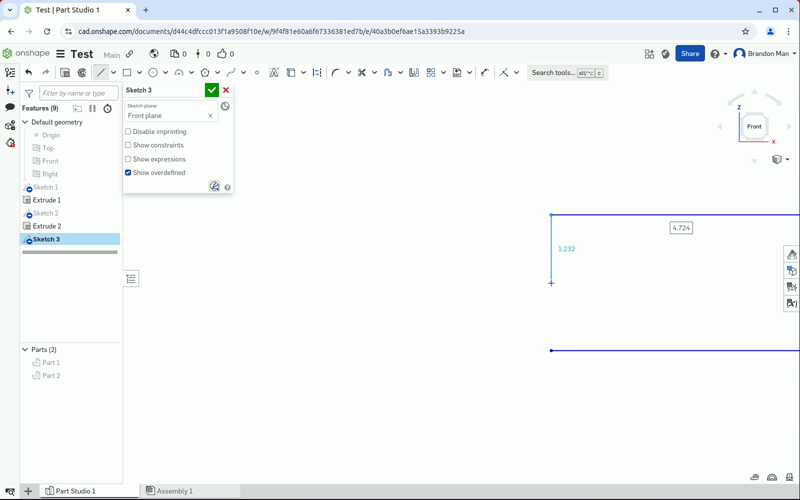
scroll(-6)
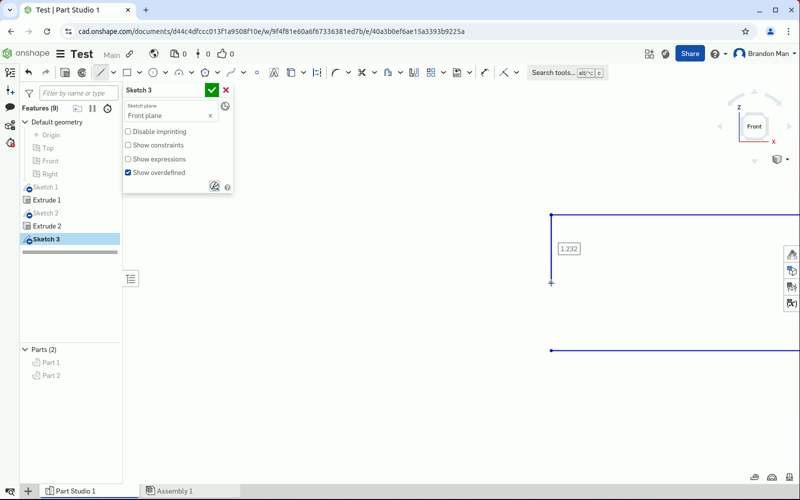
scroll(-6)
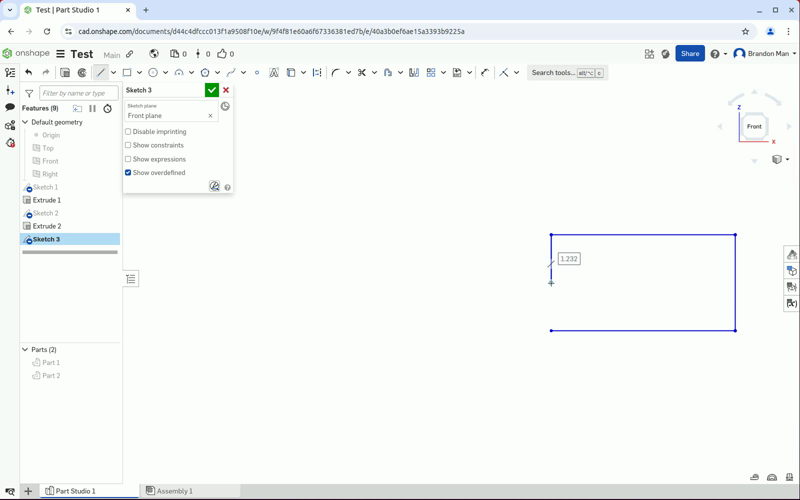
scroll(-6)
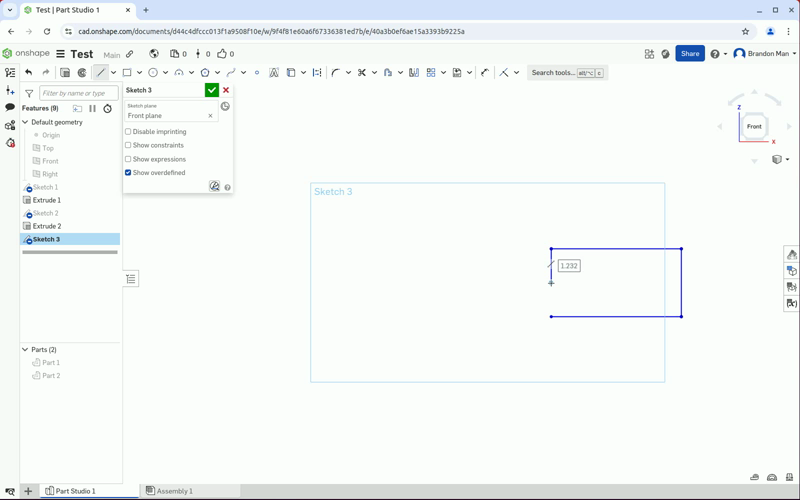
scroll(-6)
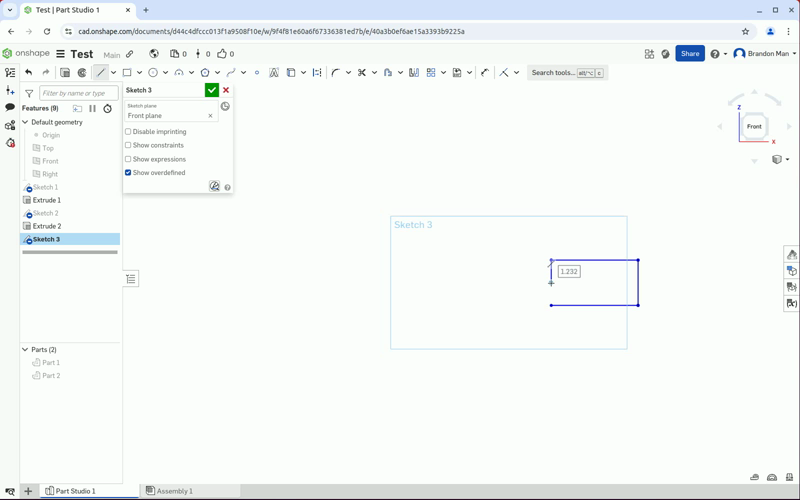
scroll(-6)
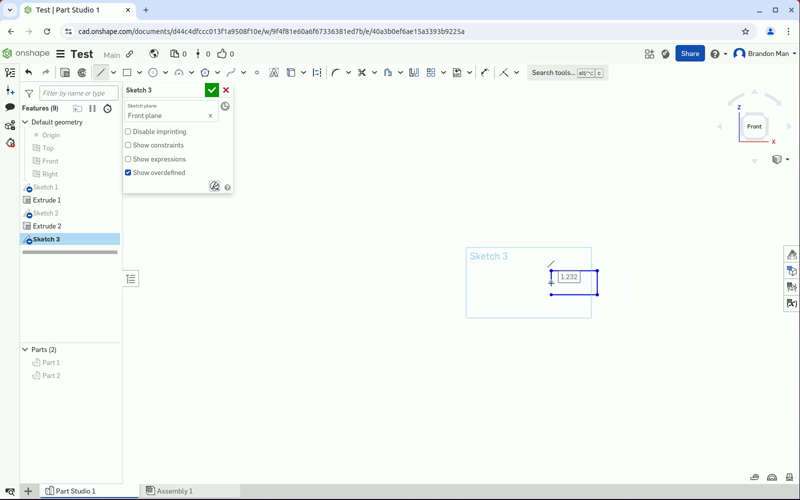
scroll(-6)
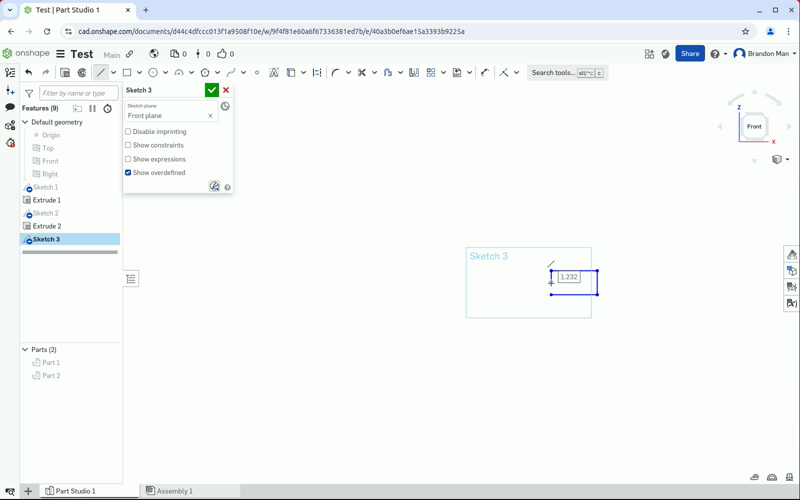
scroll(-6)
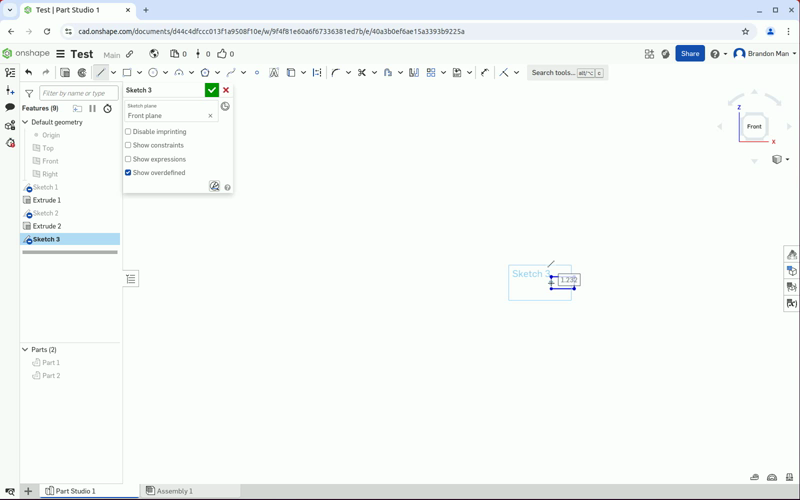
key_up(shift)
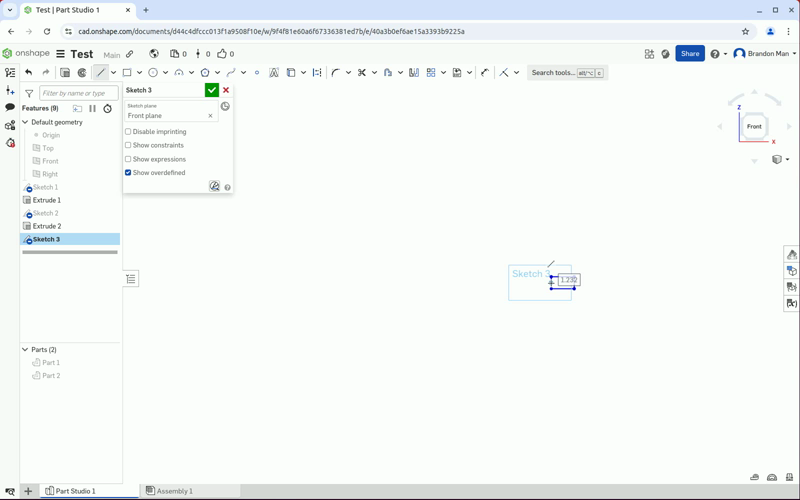
mouse_move(581, 282)
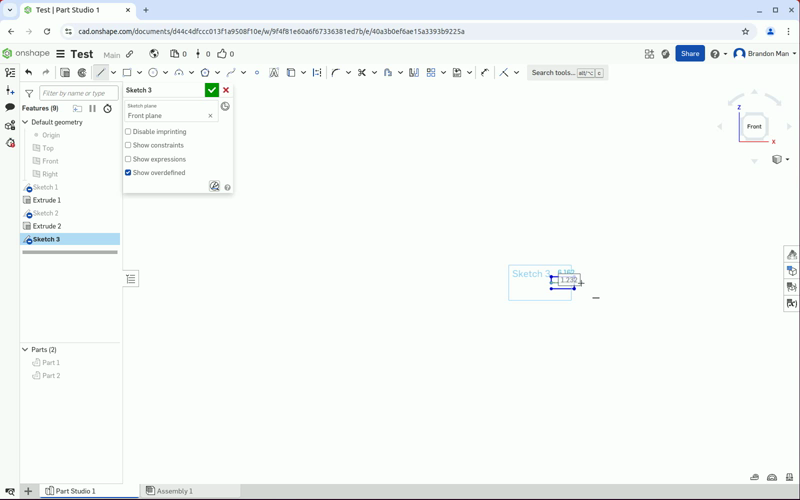
key_down(shift)
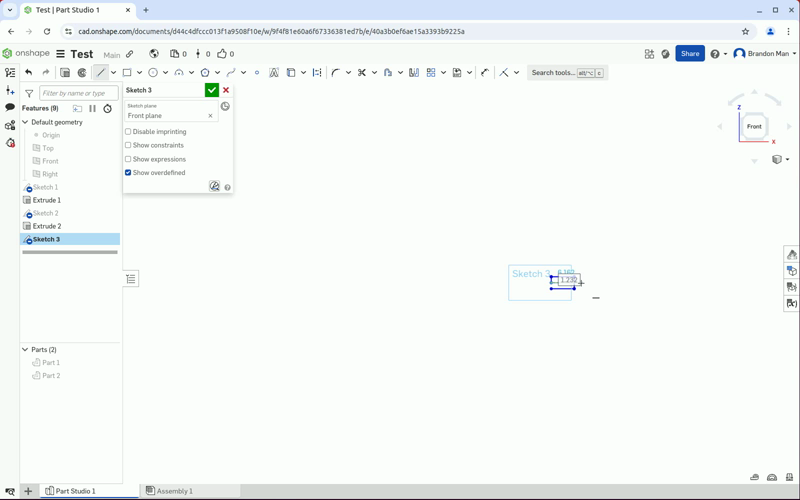
mouse_move(551, 288)
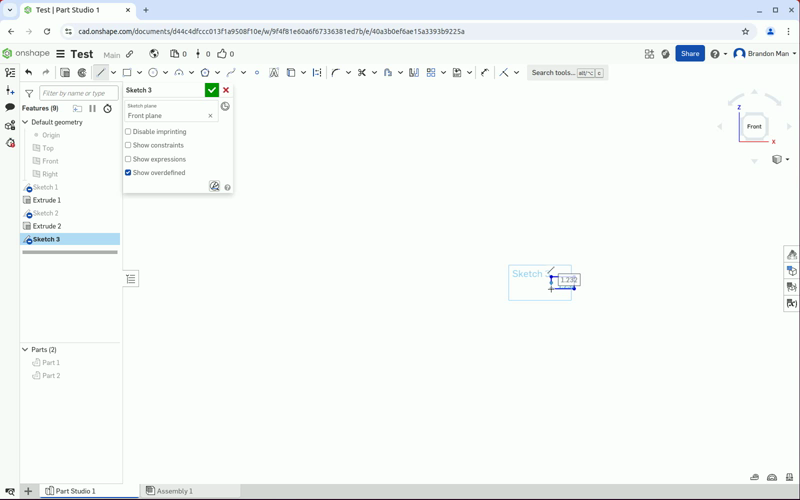
scroll(6)
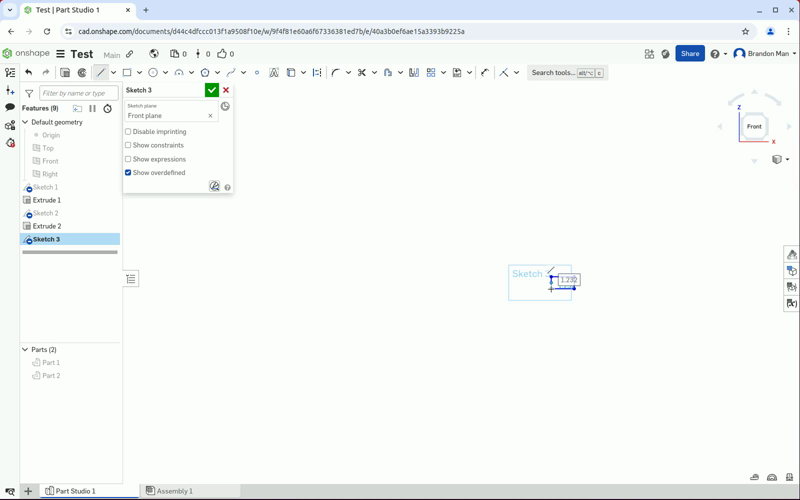
scroll(6)
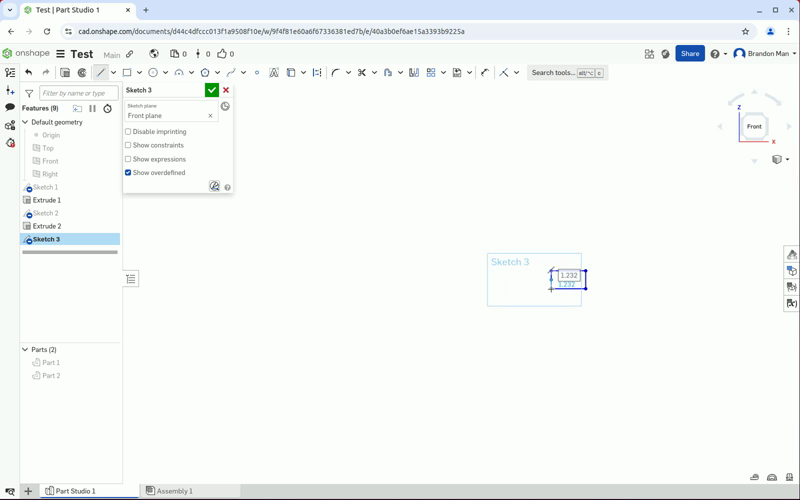
scroll(6)
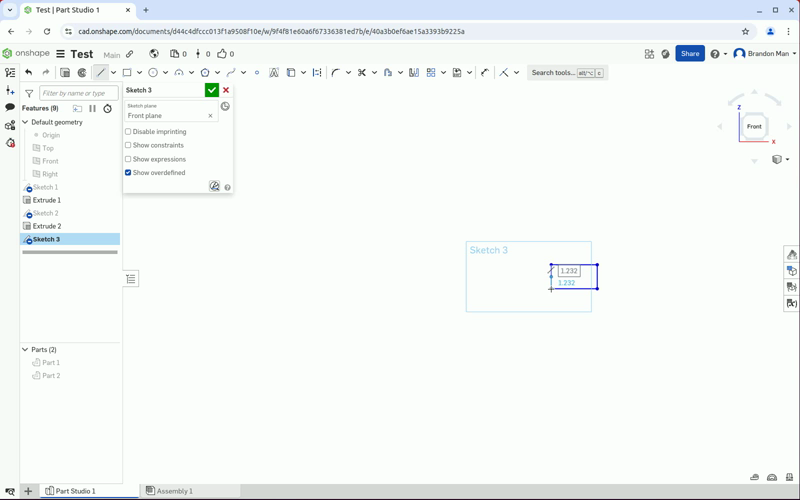
scroll(6)
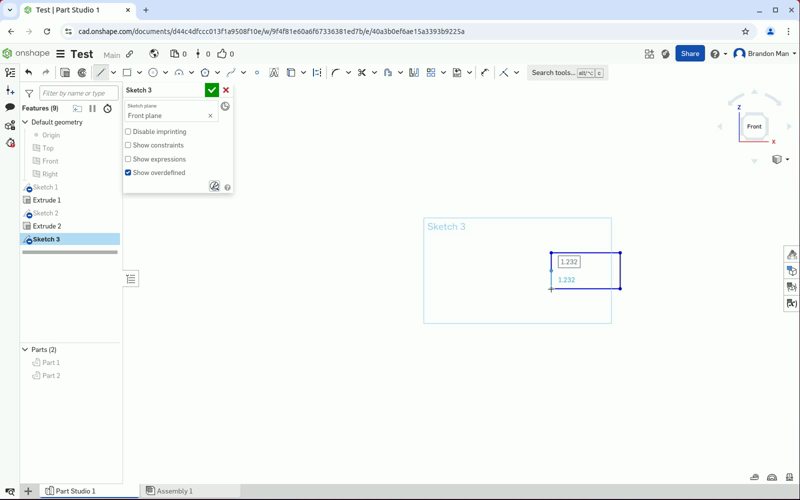
scroll(6)
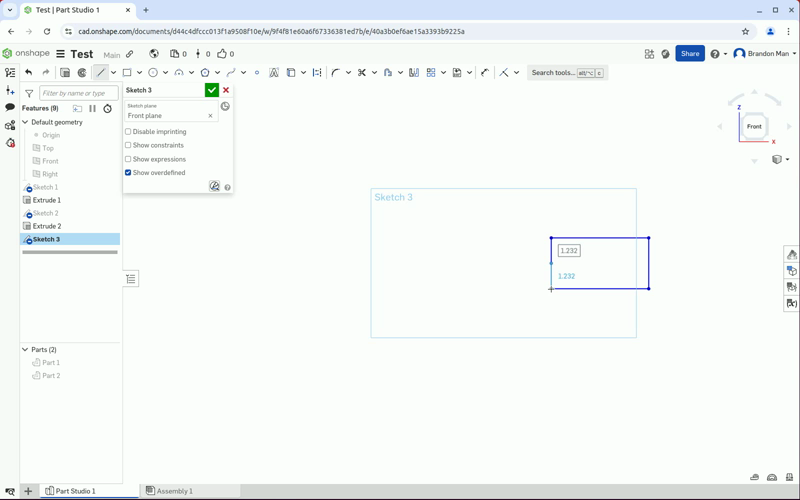
scroll(6)
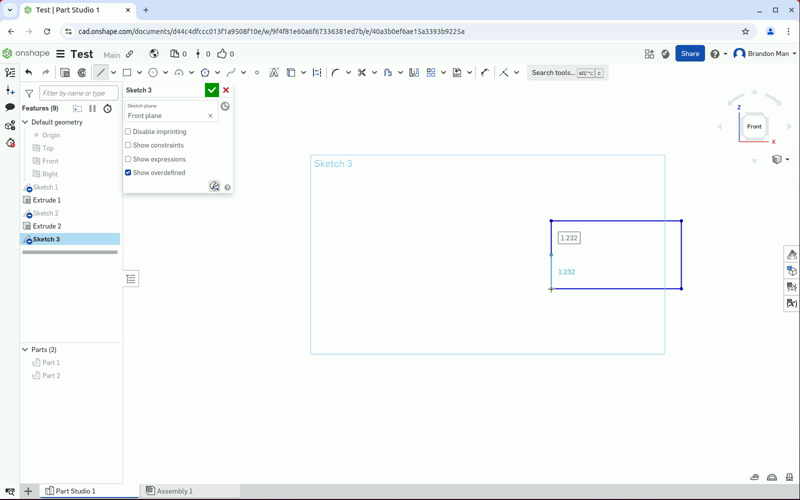
scroll(6)
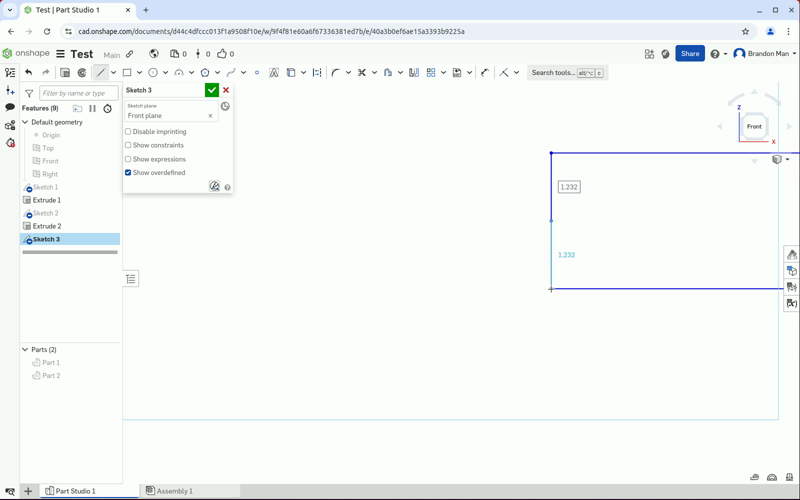
key_up(shift)
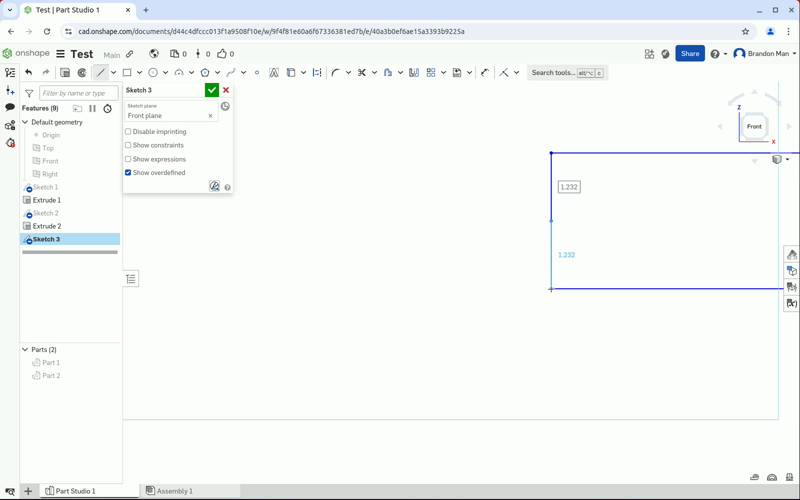
click(551, 288)
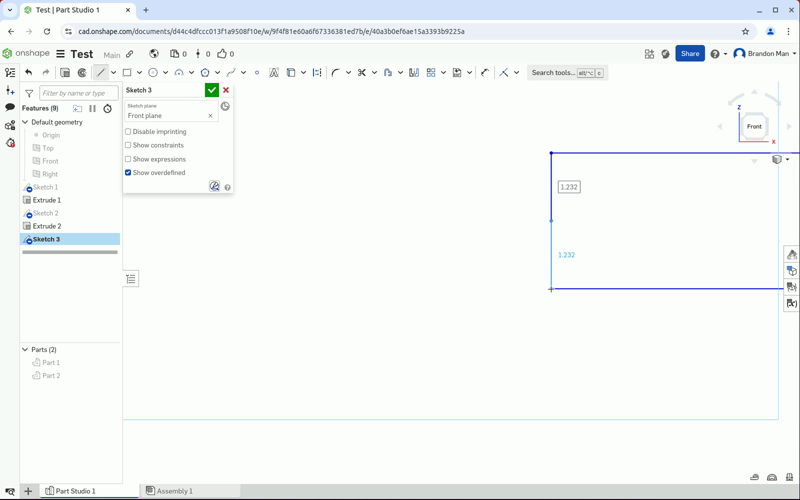
scroll(-6)
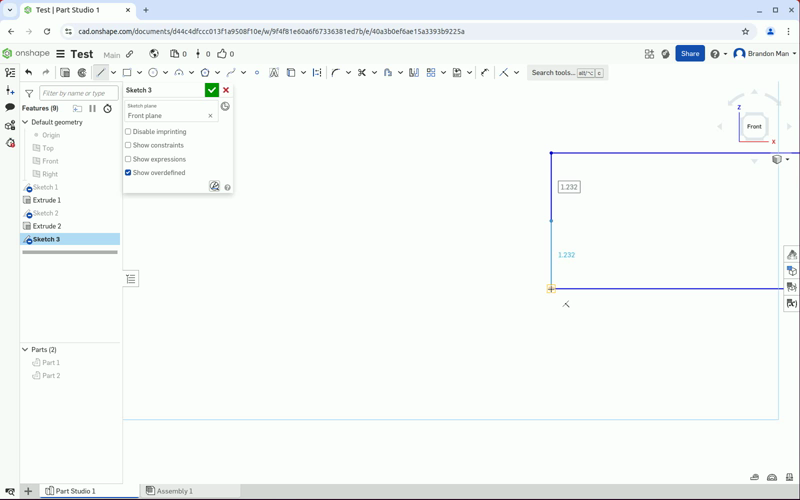
scroll(-6)
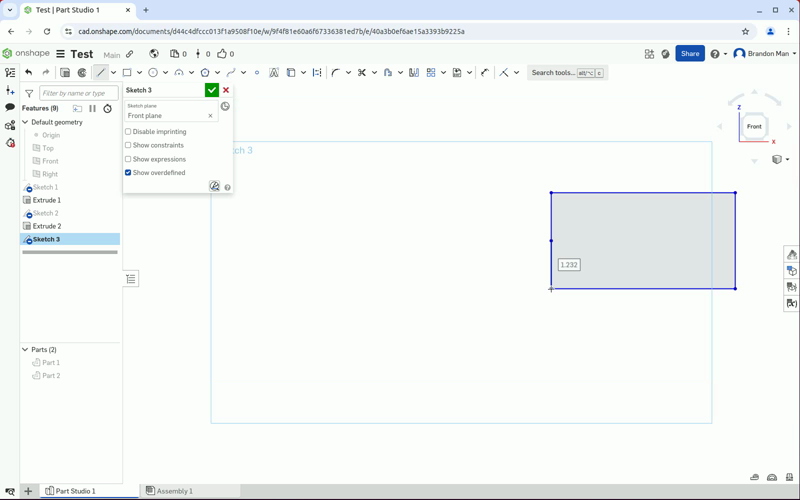
scroll(-6)
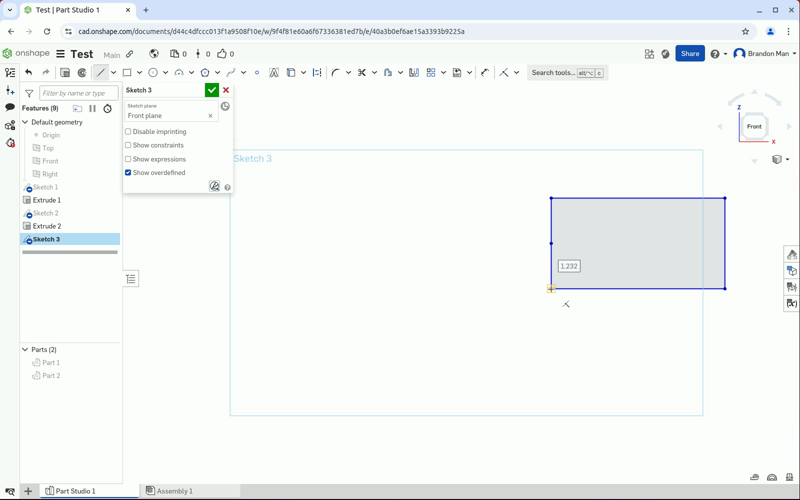
scroll(-6)
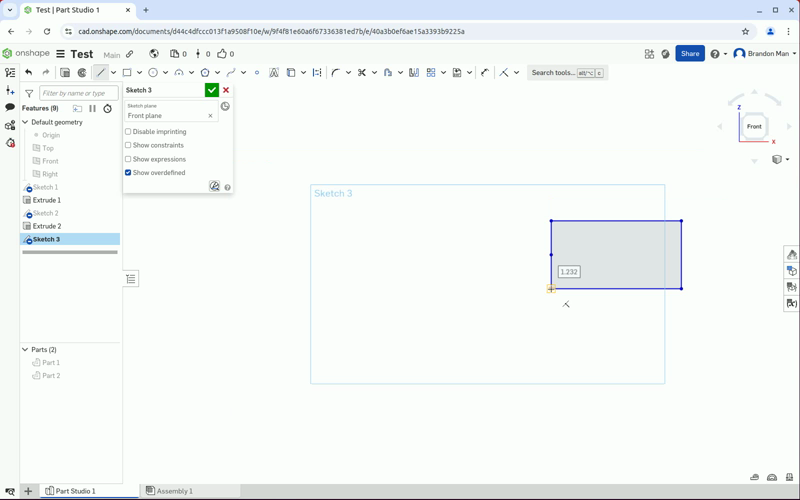
scroll(-6)
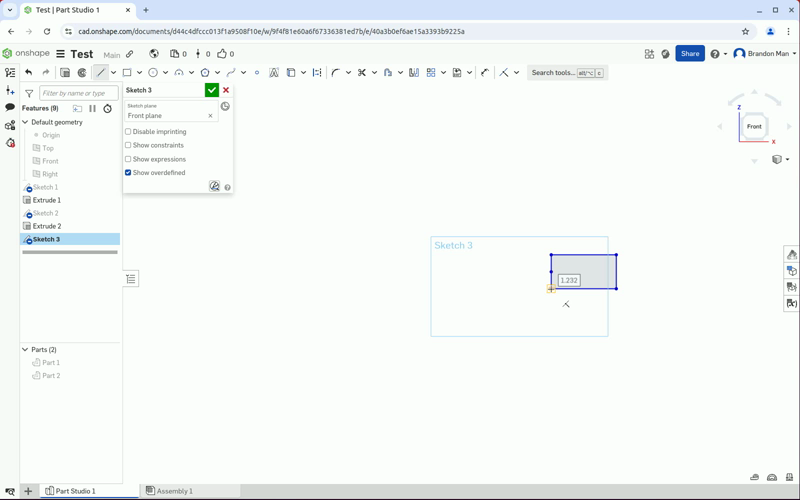
scroll(-6)
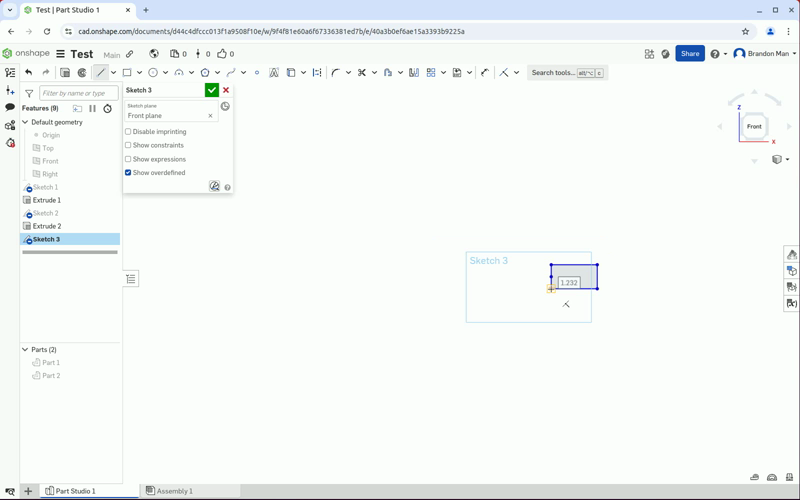
scroll(-6)
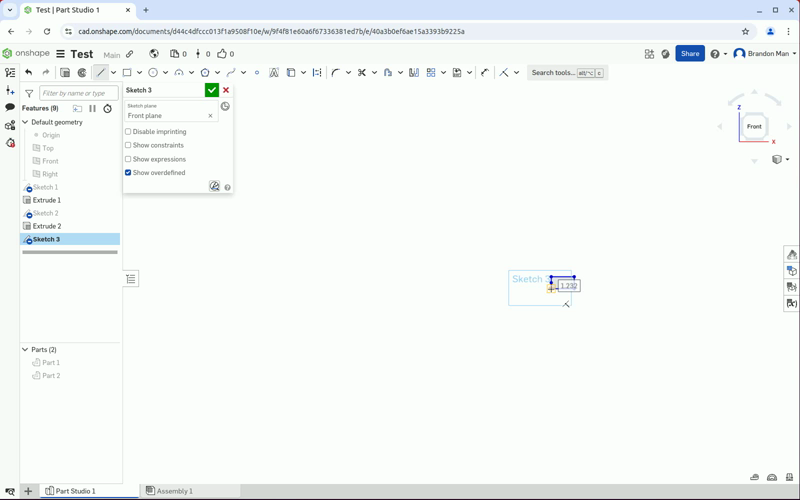
key(esc)
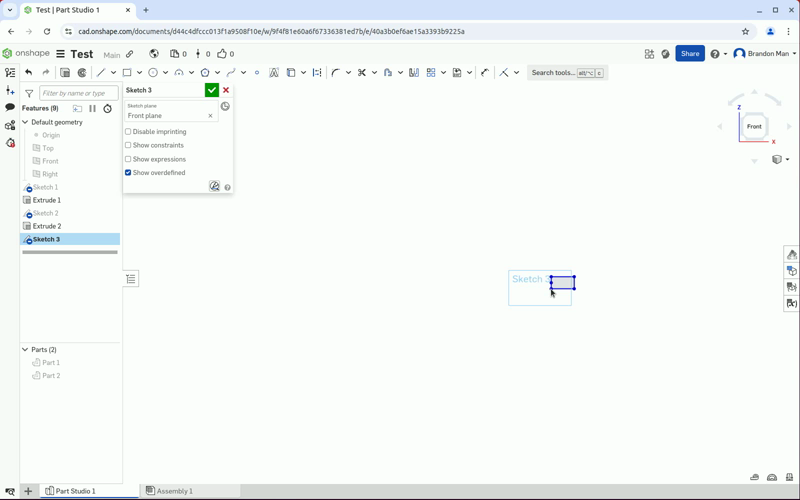
mouse_move(573, 279)
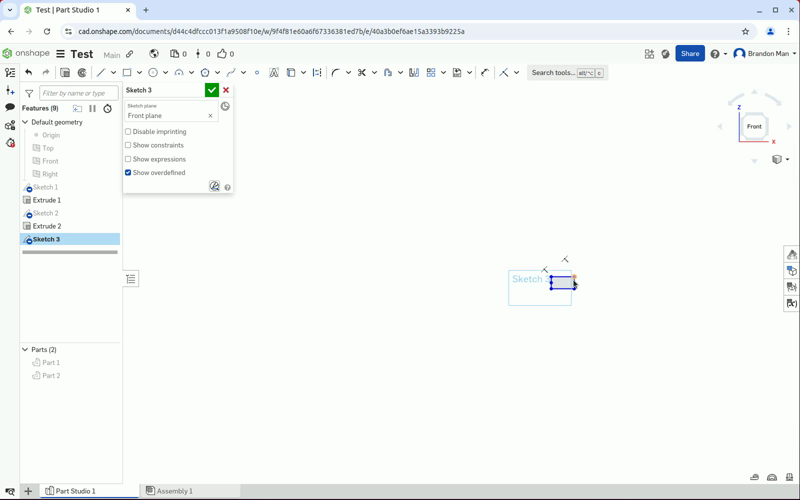
scroll(6)
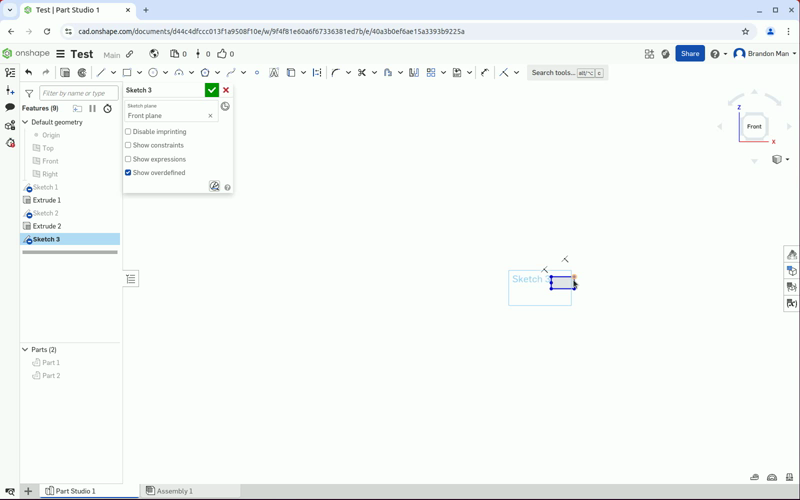
scroll(6)
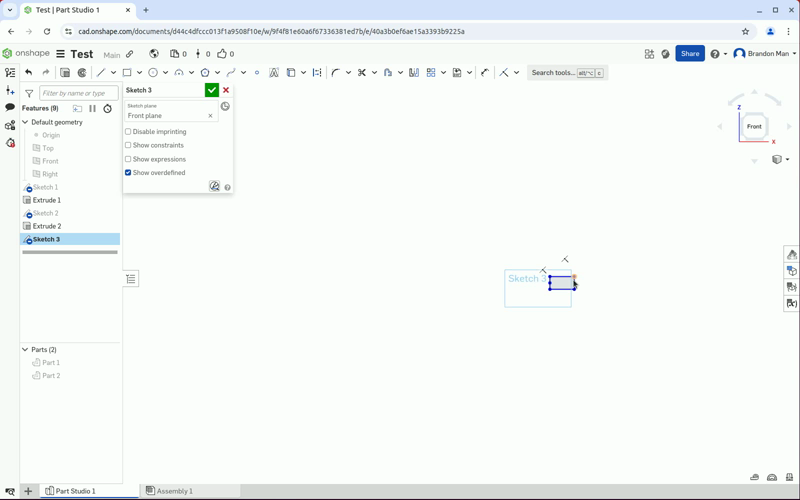
scroll(6)
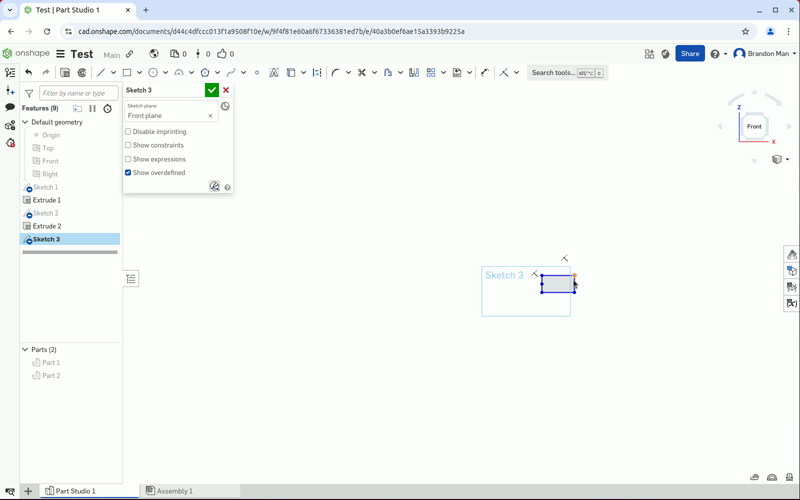
scroll(6)
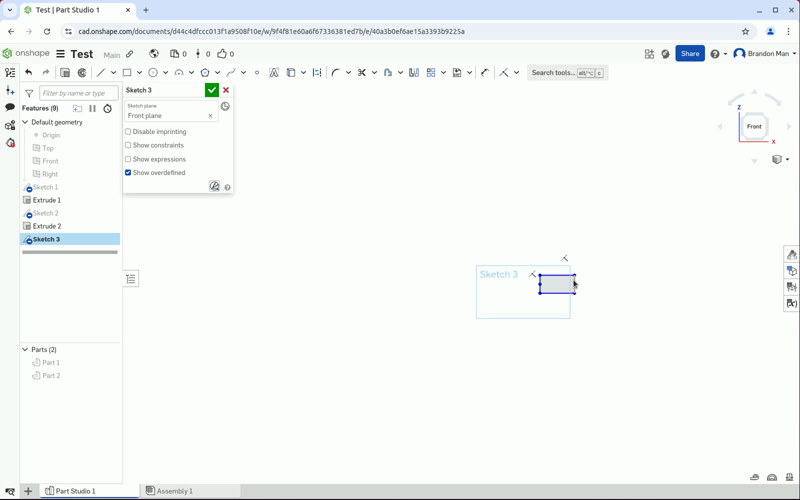
scroll(6)
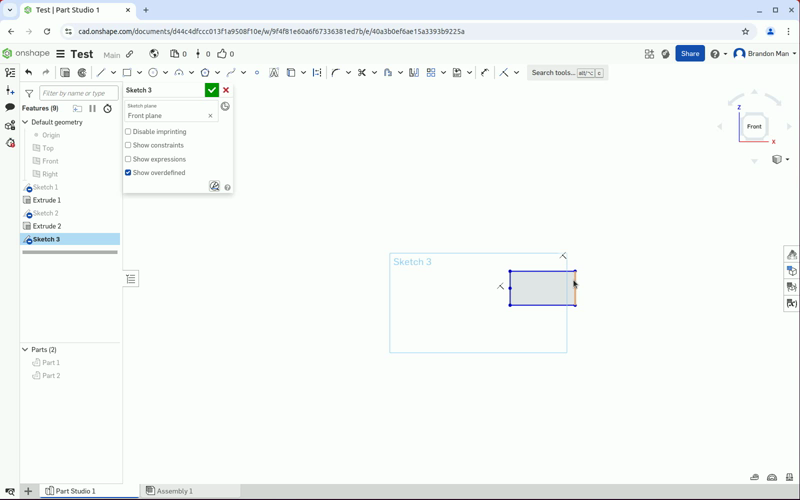
scroll(6)
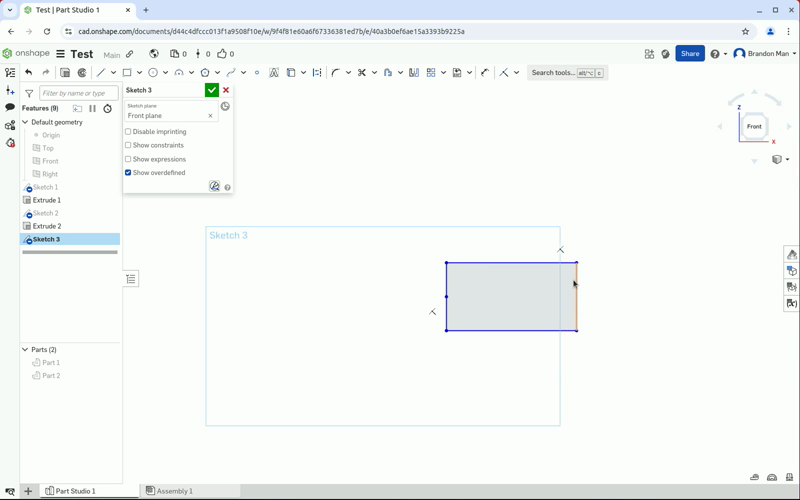
scroll(6)
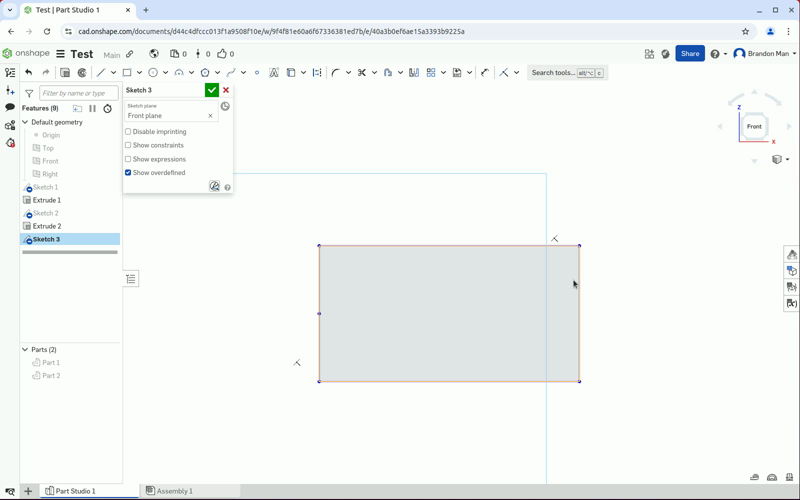
click(573, 279)
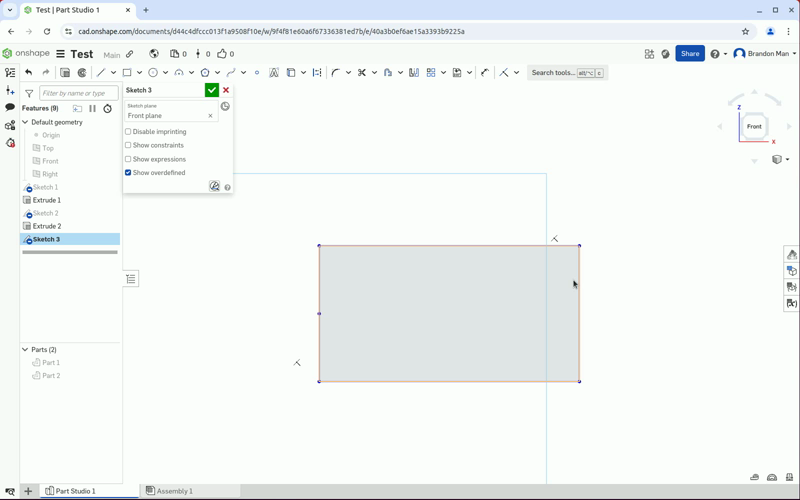
scroll(-6)
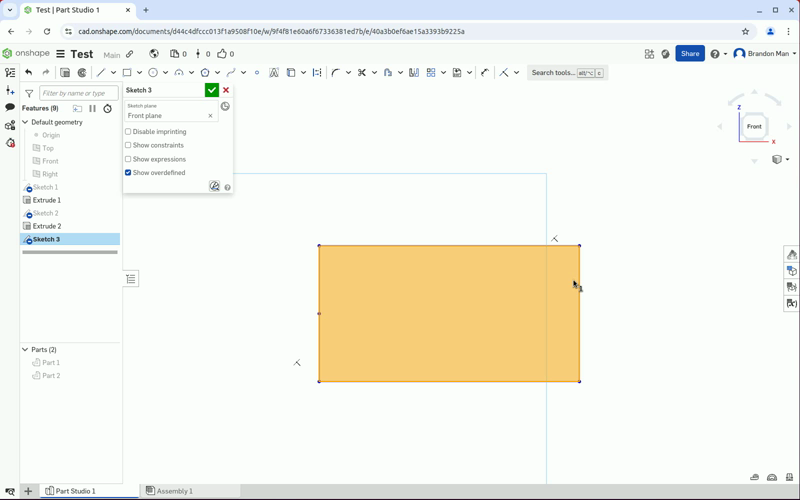
scroll(-6)
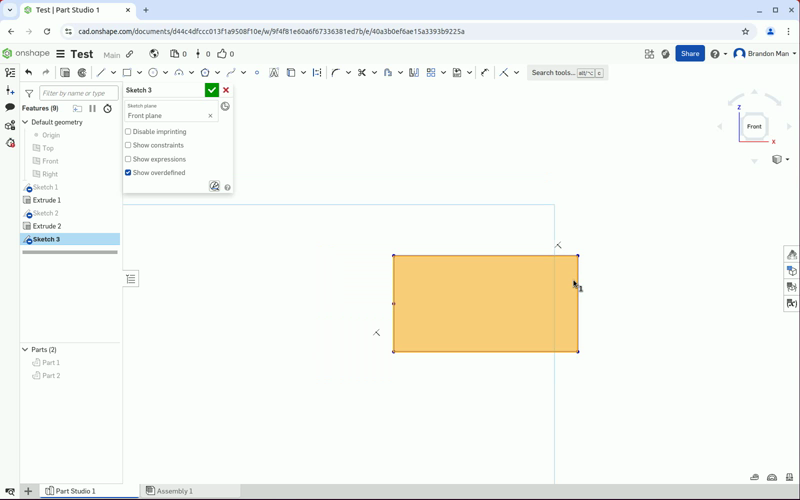
scroll(-6)
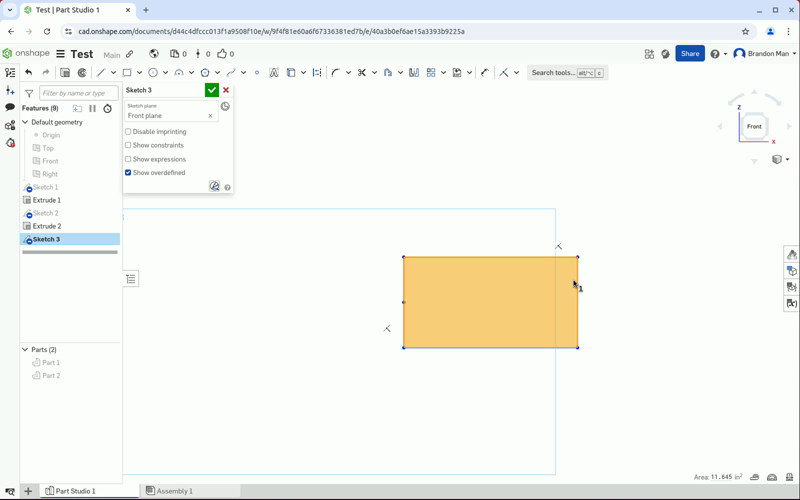
scroll(-6)
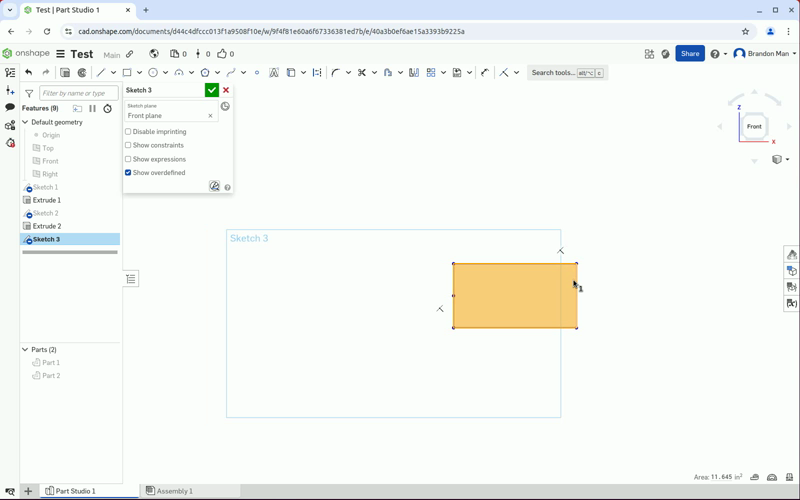
scroll(-6)
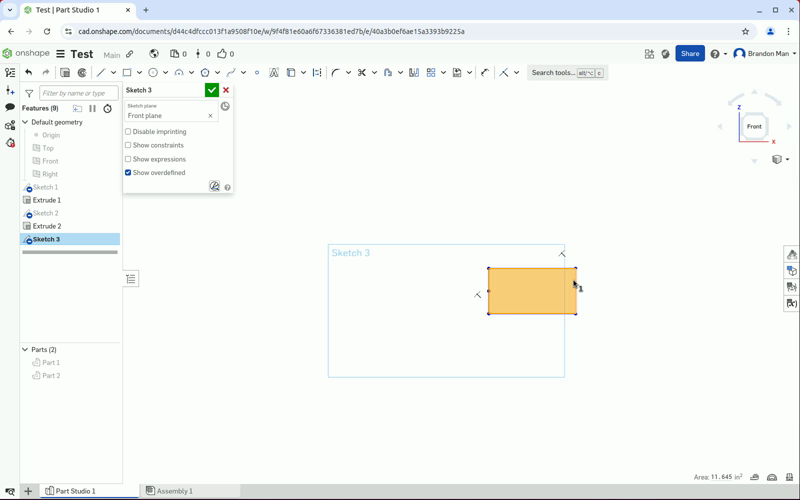
scroll(-6)
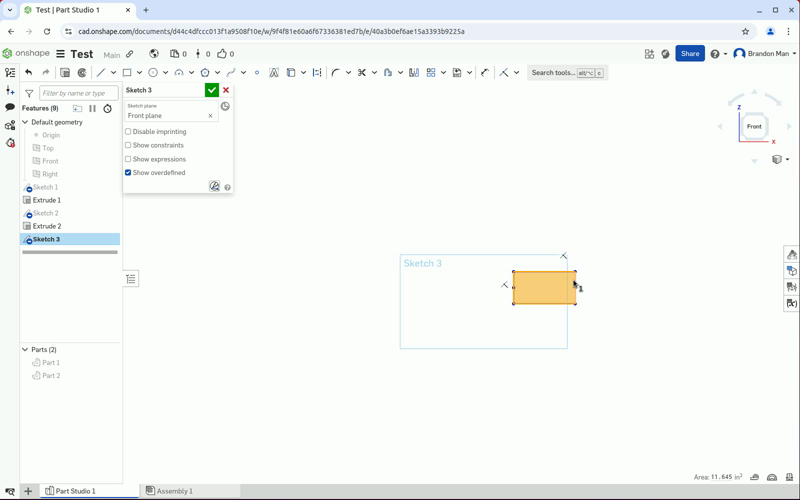
scroll(-6)
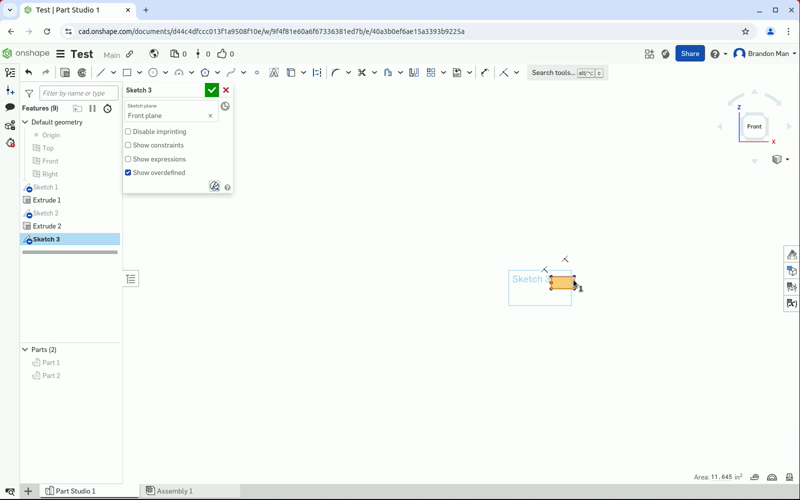
mouse_move(73, 352)
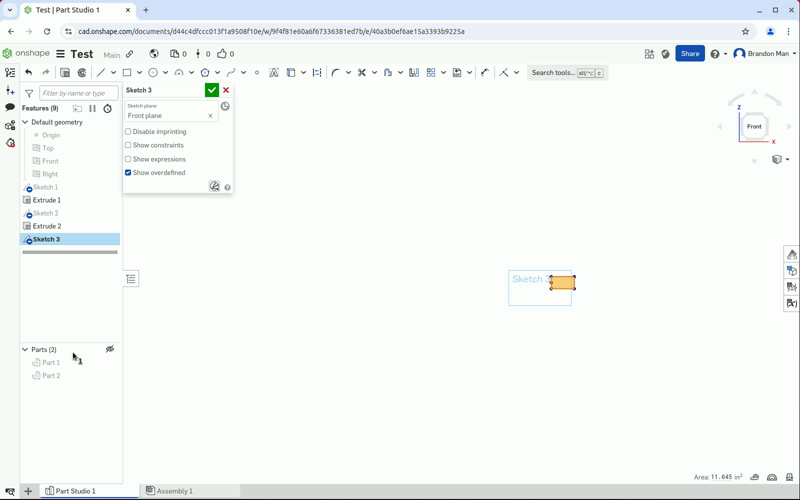
key(shift+y)
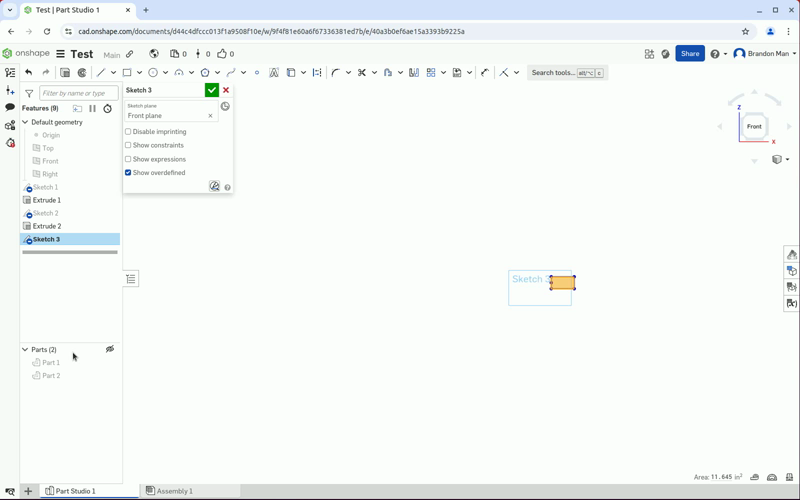
key(shift+e)
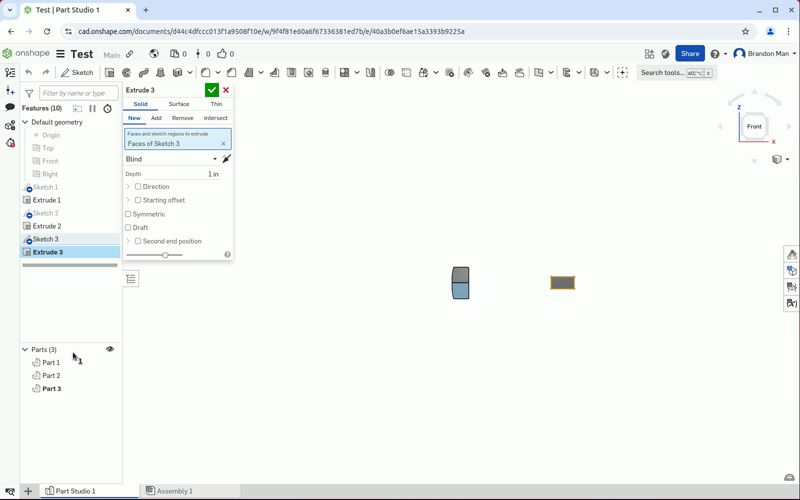
mouse_move(143, 106)
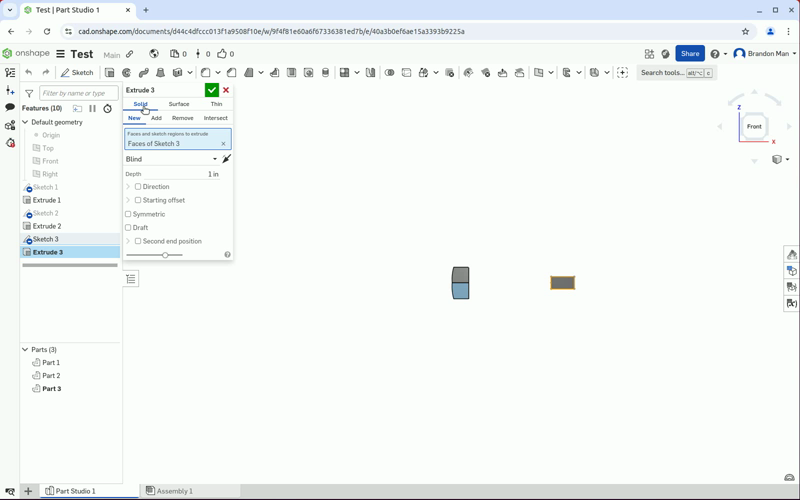
click(143, 106)
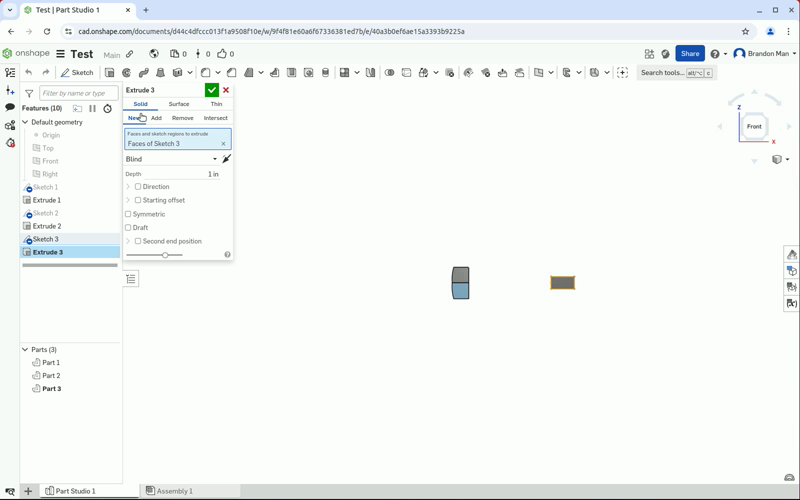
mouse_move(137, 120)
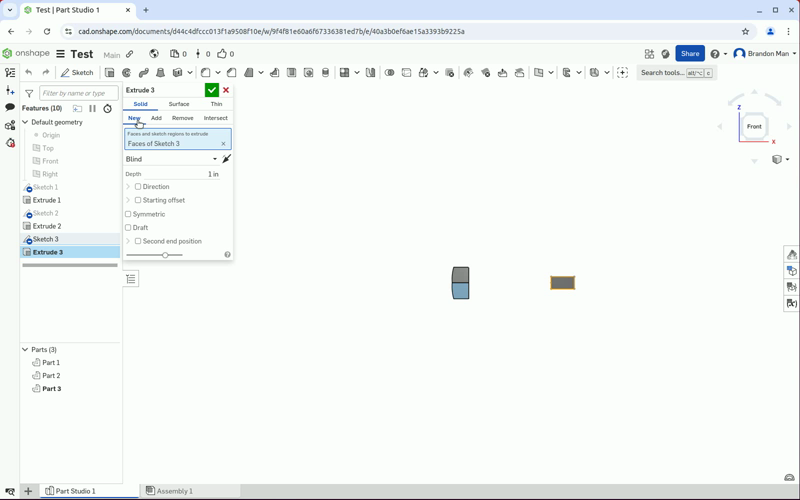
click(137, 120)
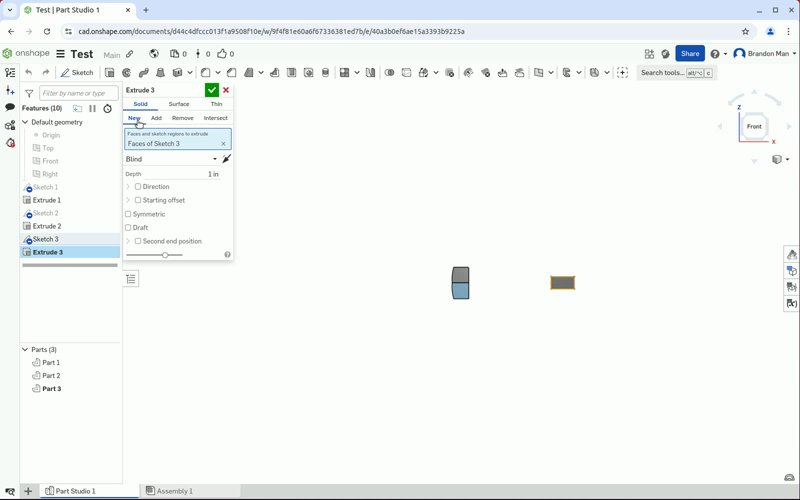
key(tab, 4)
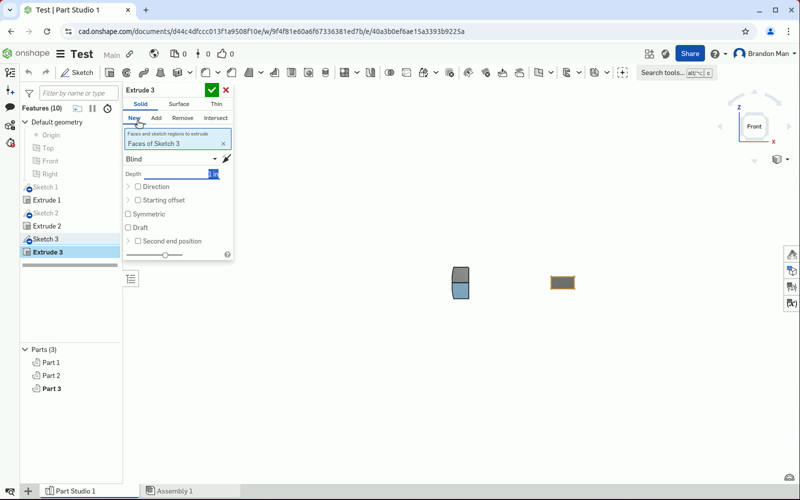
text(0.722)
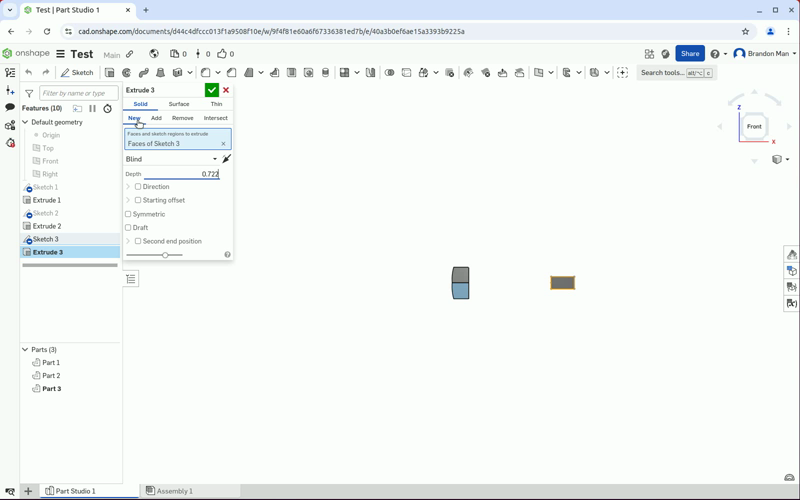
key(enter)
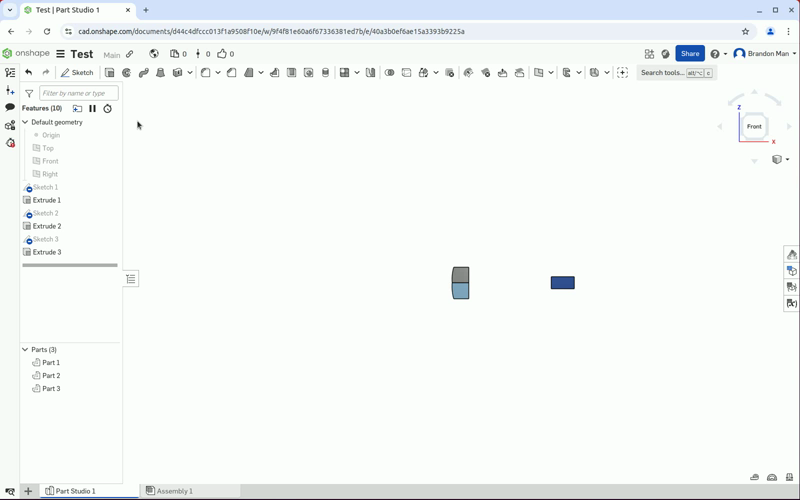
key(shift+h)
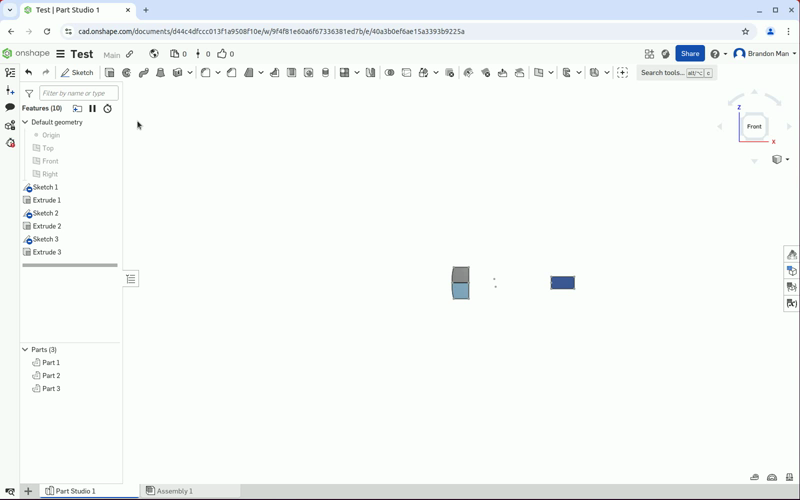
key(shift+h)
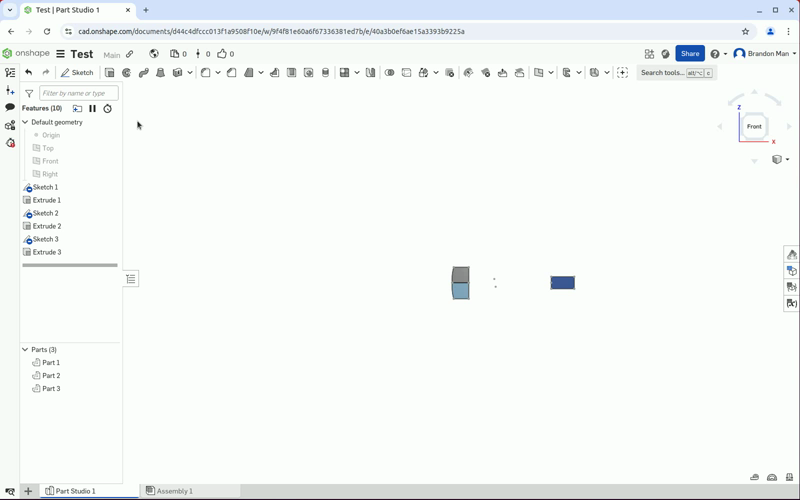
key(shift+7)
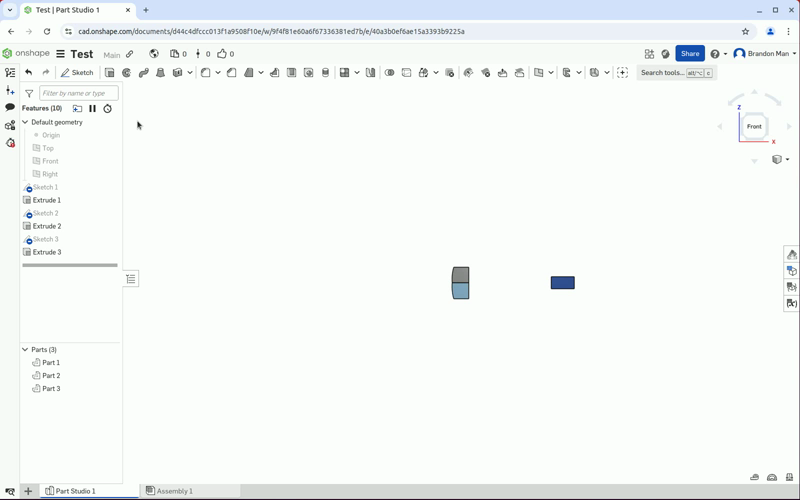
key(left, 2)
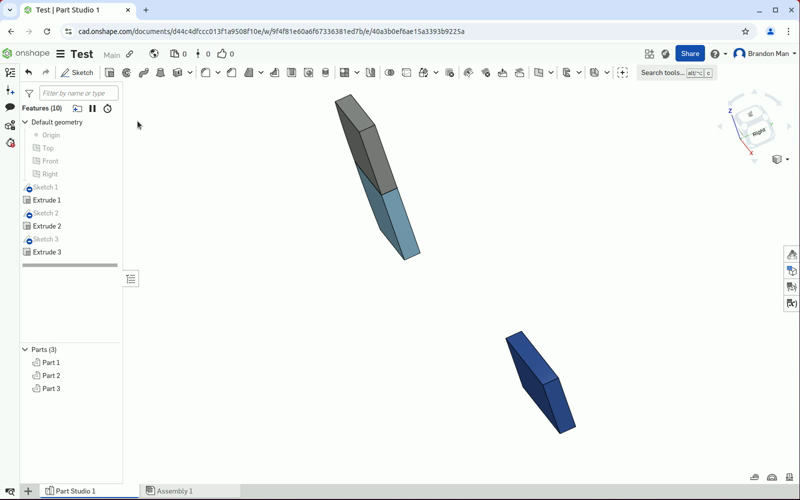
key(down, 2)
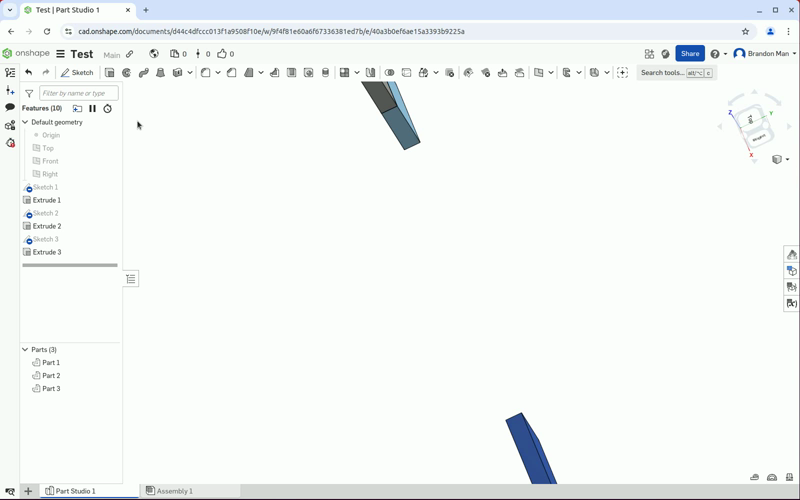
key(up, 2)
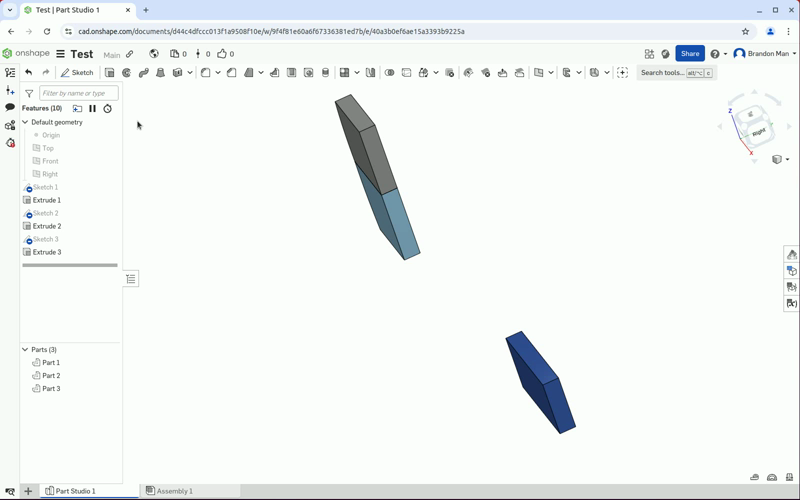
key(right, 2)
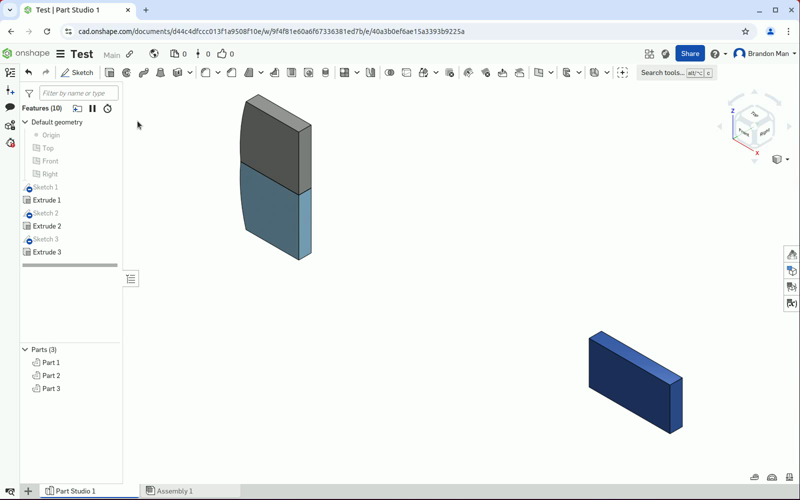
mouse_move(73, 189)
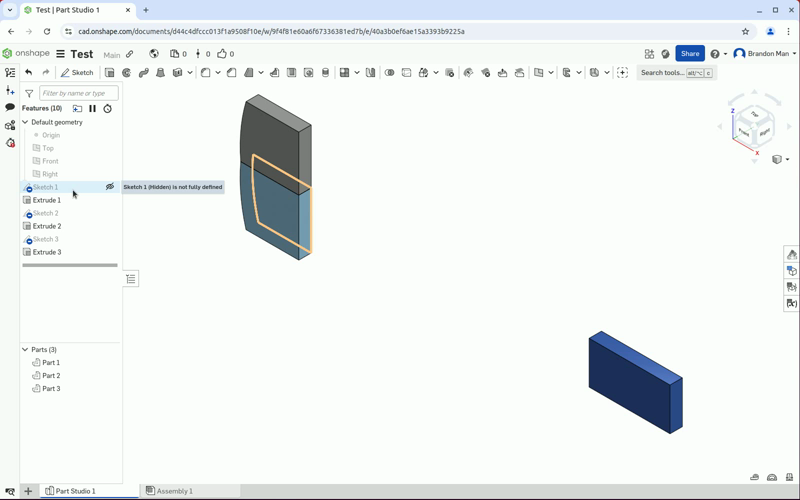
click(73, 189)